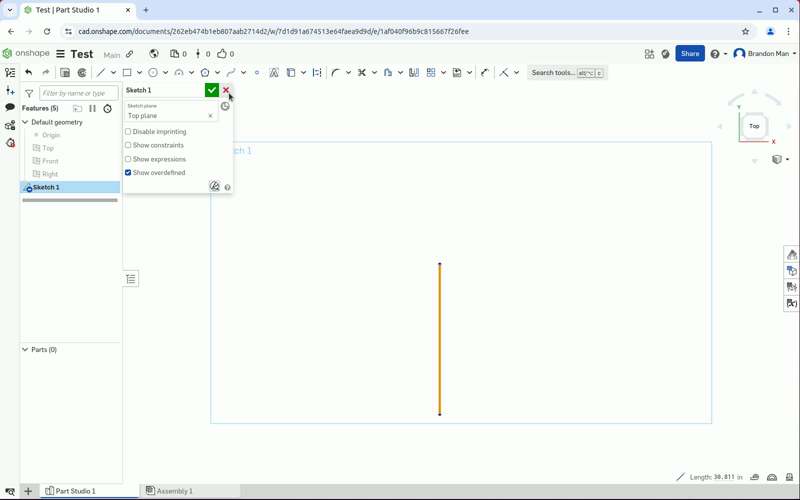
key(shift+h)
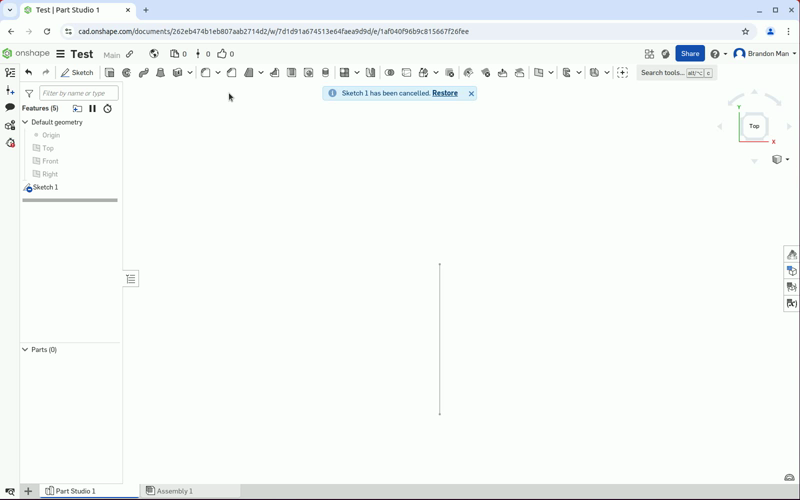
mouse_move(73, 352)
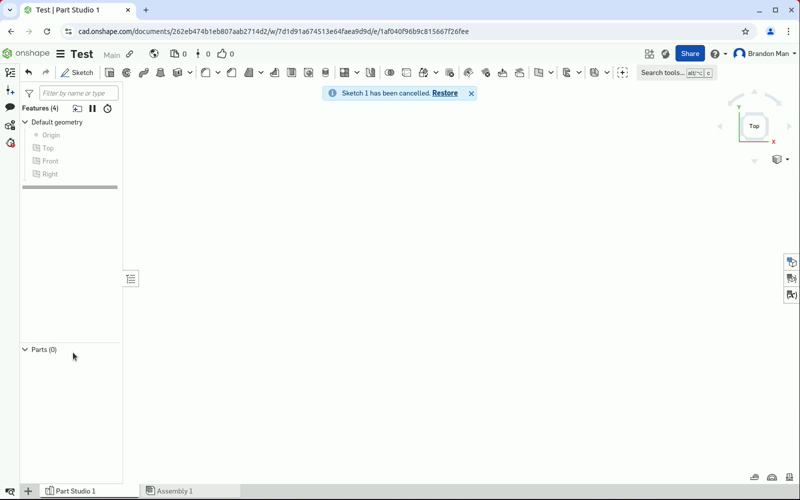
key(y)
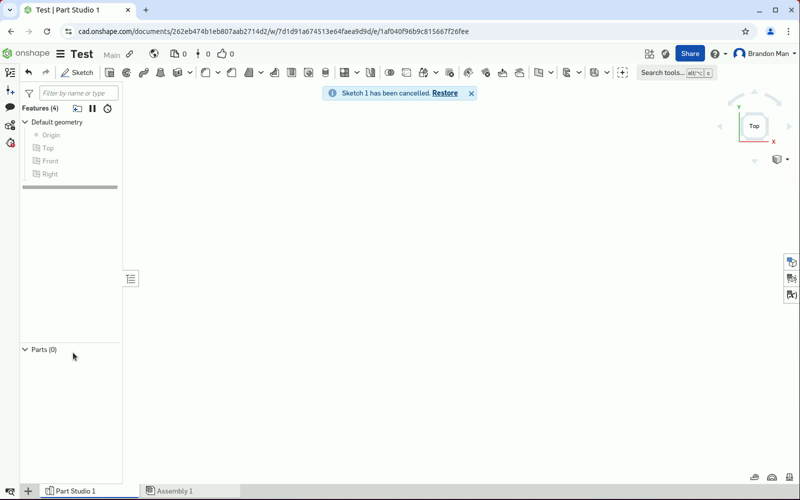
key(shift+p)
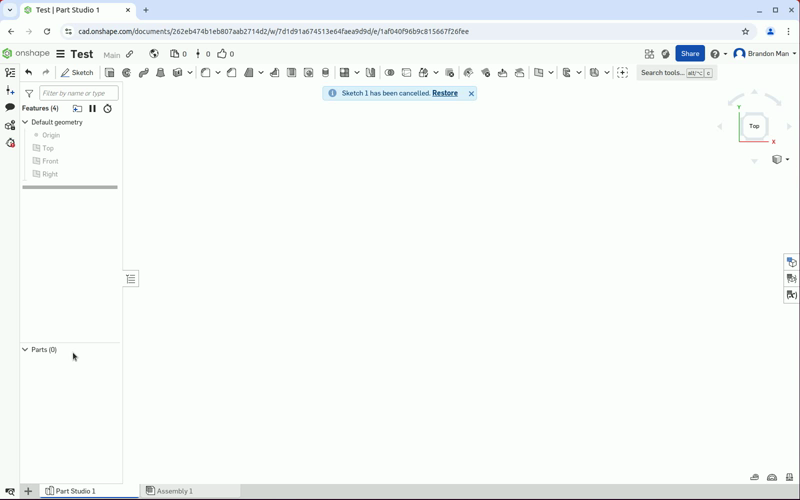
key(space)
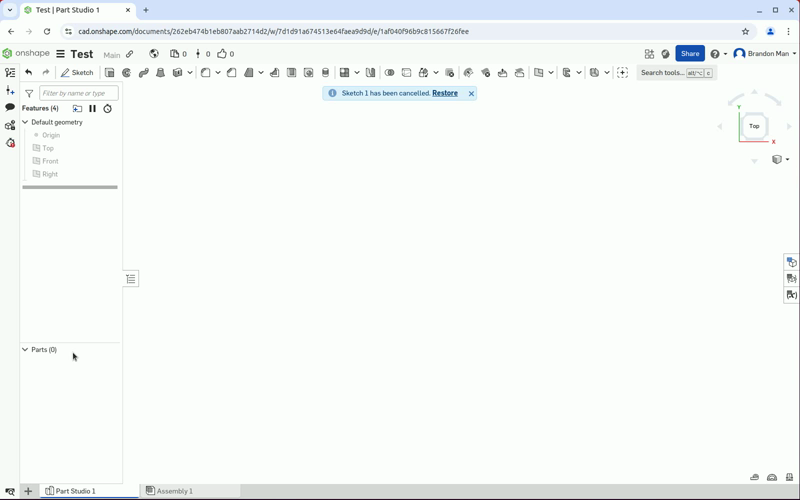
key_down(shift)
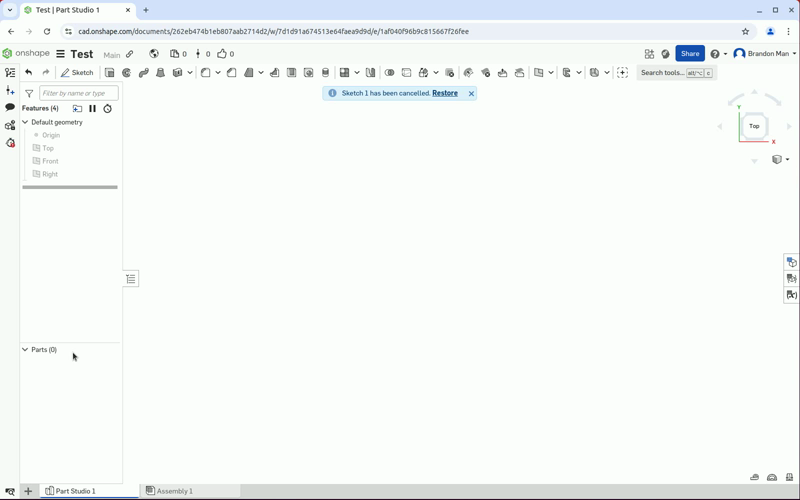
key(up)
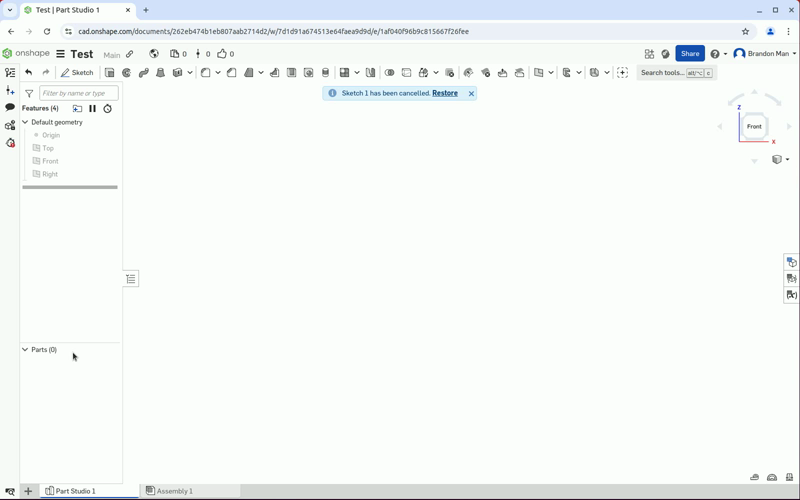
key_up(shift)
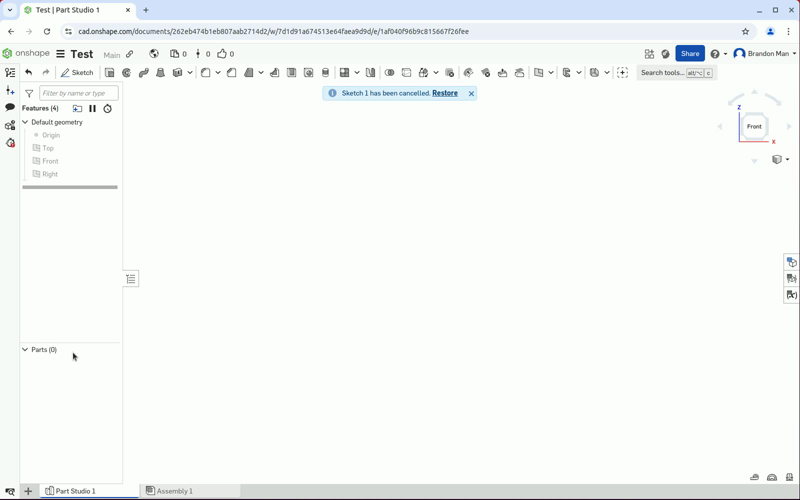
mouse_move(73, 352)
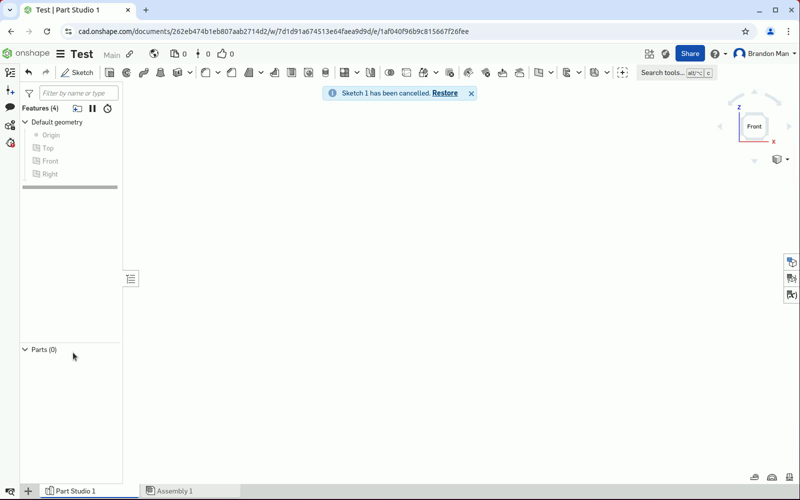
key(shift+y)
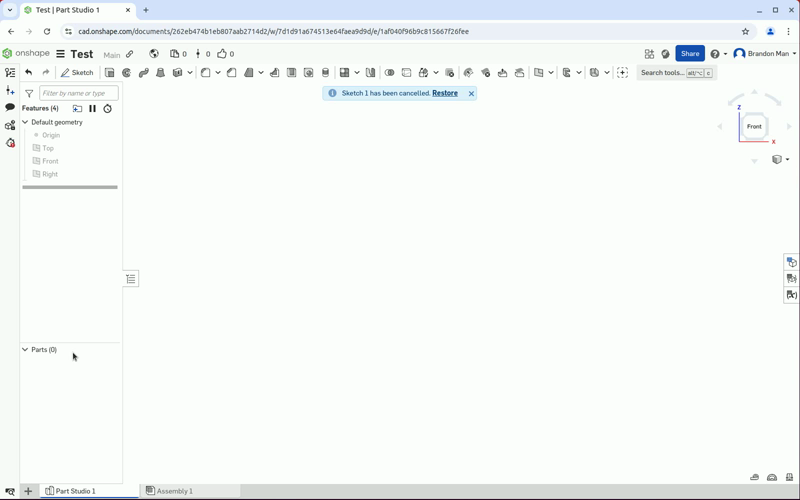
key(shift+s)
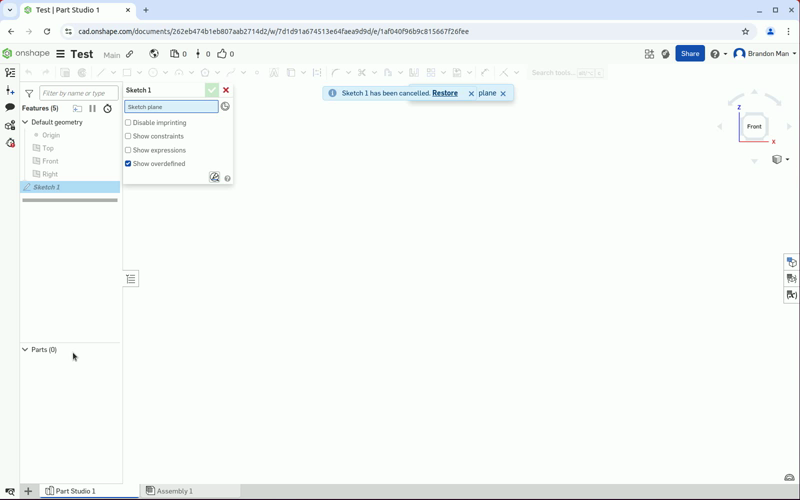
mouse_move(73, 163)
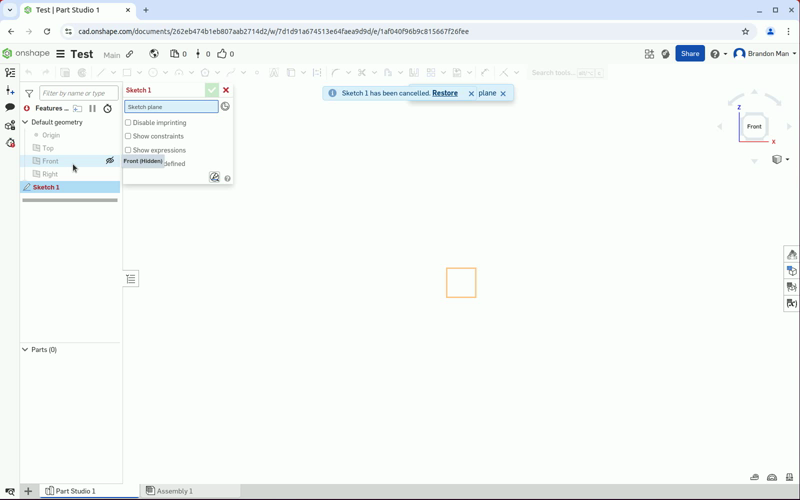
click(73, 163)
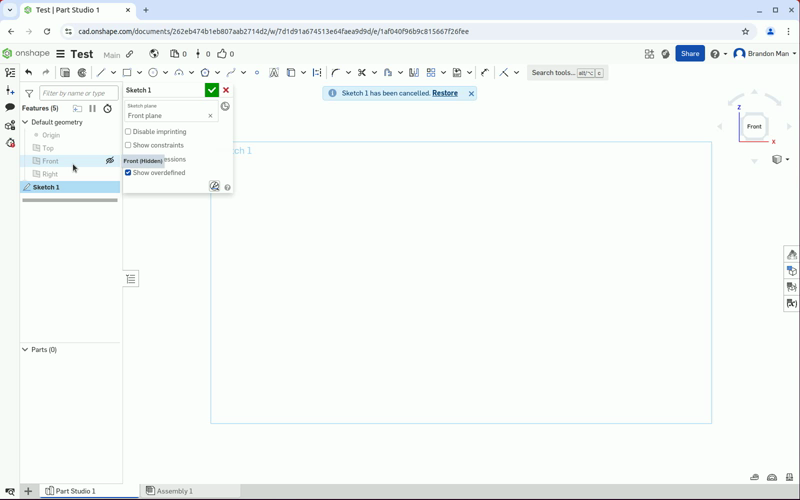
mouse_move(73, 352)
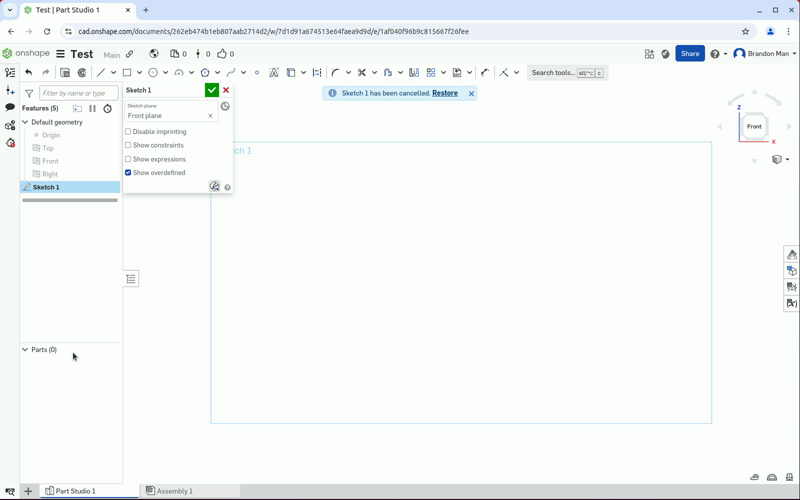
key(y)
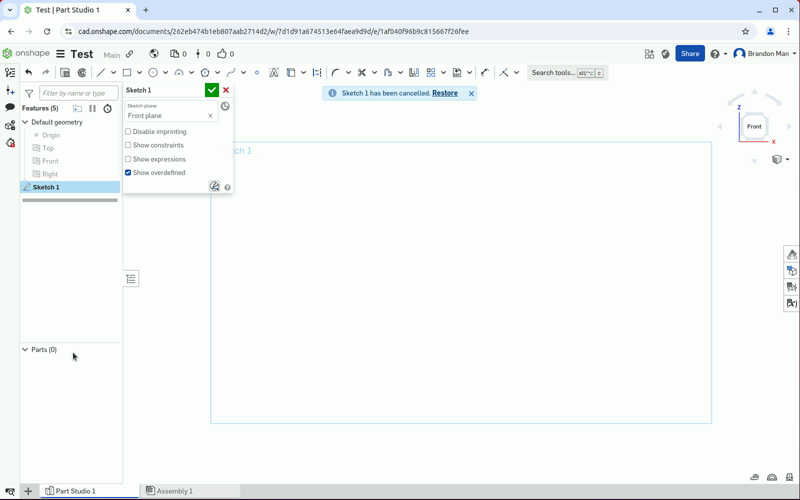
key(a)
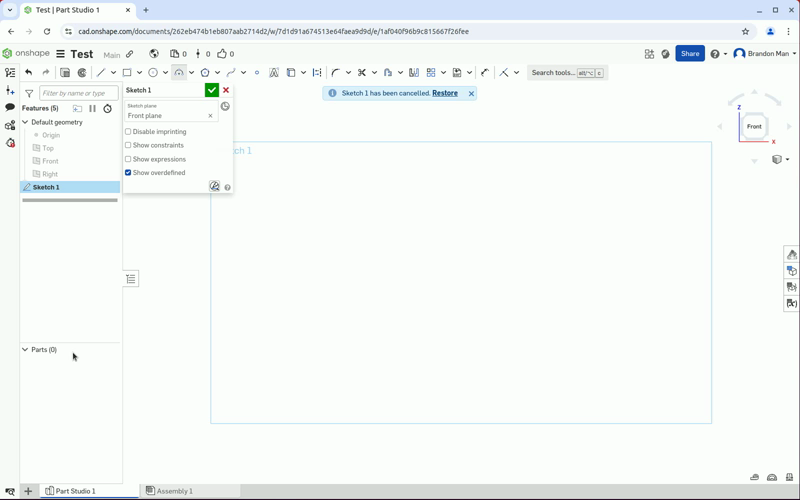
key_down(shift)
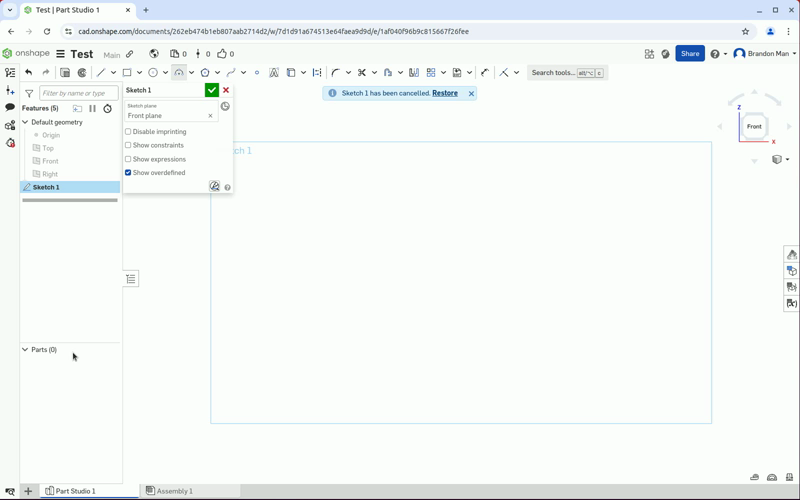
mouse_move(453, 276)
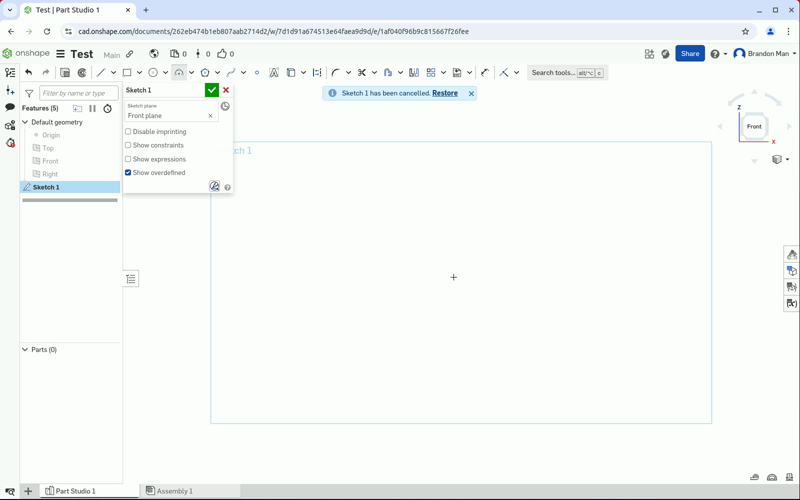
click(453, 276)
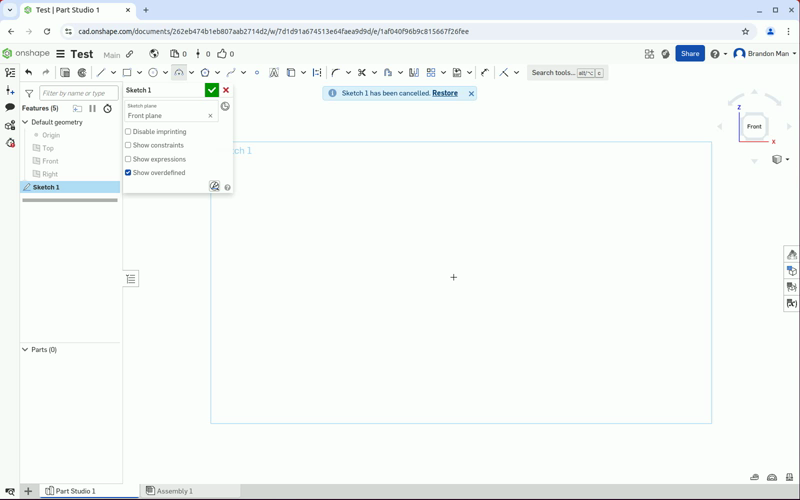
key_up(shift)
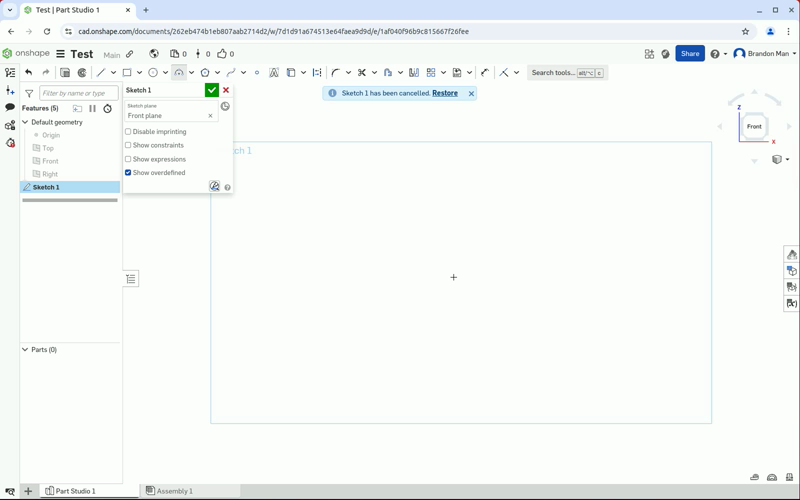
key_down(shift)
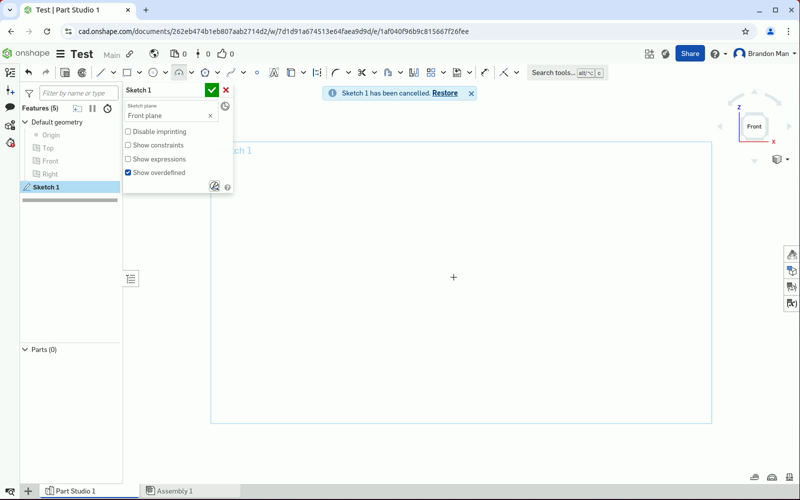
mouse_move(469, 276)
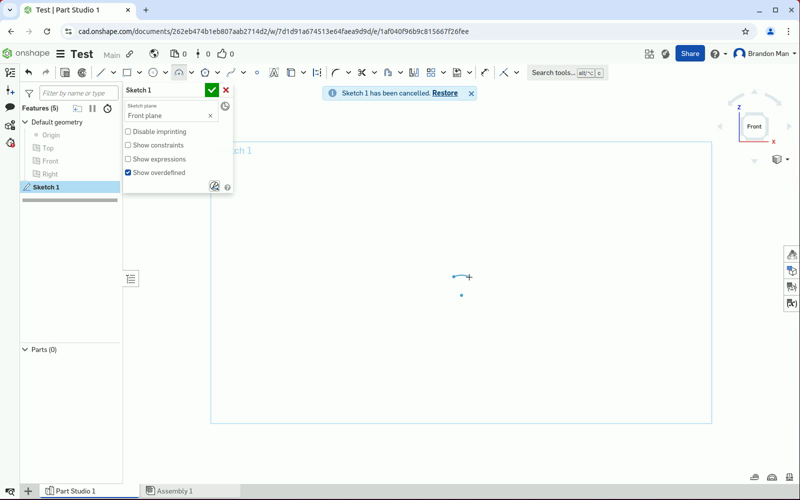
click(469, 276)
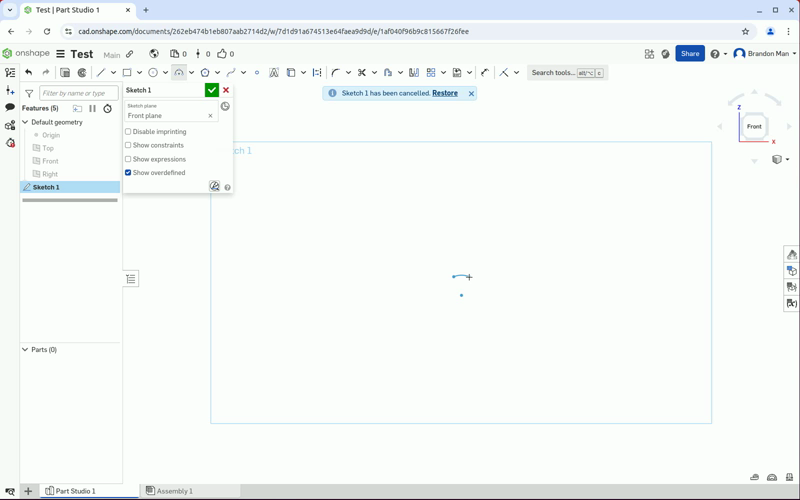
mouse_move(461, 292)
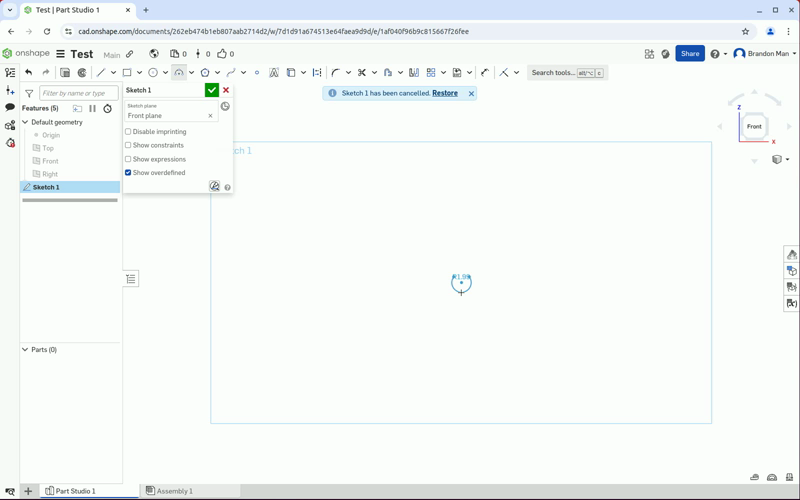
click(461, 292)
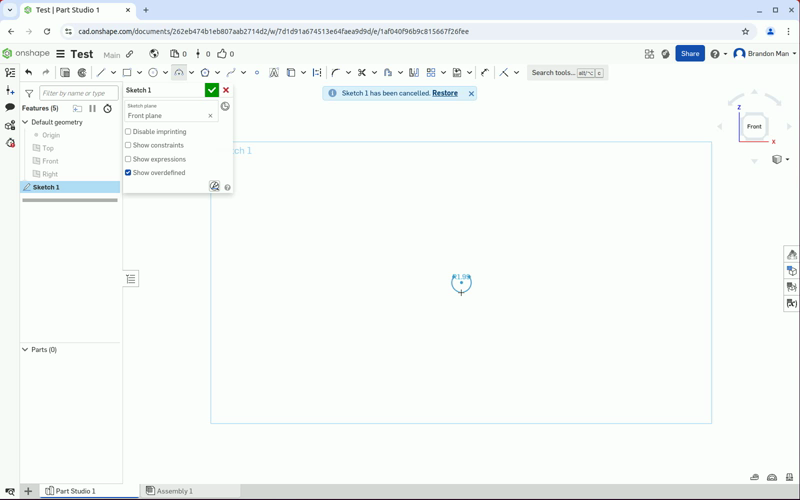
key_up(shift)
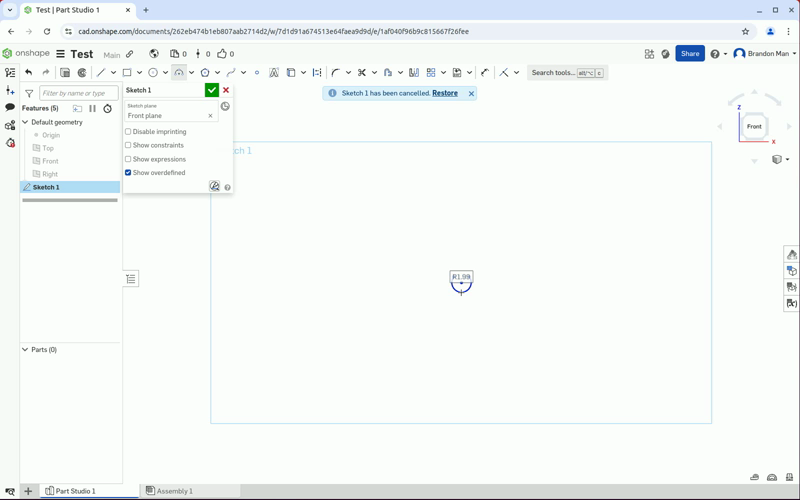
key(esc)
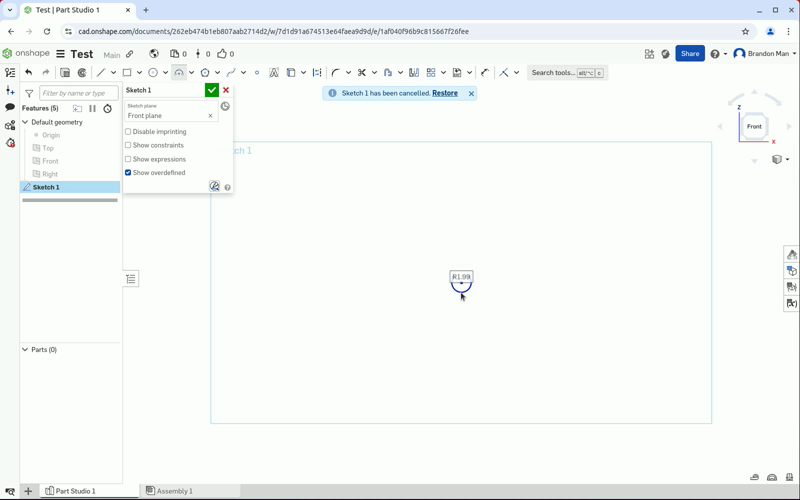
key(l)
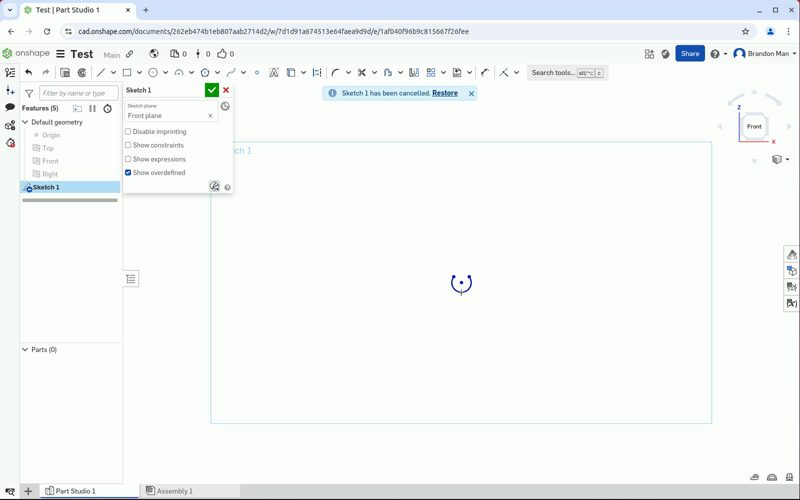
mouse_move(469, 276)
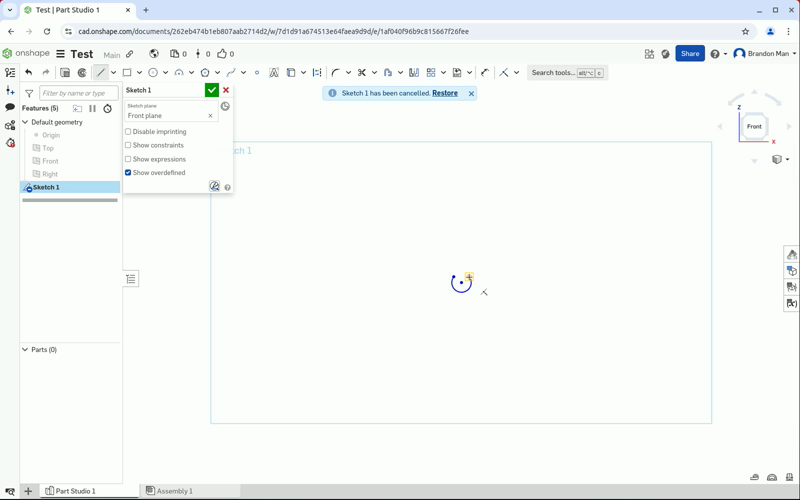
click(469, 276)
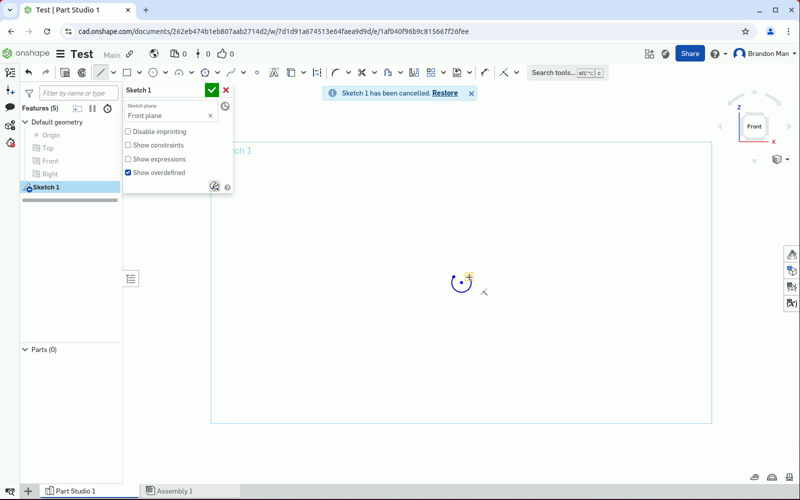
mouse_move(499, 276)
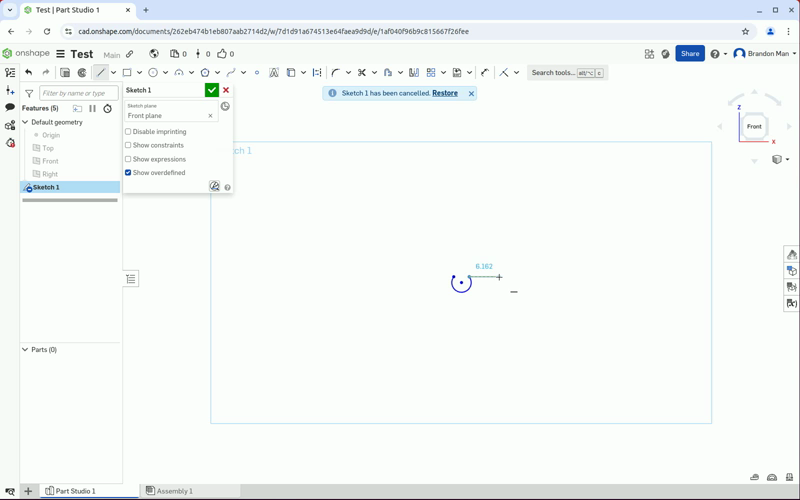
key_down(shift)
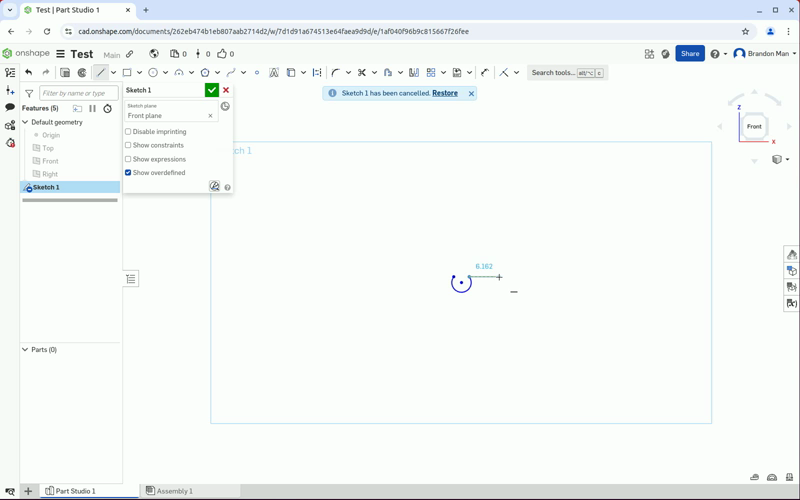
mouse_move(453, 276)
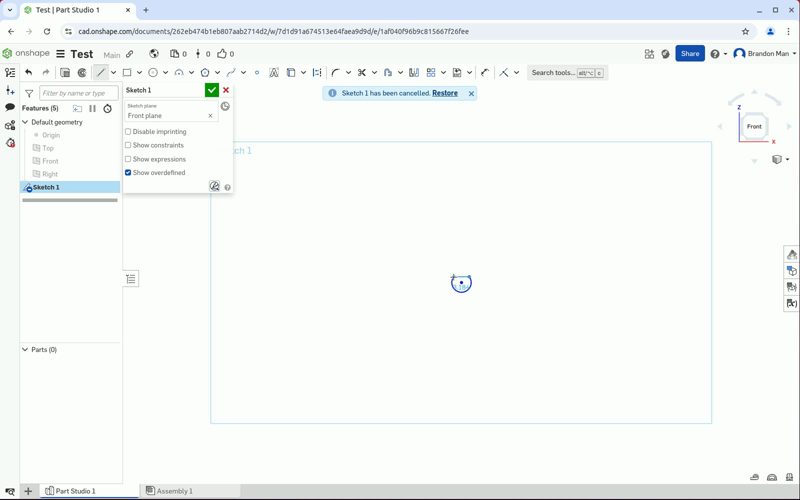
key_up(shift)
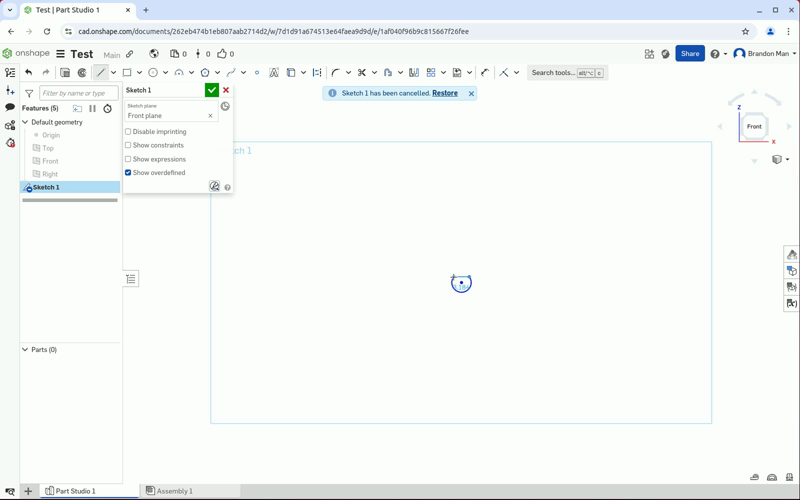
click(453, 276)
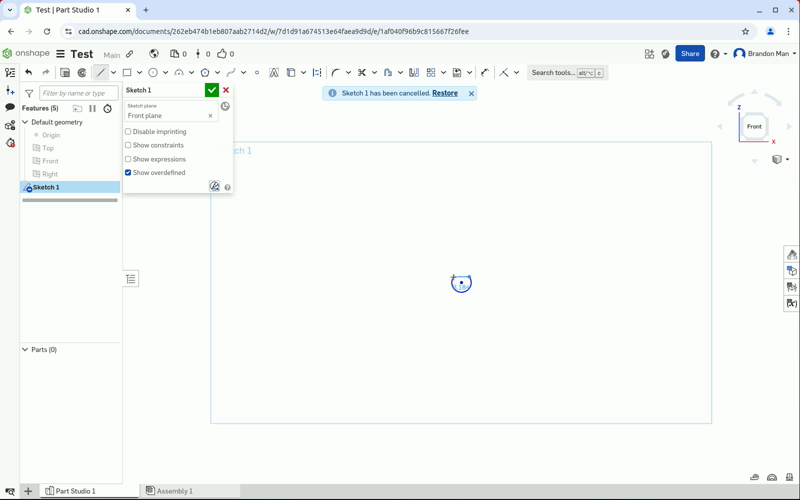
key(esc)
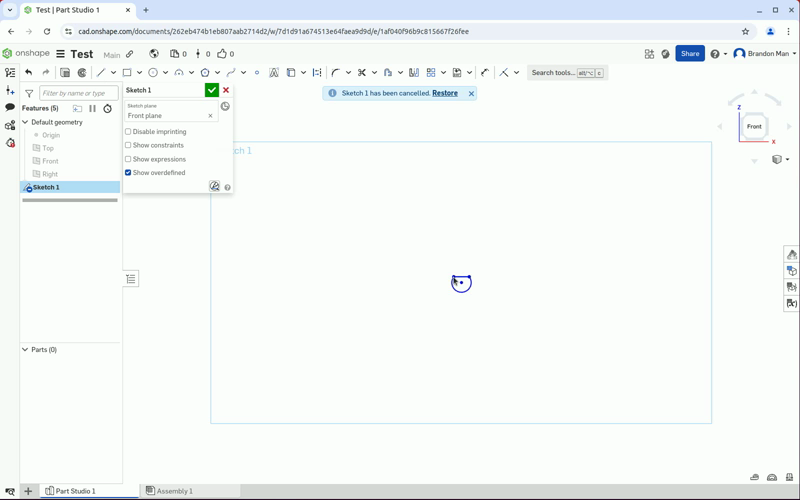
mouse_move(458, 288)
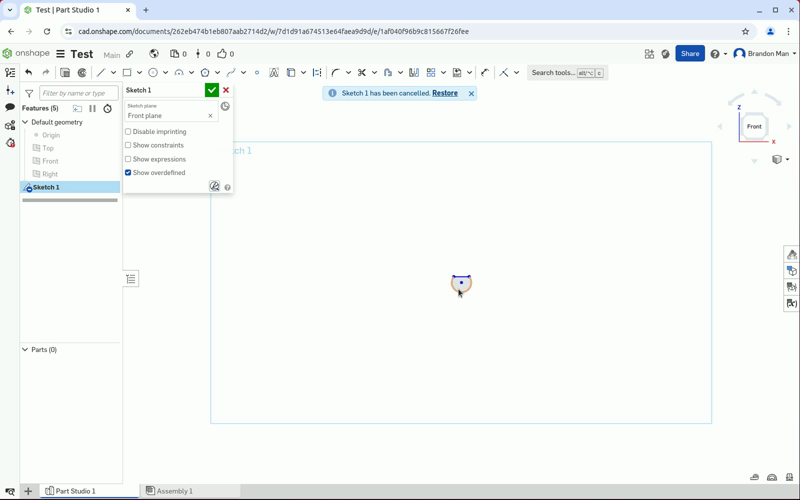
scroll(6)
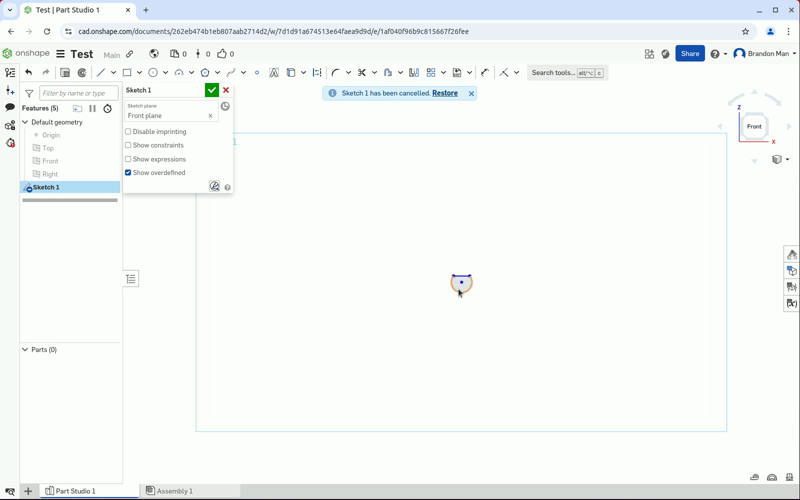
scroll(6)
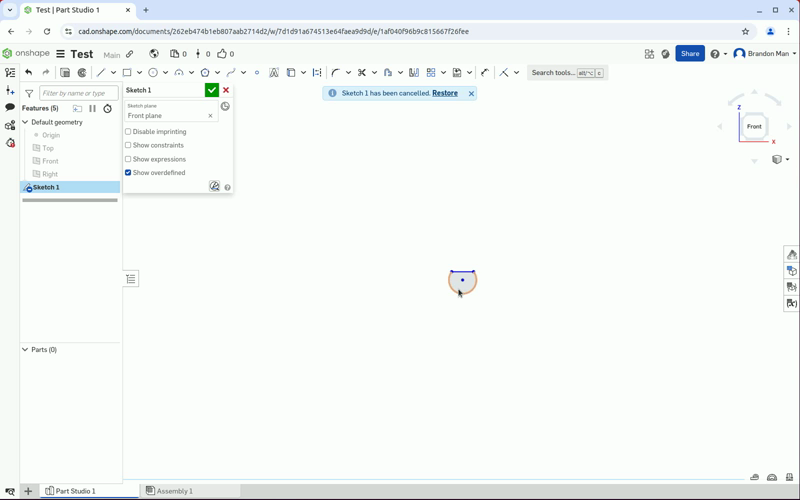
scroll(6)
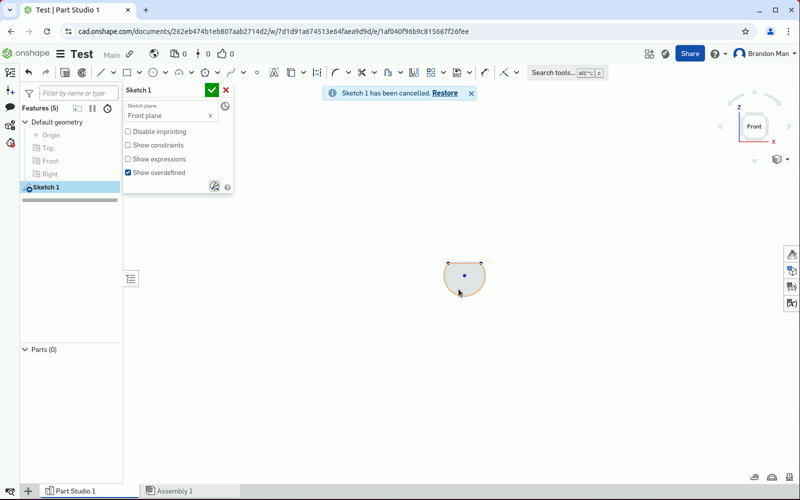
scroll(6)
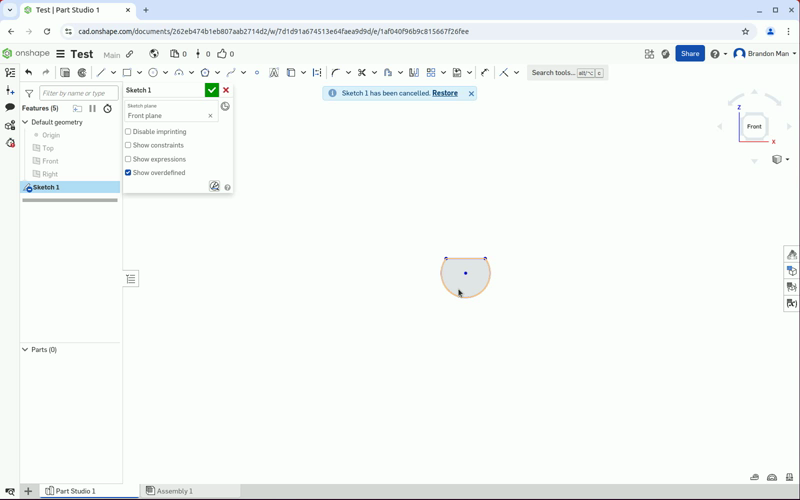
scroll(6)
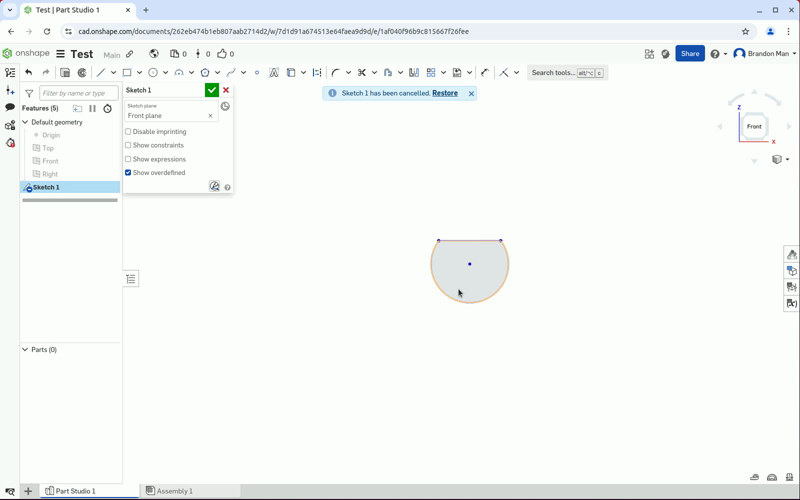
scroll(6)
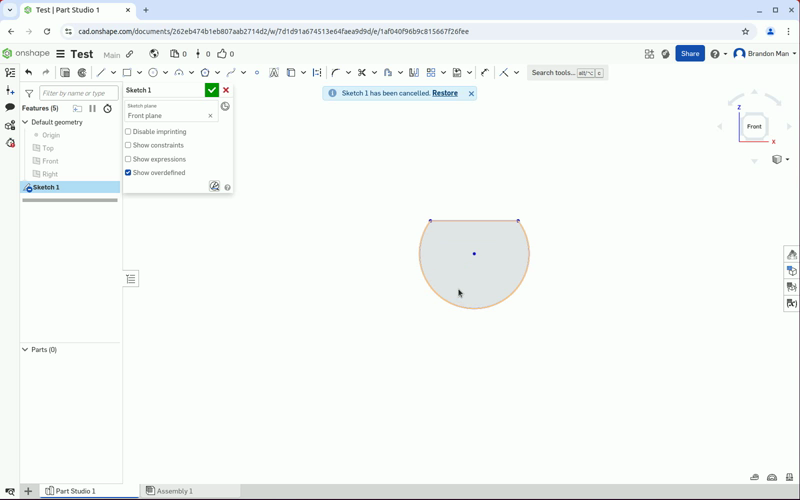
scroll(6)
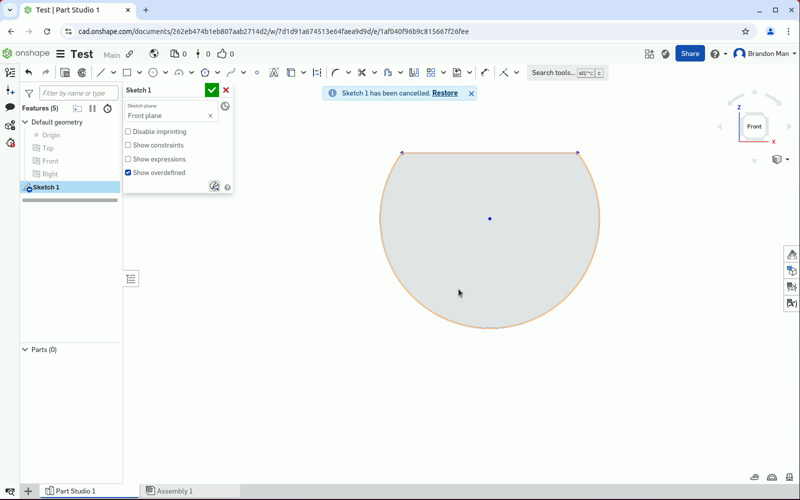
click(458, 288)
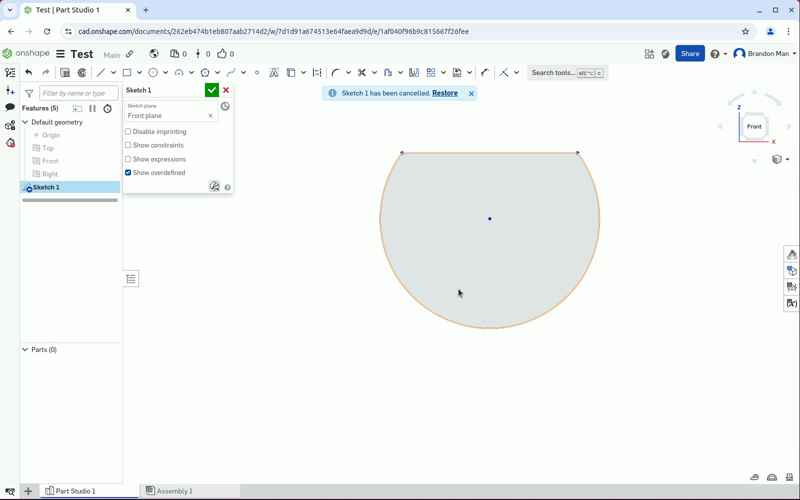
scroll(-6)
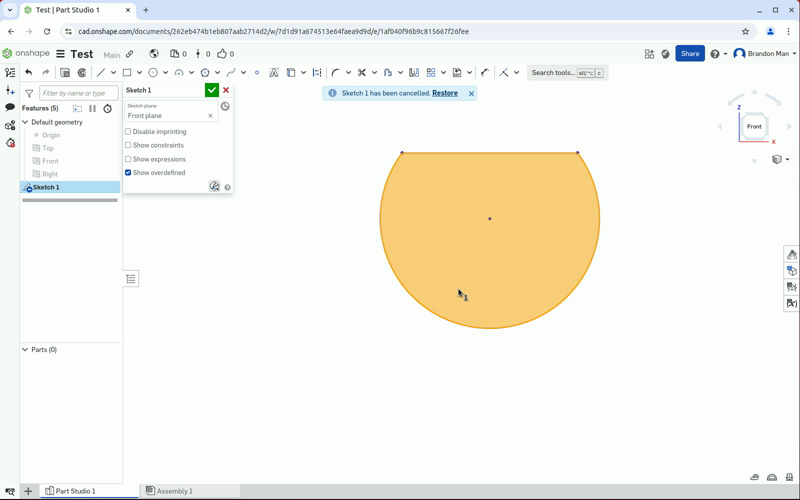
scroll(-6)
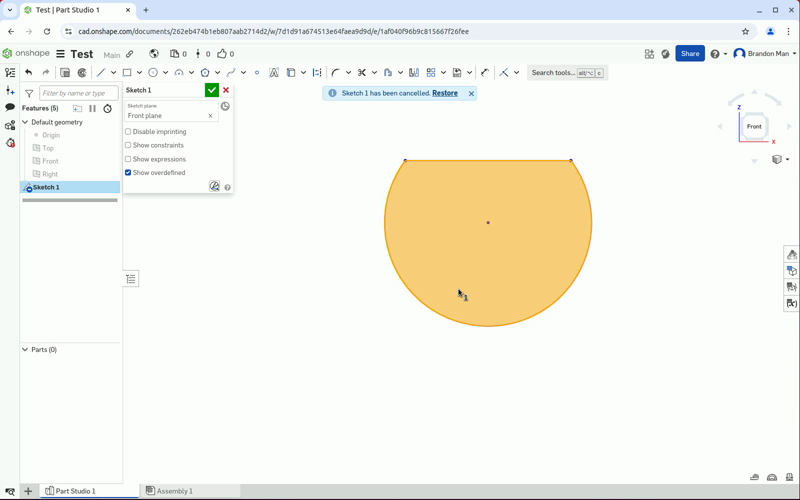
scroll(-6)
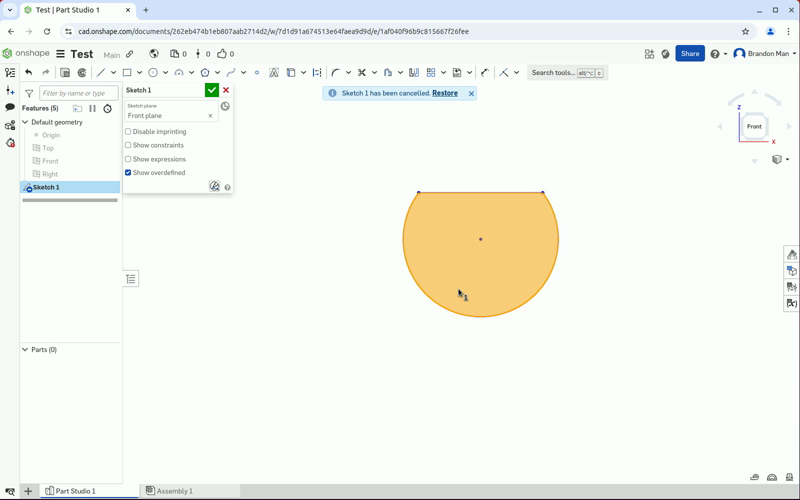
scroll(-6)
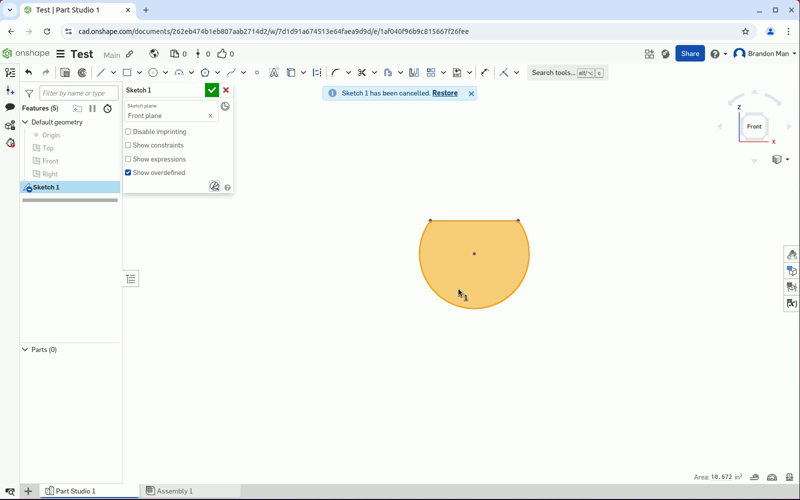
scroll(-6)
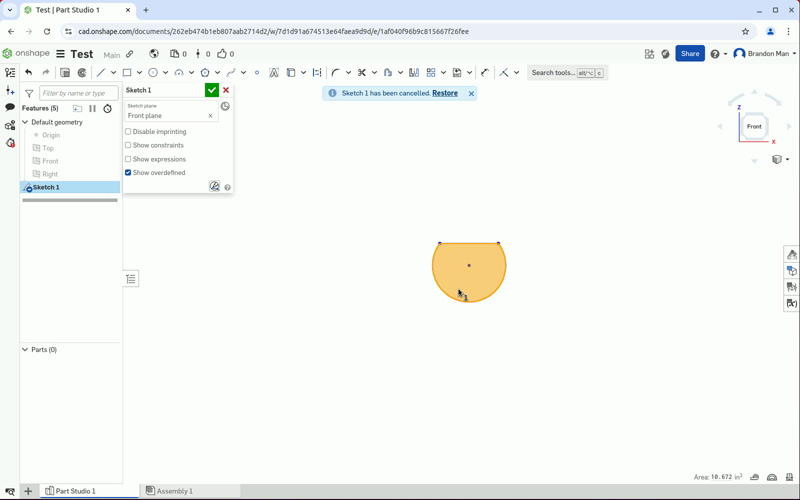
scroll(-6)
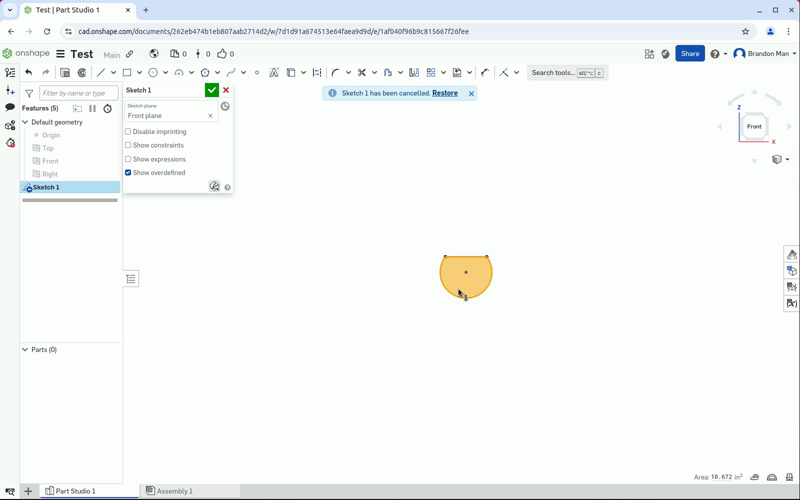
scroll(-6)
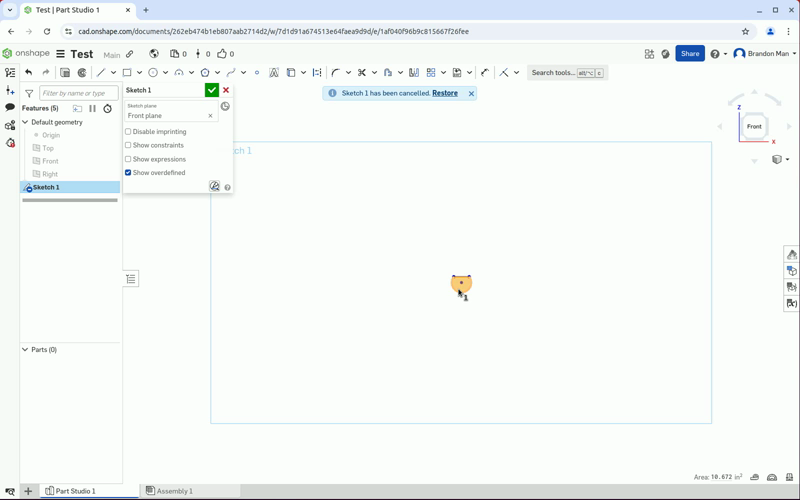
mouse_move(73, 352)
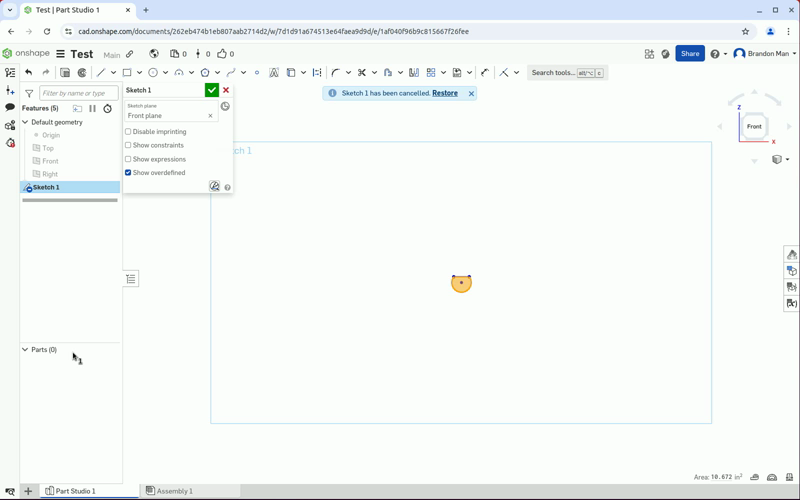
key(shift+y)
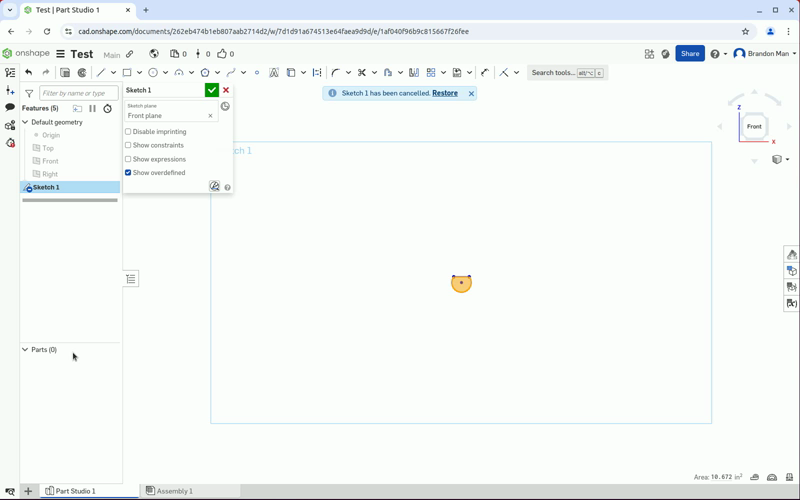
key(shift+e)
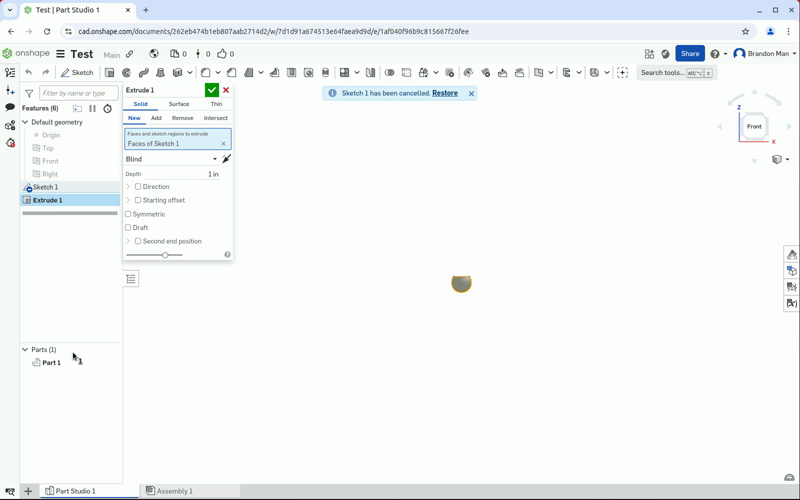
mouse_move(143, 106)
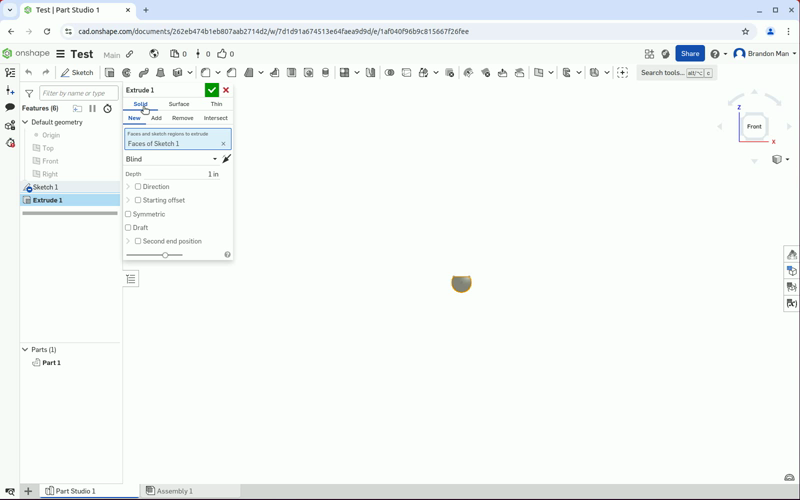
click(143, 106)
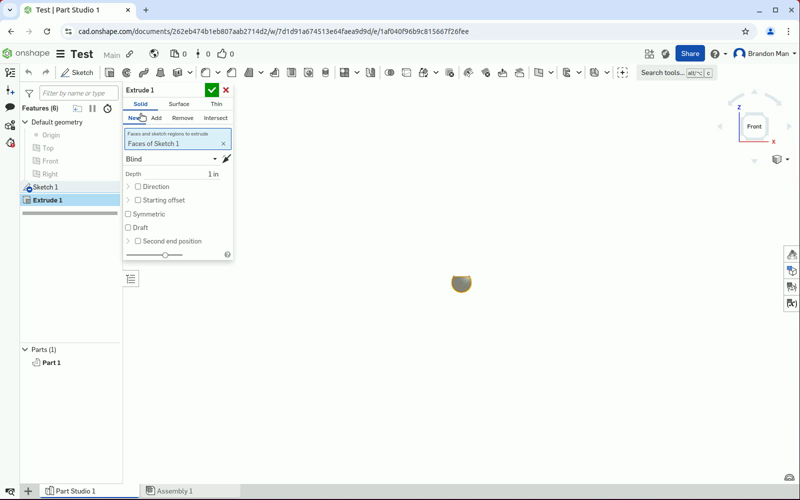
mouse_move(137, 120)
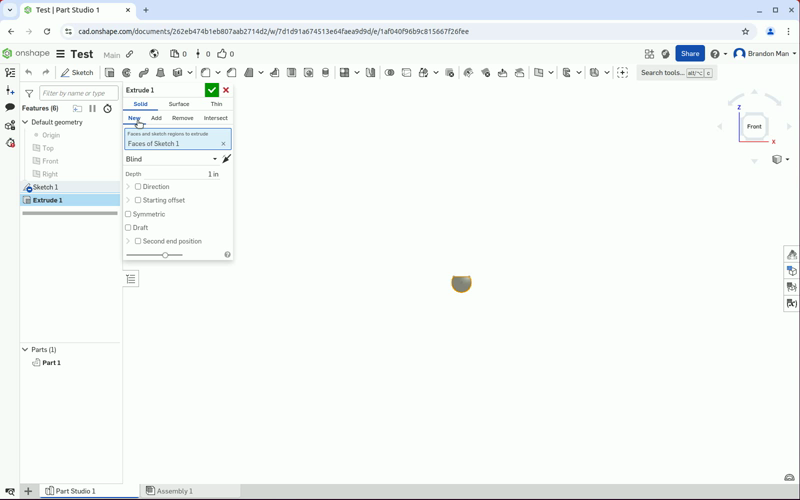
click(137, 120)
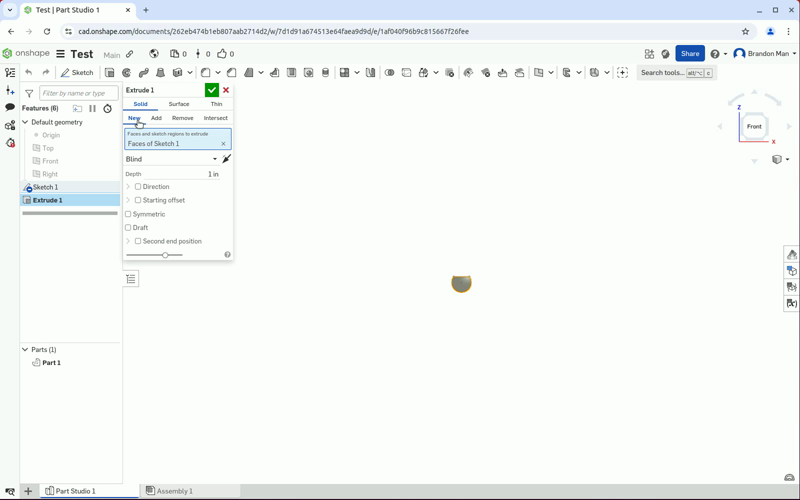
key(tab, 4)
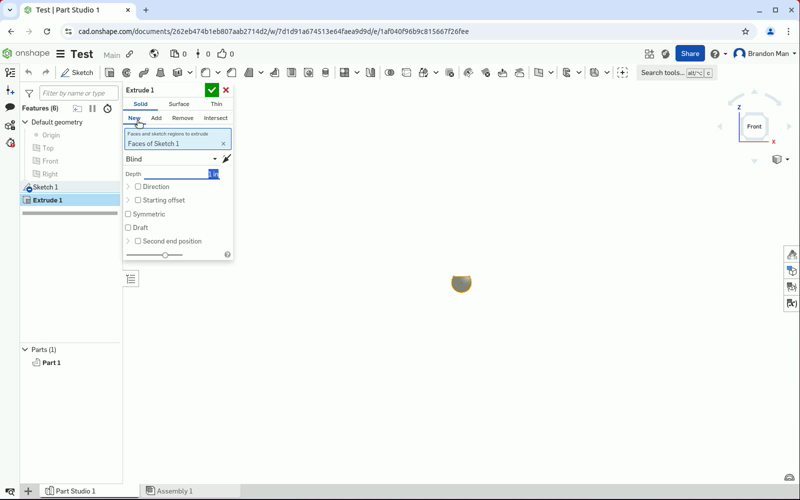
text(23.108)
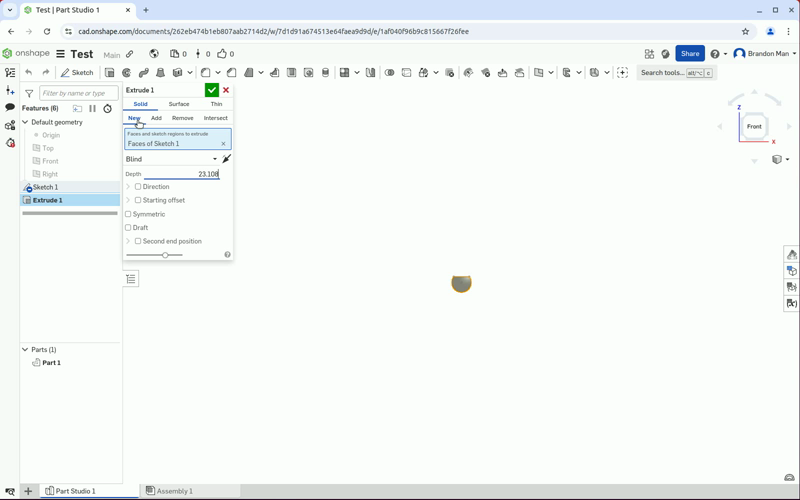
key(enter)
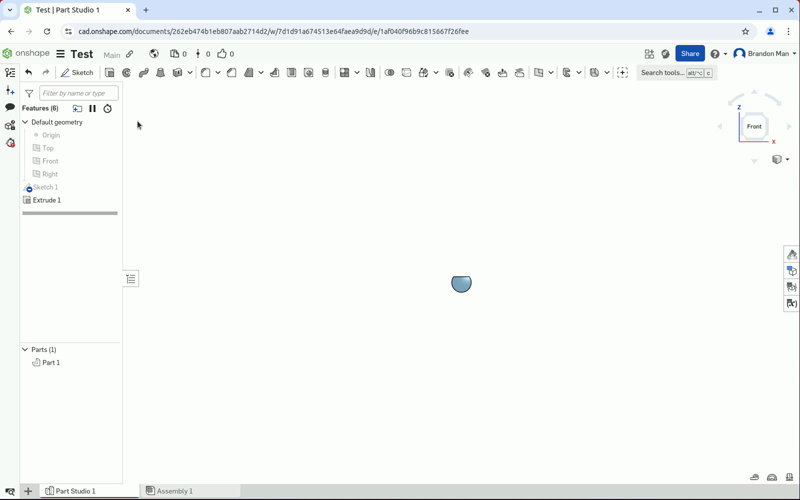
key(shift+h)
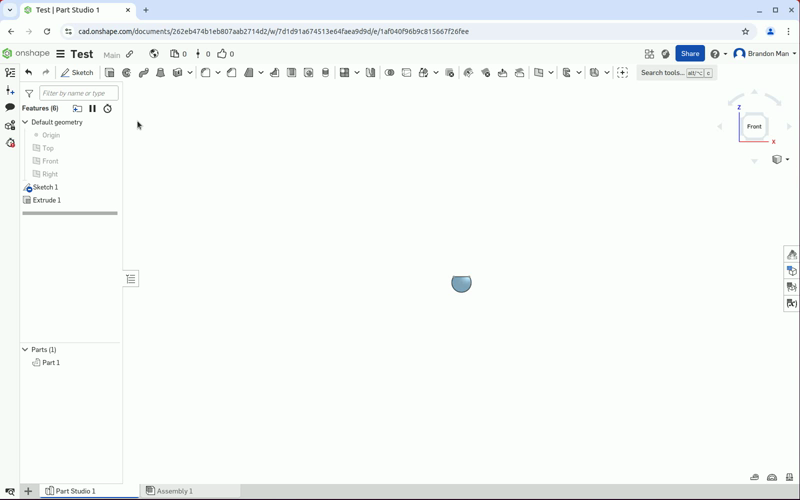
key(shift+h)
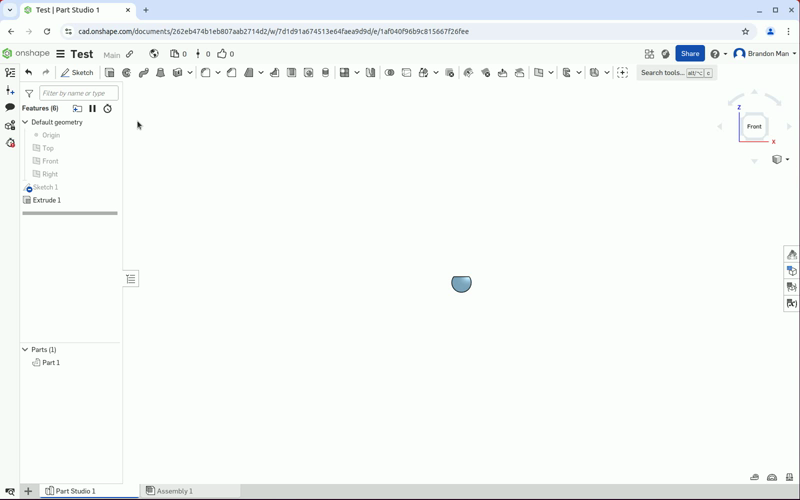
mouse_move(73, 189)
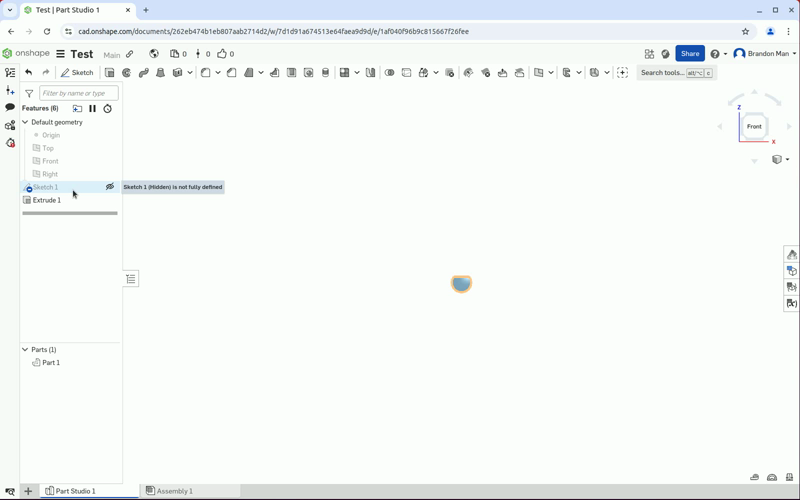
click(73, 189)
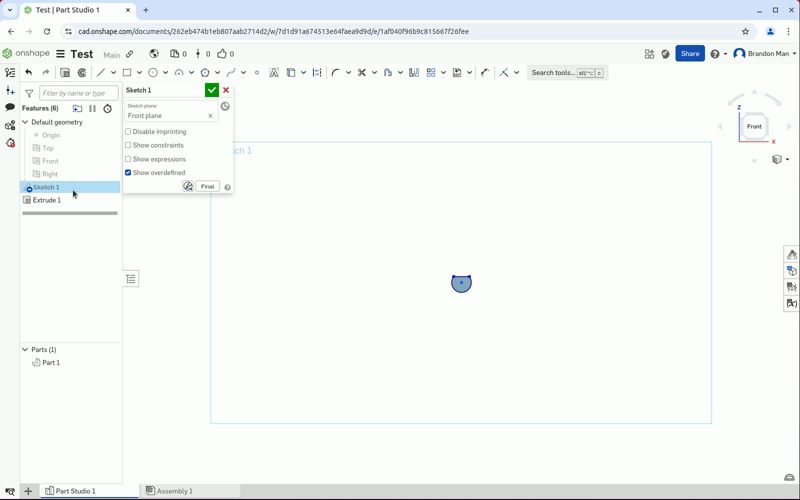
mouse_move(229, 92)
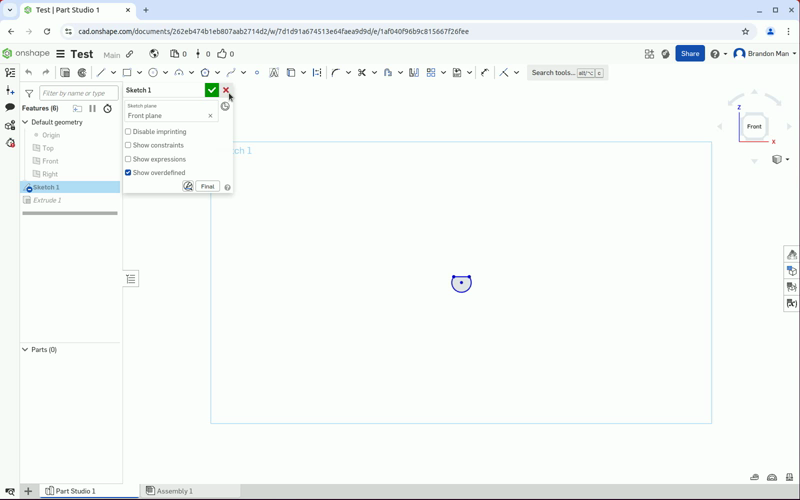
click(229, 92)
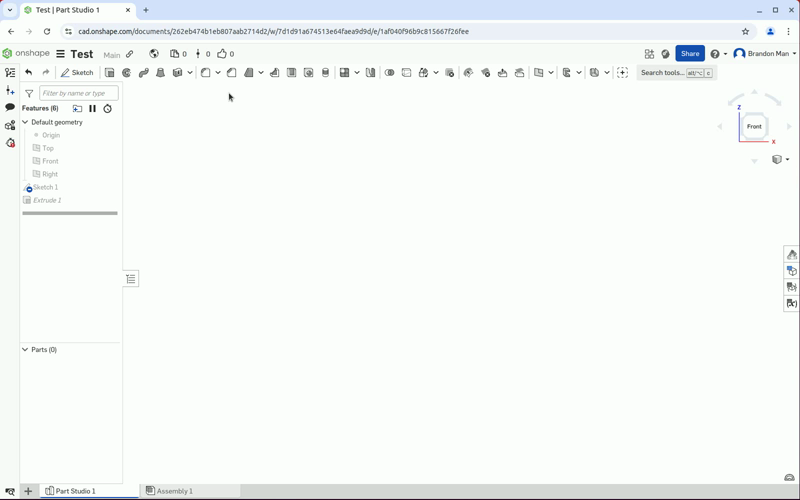
mouse_move(541, 75)
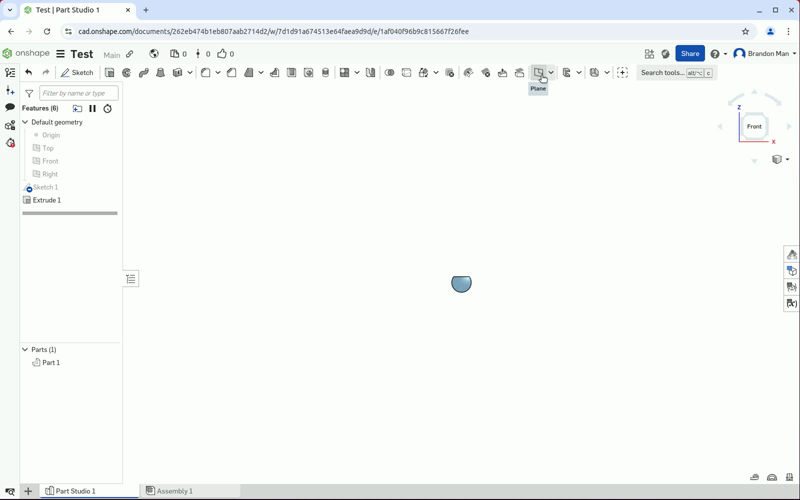
click(541, 75)
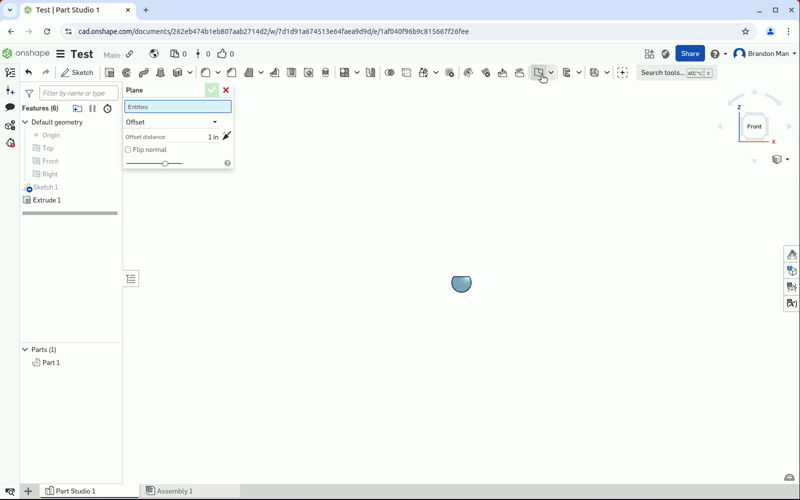
mouse_move(73, 163)
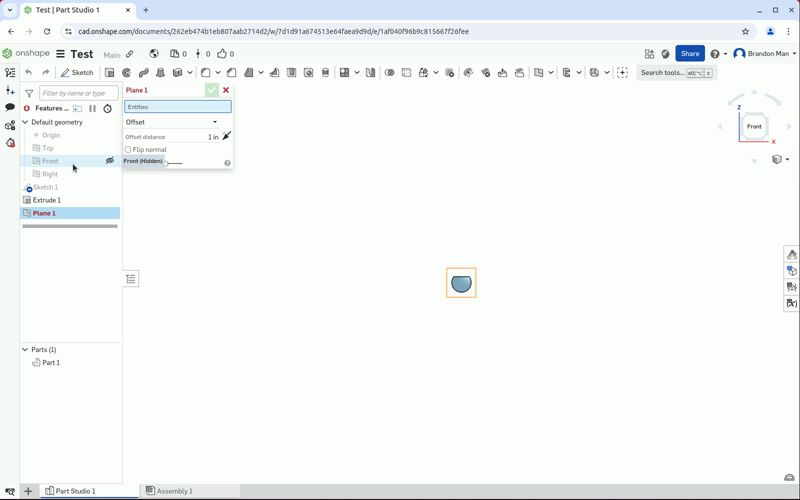
click(73, 163)
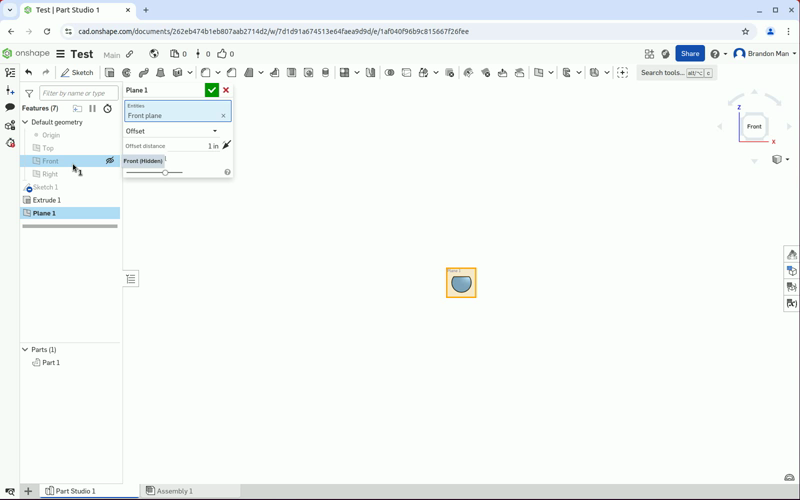
key(tab, 2)
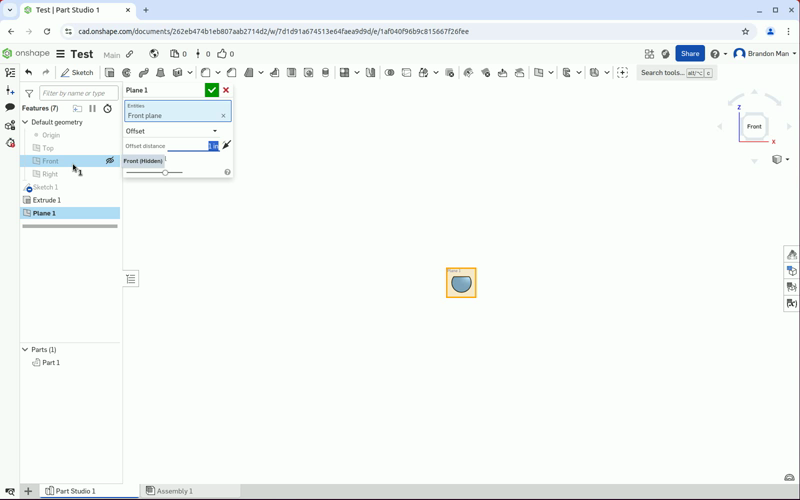
text(23.108)
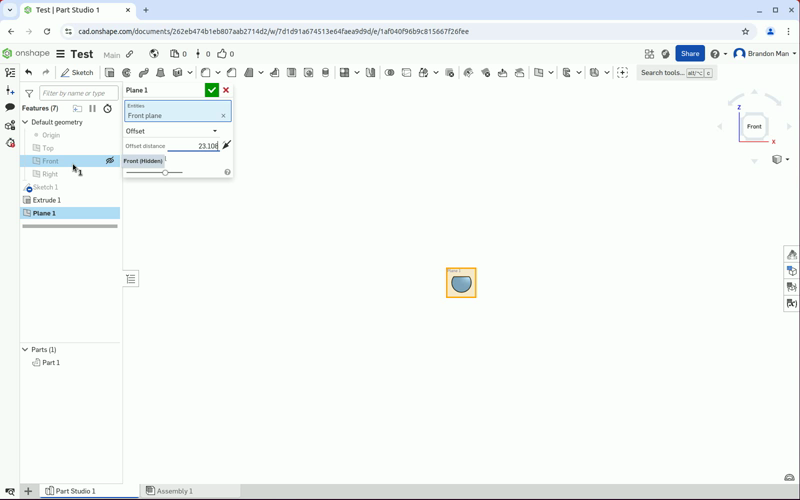
key(enter, 2)
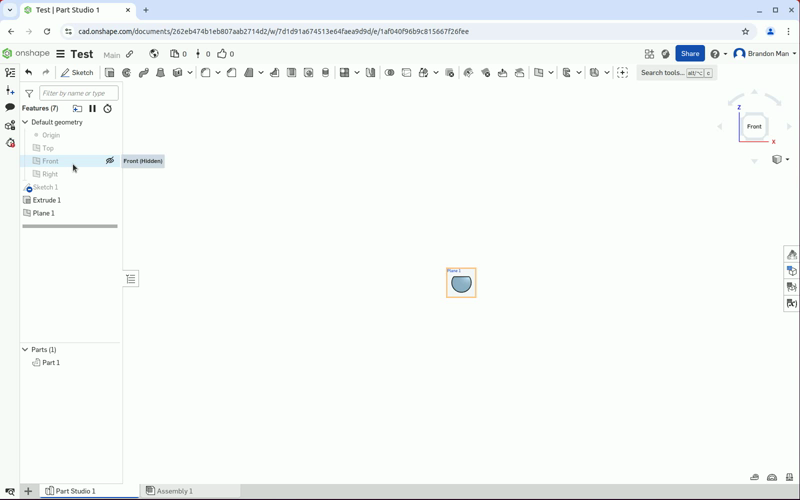
key(shift+s)
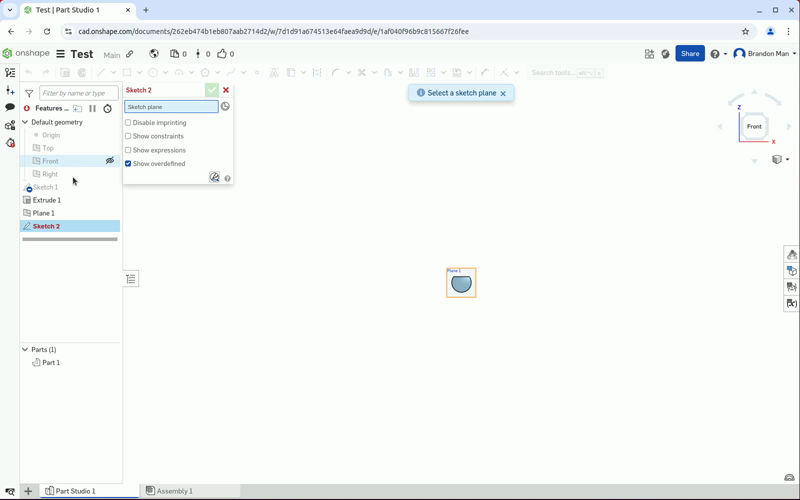
mouse_move(73, 215)
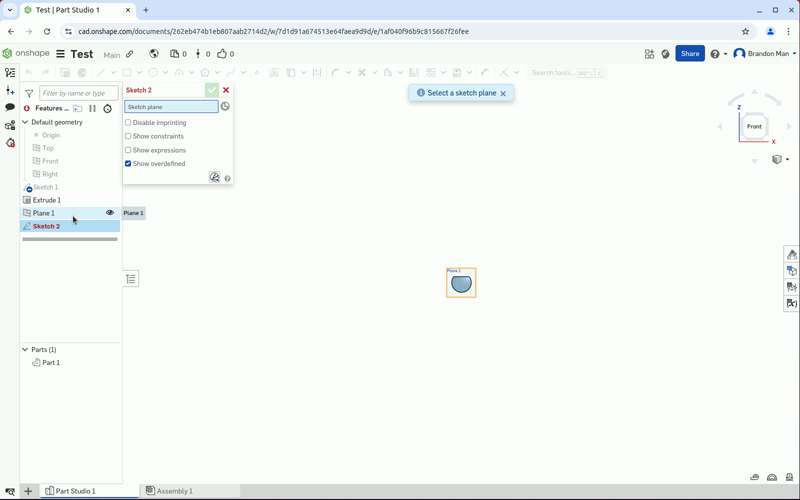
click(73, 215)
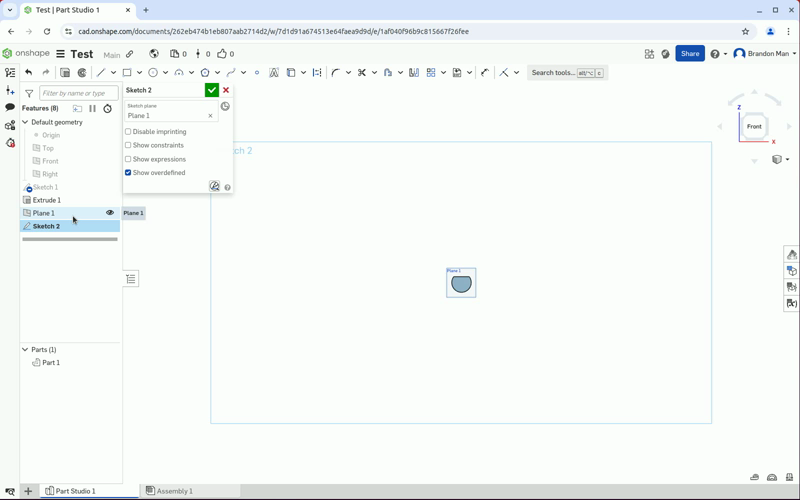
mouse_move(73, 352)
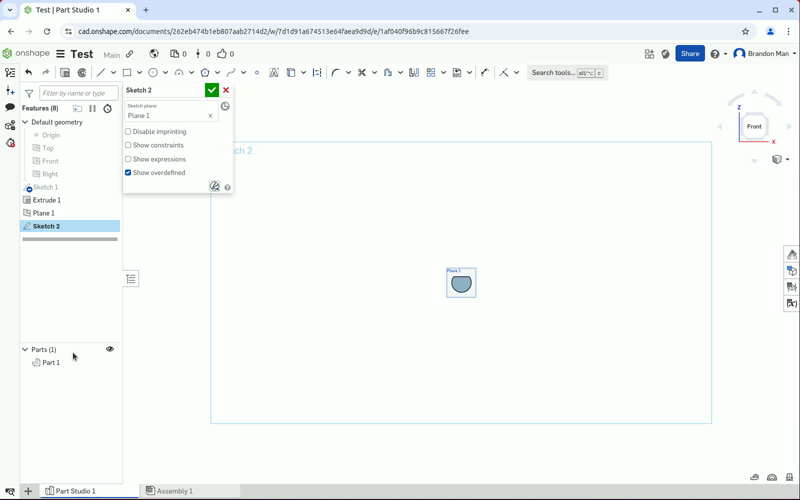
key(y)
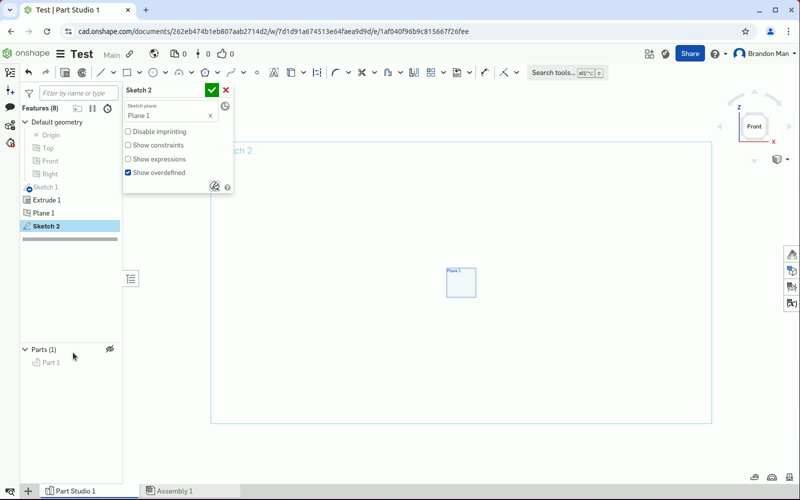
key(l)
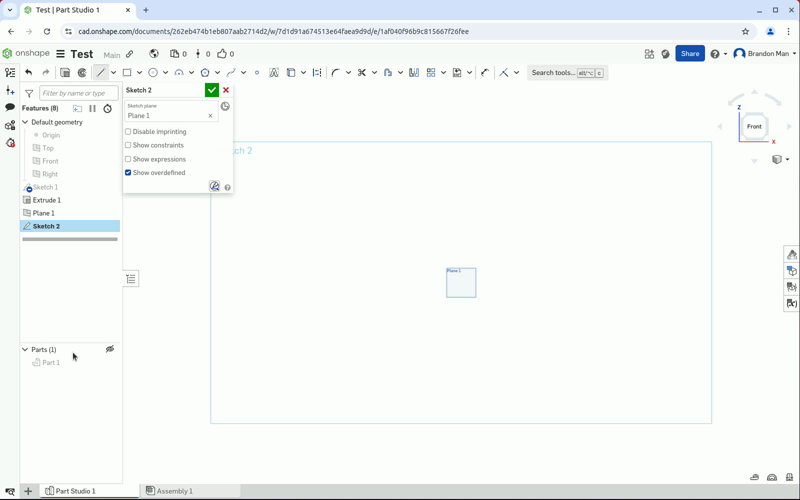
key_down(shift)
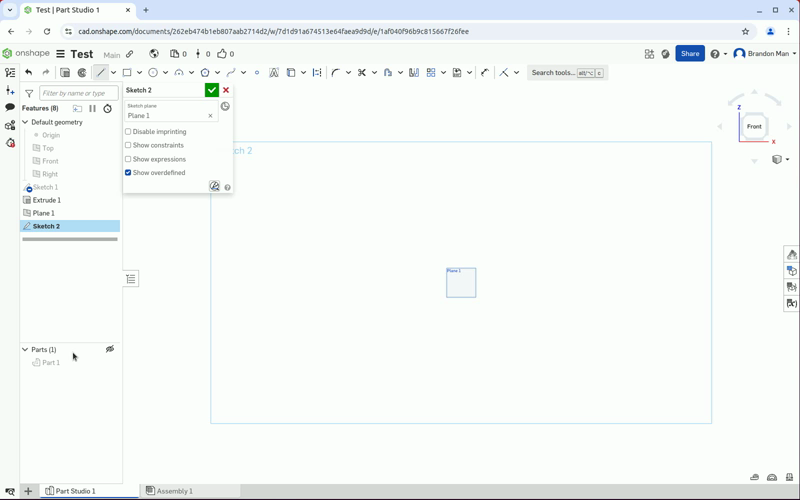
mouse_move(453, 276)
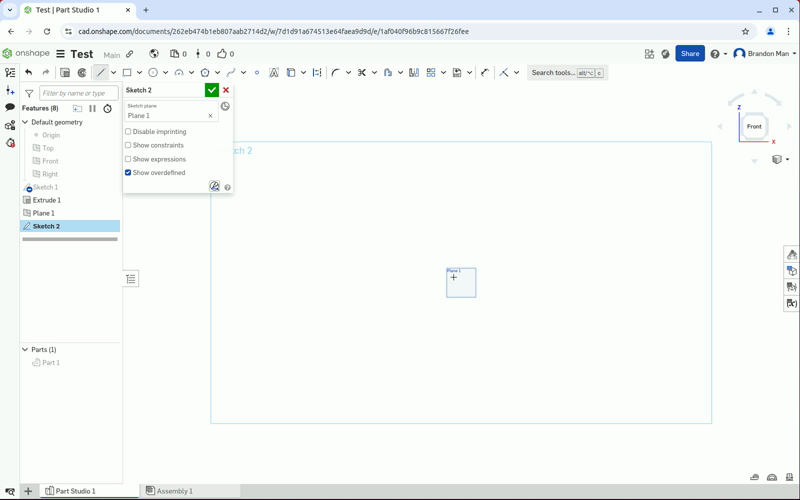
click(453, 276)
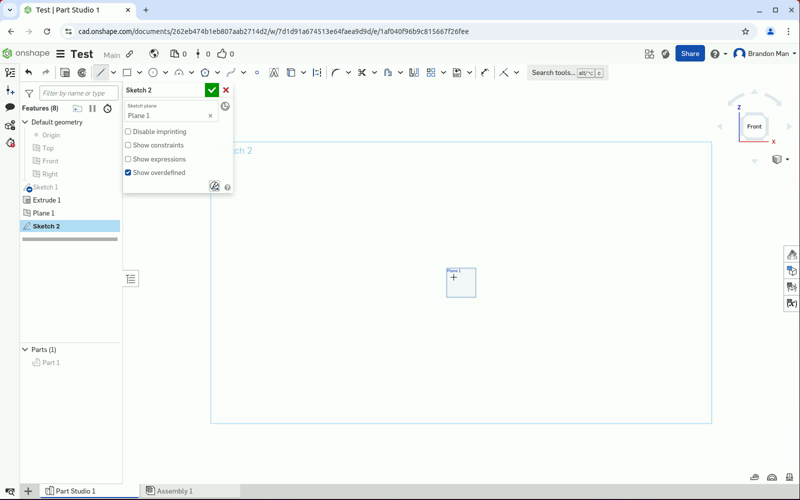
key_up(shift)
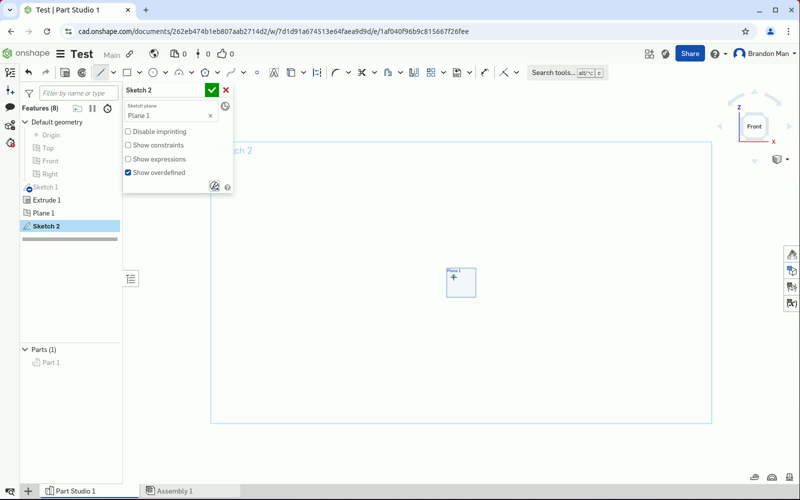
key_down(shift)
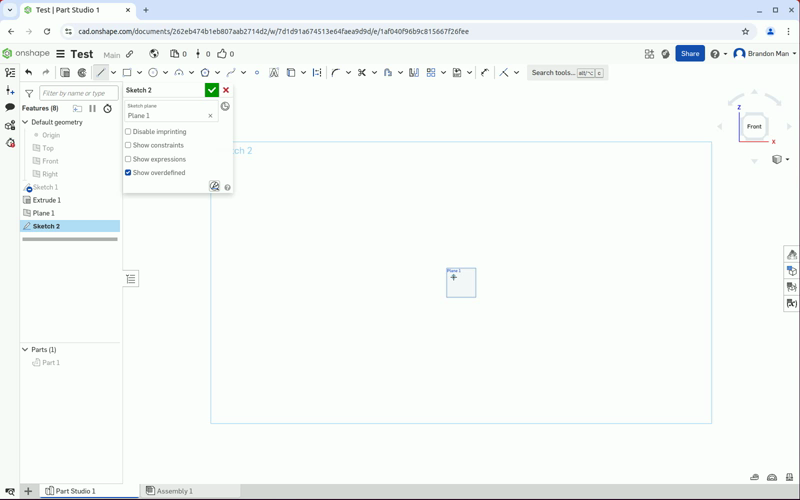
mouse_move(483, 276)
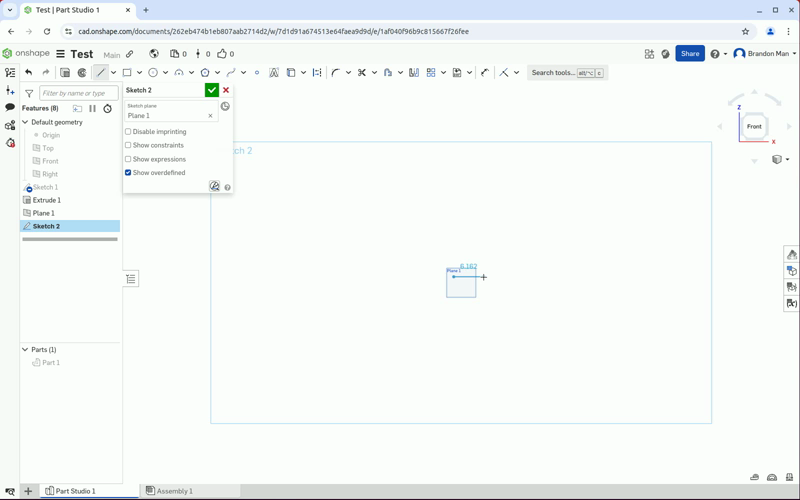
mouse_move(470, 276)
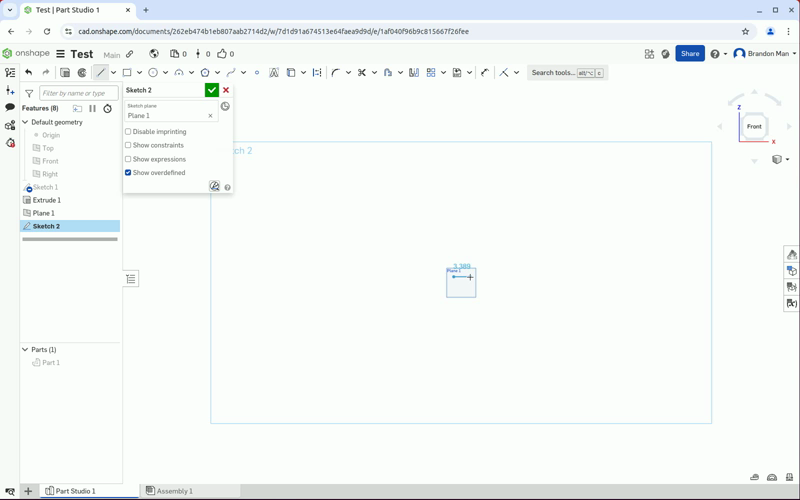
click(470, 276)
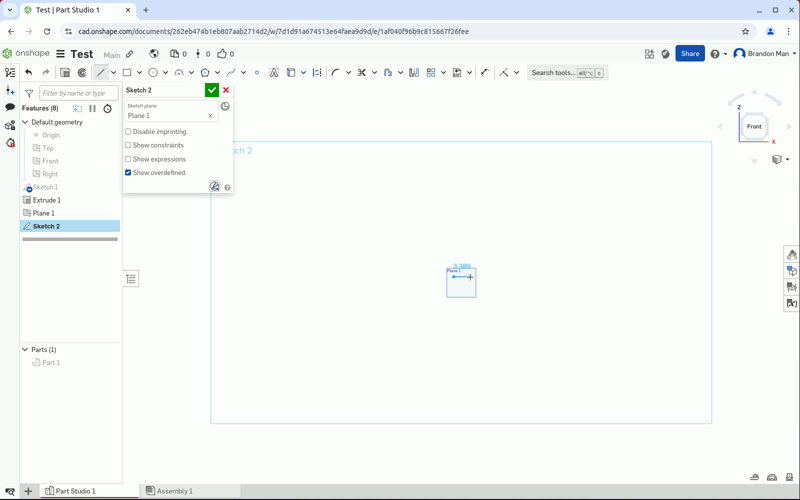
key_up(shift)
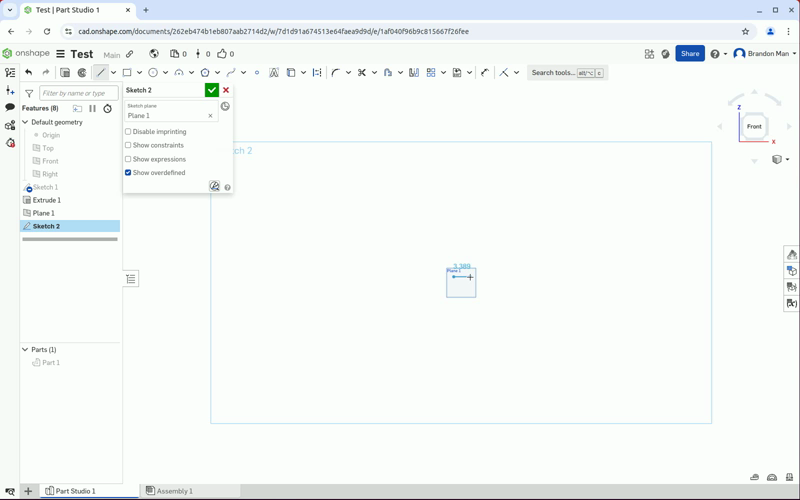
key(esc)
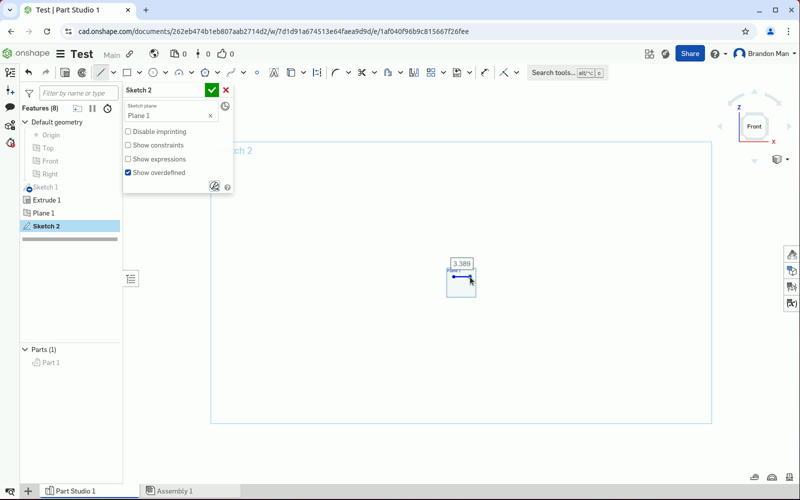
key(a)
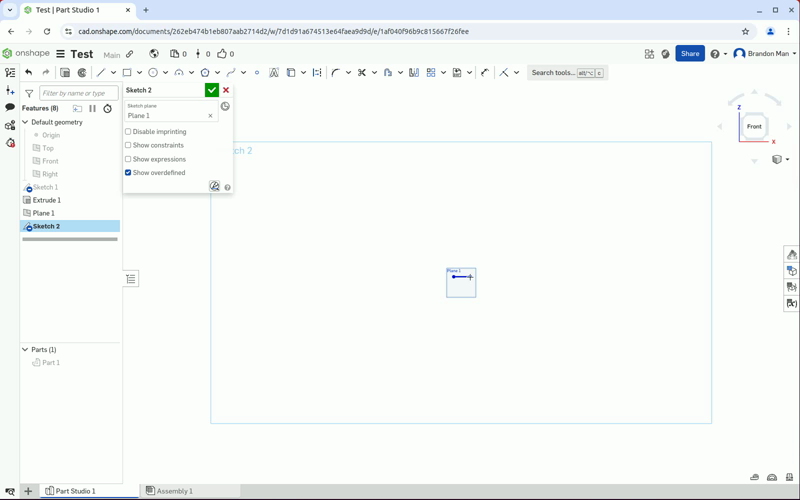
mouse_move(470, 276)
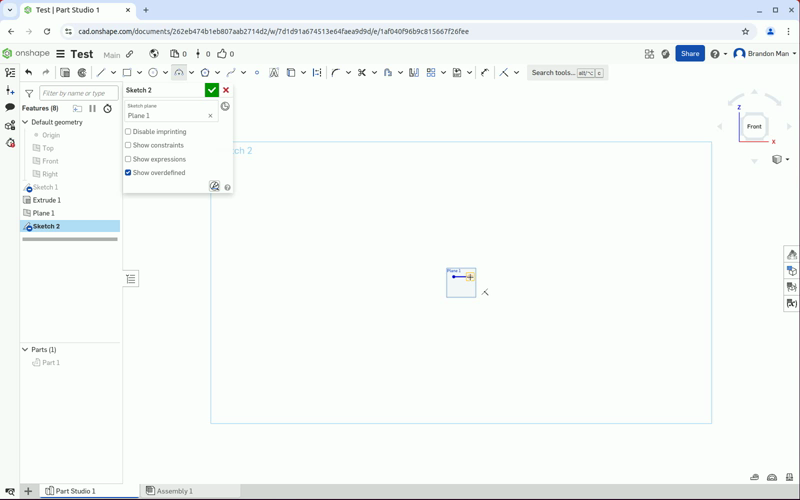
click(470, 276)
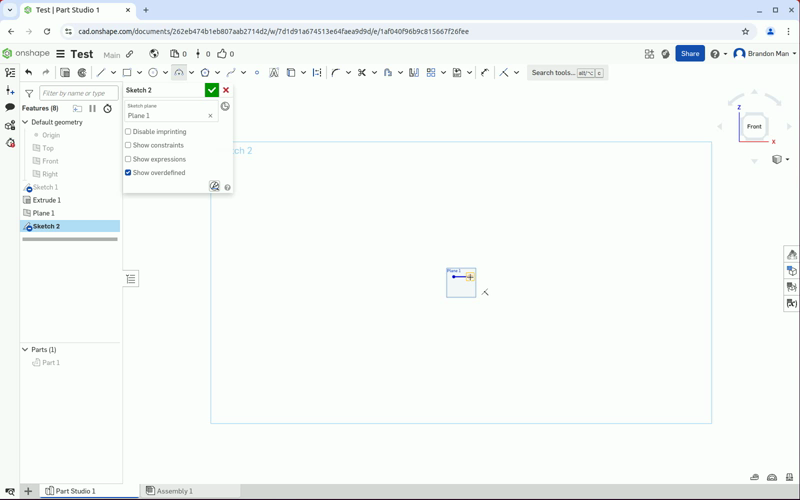
mouse_move(453, 276)
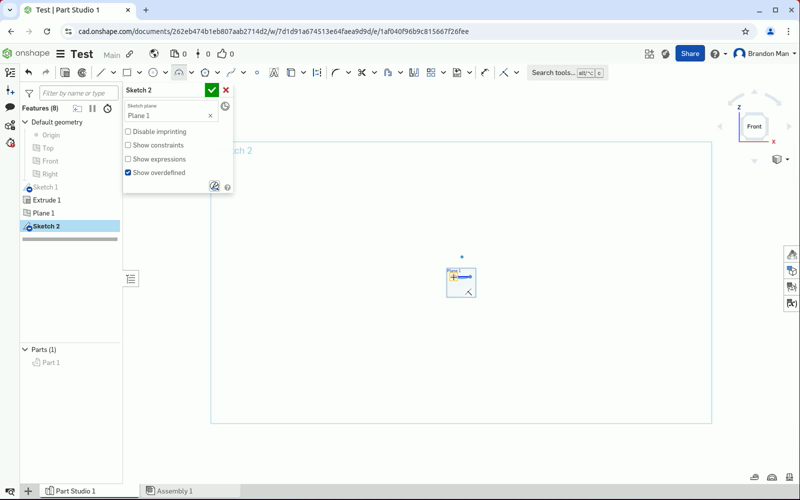
click(453, 276)
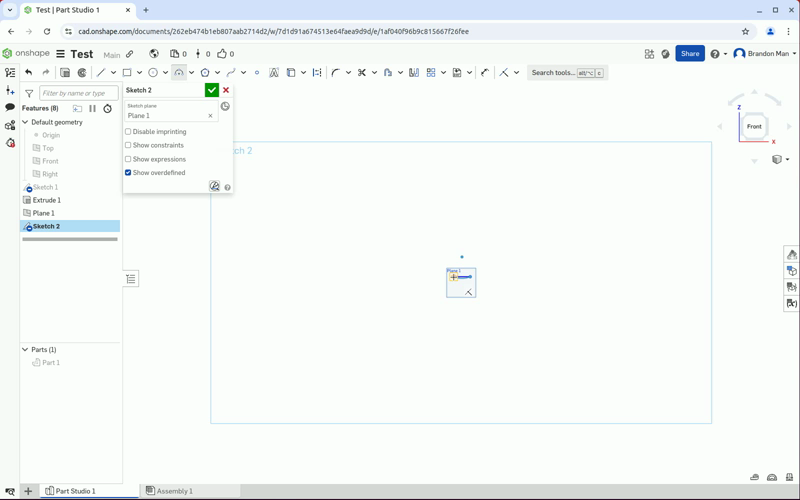
key_down(shift)
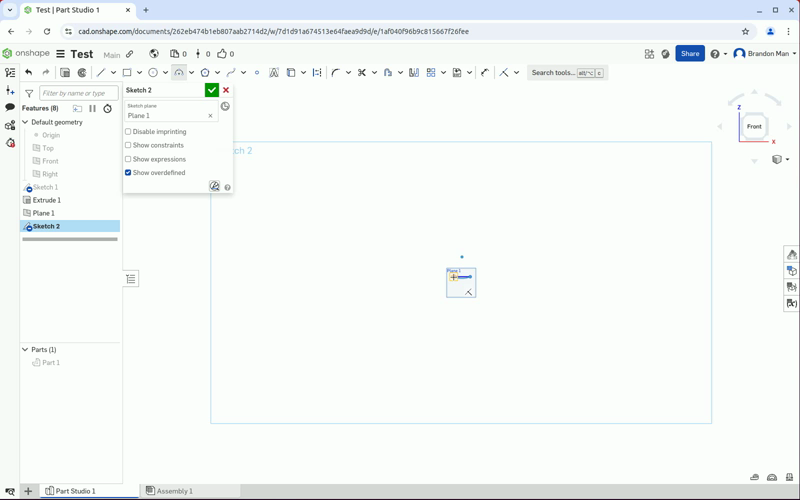
mouse_move(461, 273)
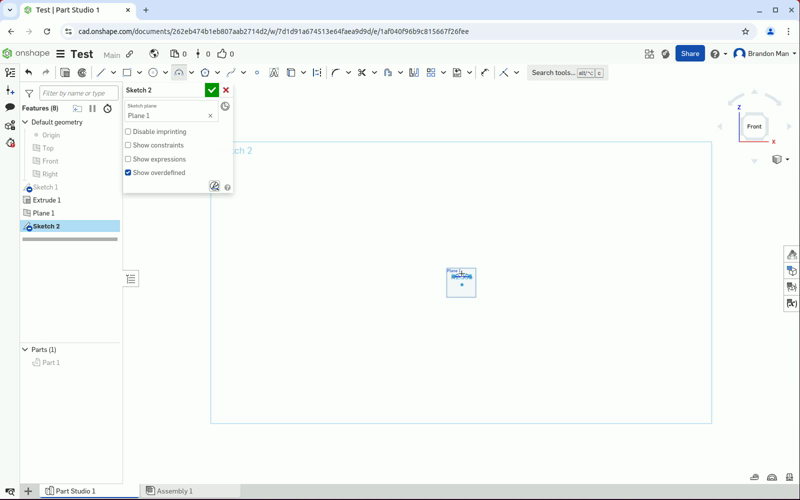
click(461, 273)
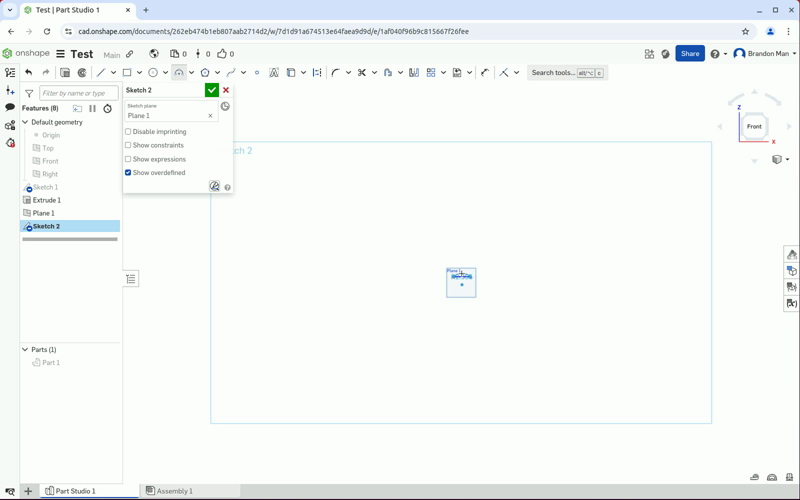
key_up(shift)
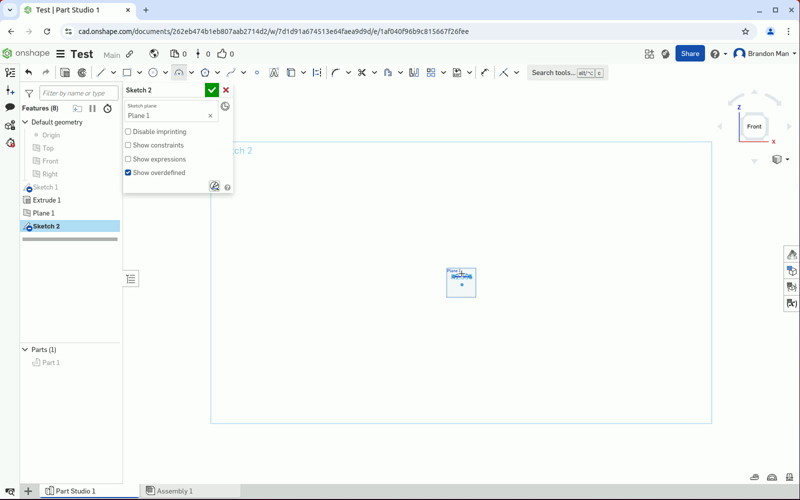
key(esc)
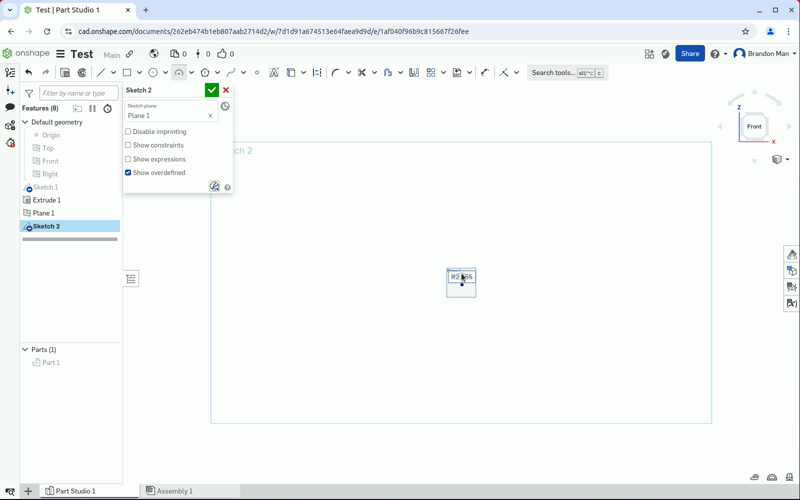
mouse_move(462, 274)
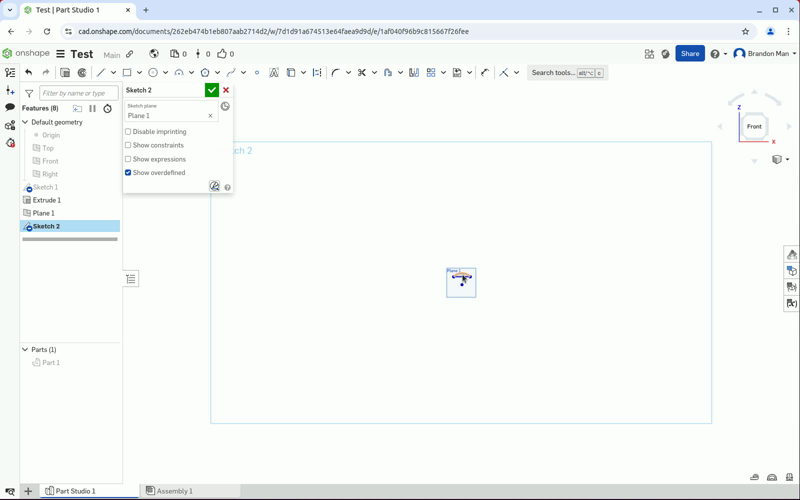
scroll(6)
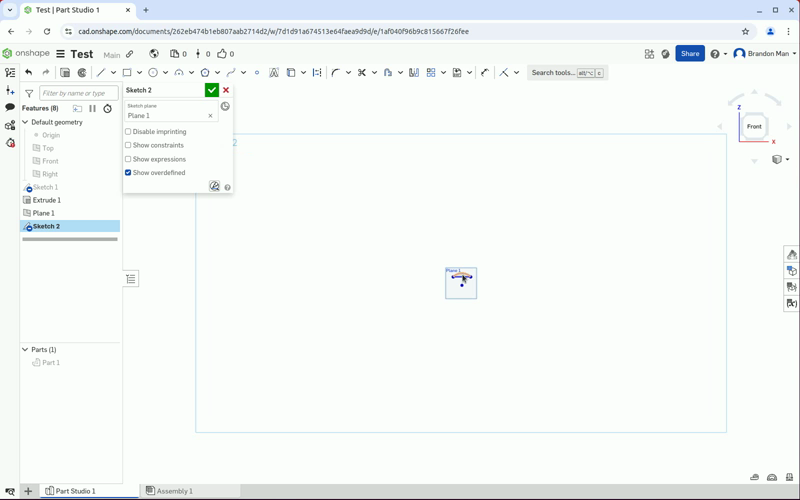
scroll(6)
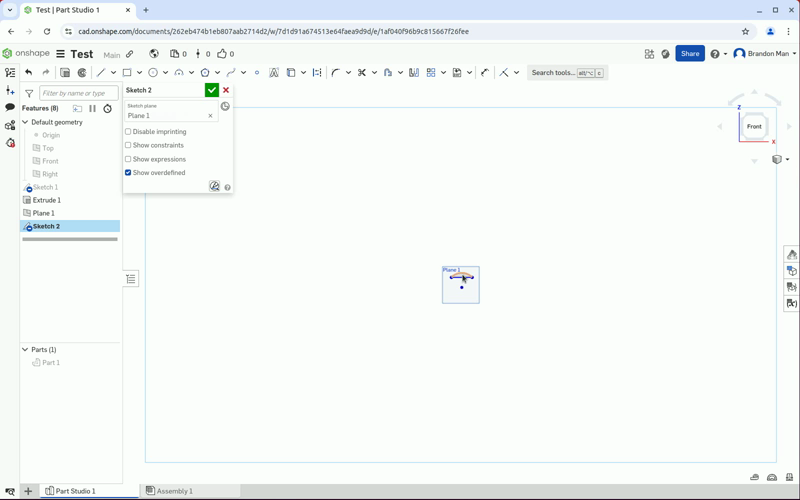
scroll(6)
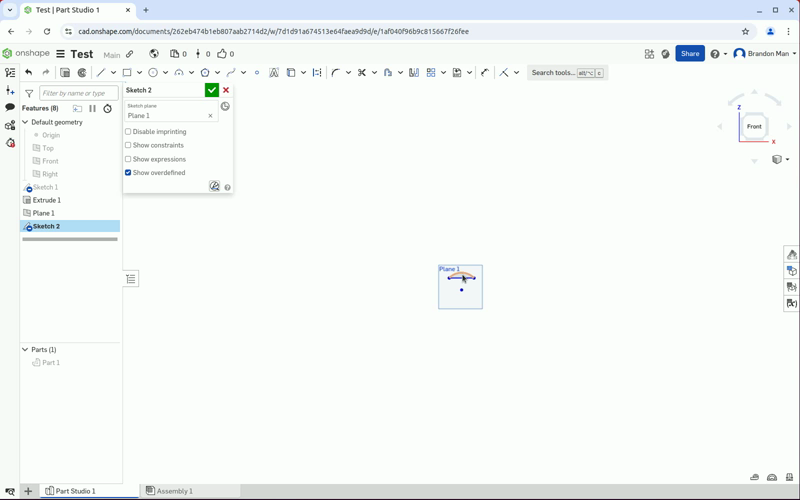
scroll(6)
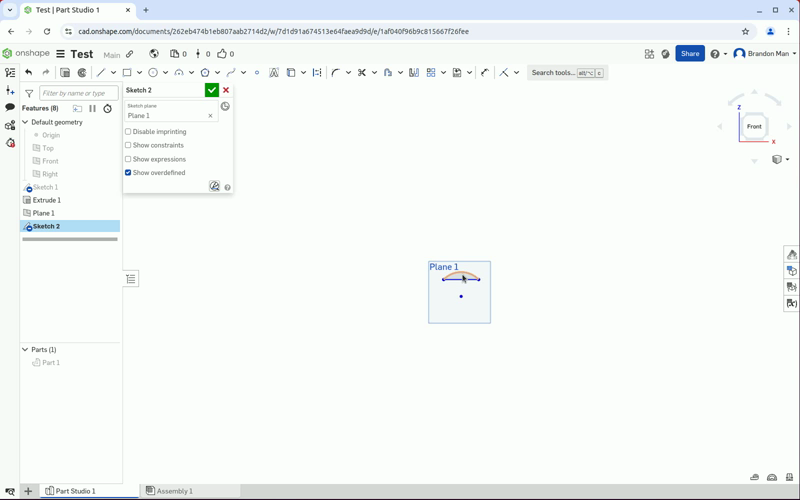
scroll(6)
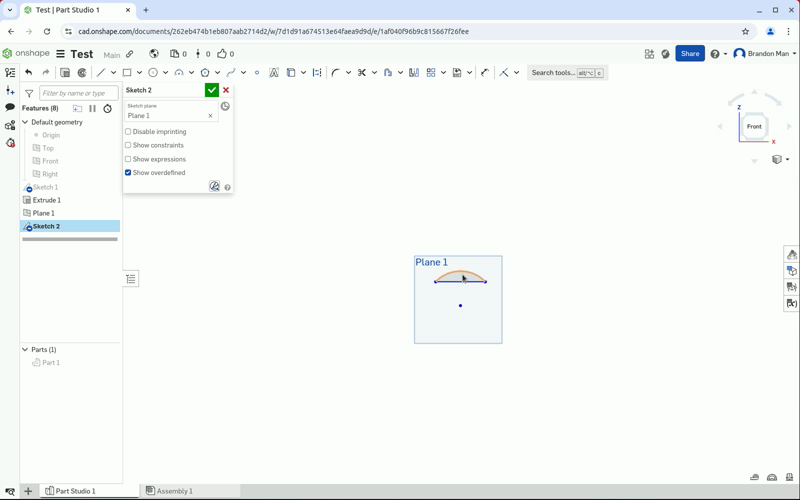
scroll(6)
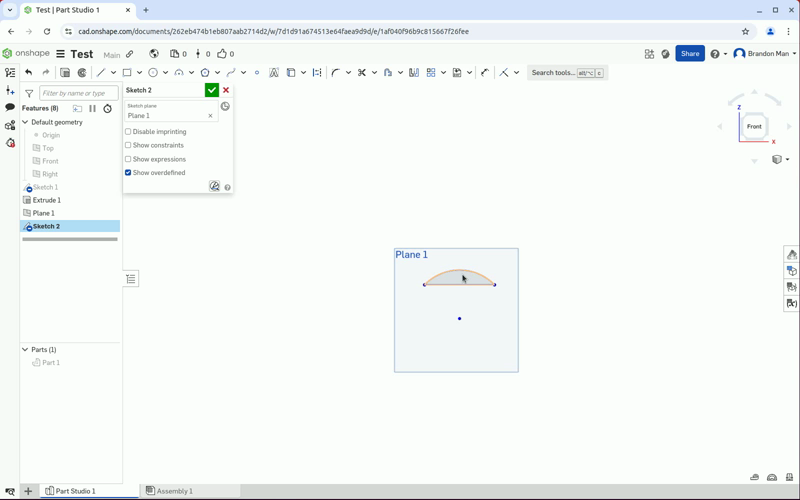
scroll(6)
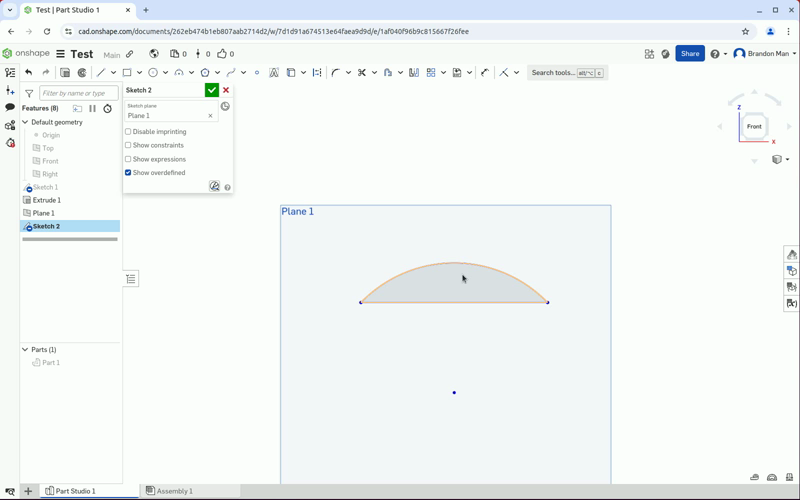
click(462, 274)
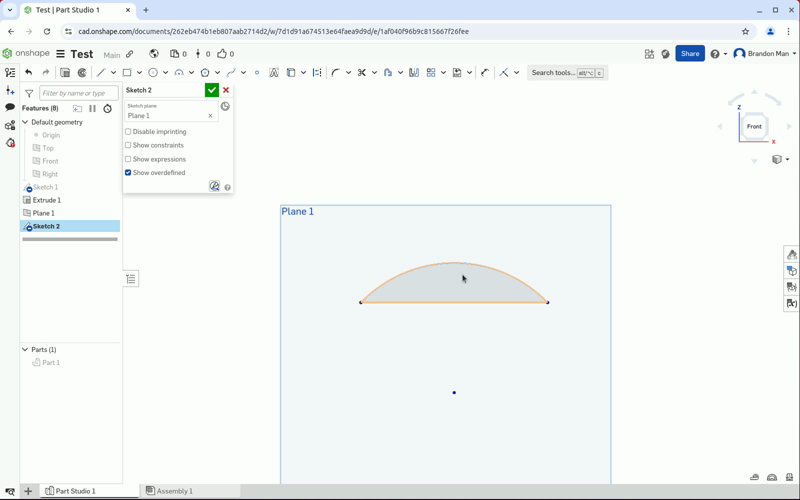
scroll(-6)
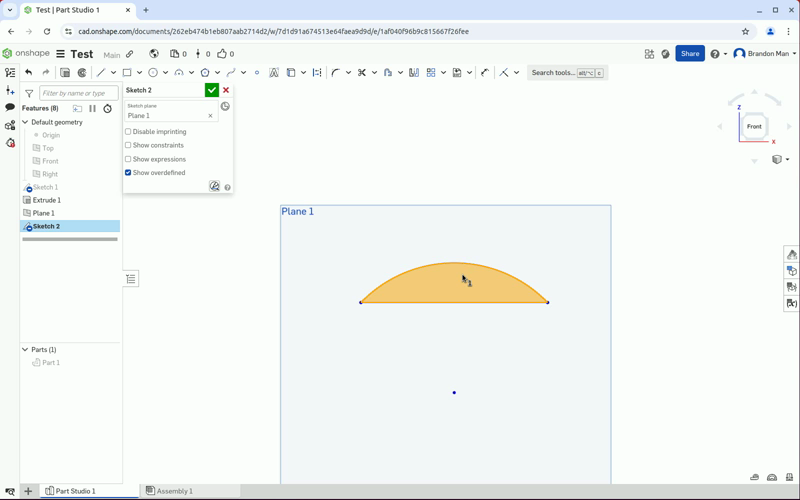
scroll(-6)
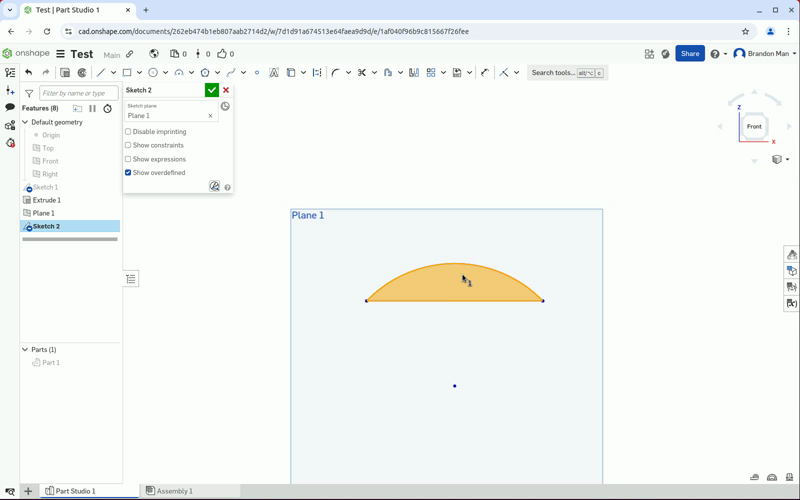
scroll(-6)
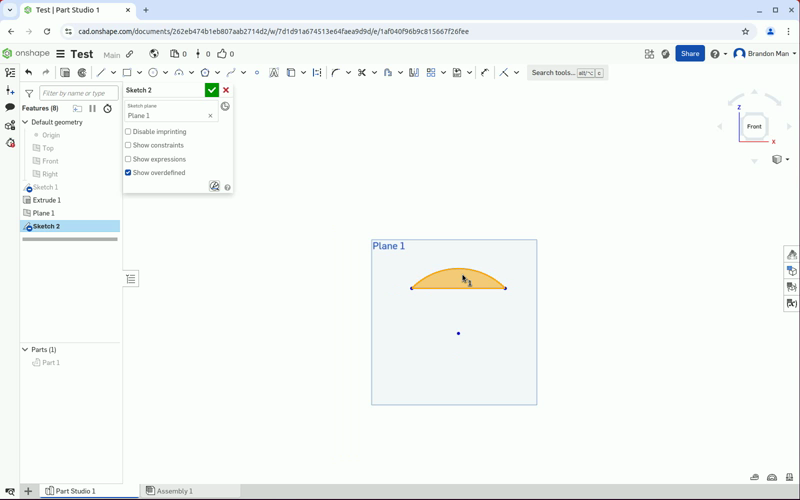
scroll(-6)
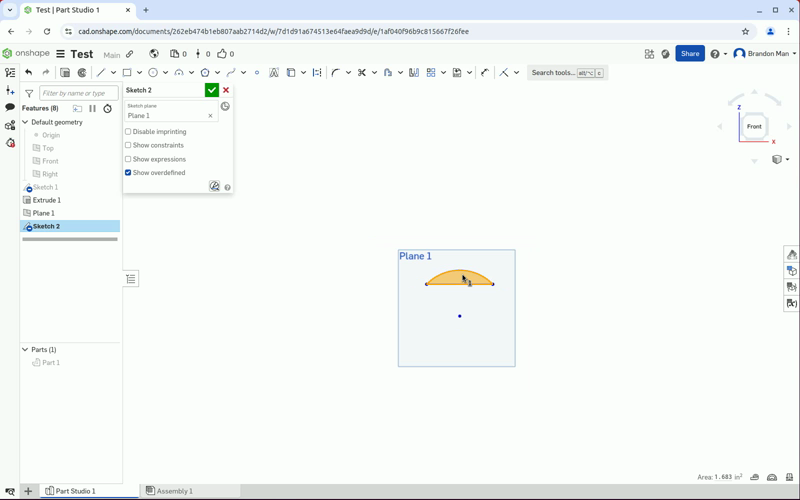
scroll(-6)
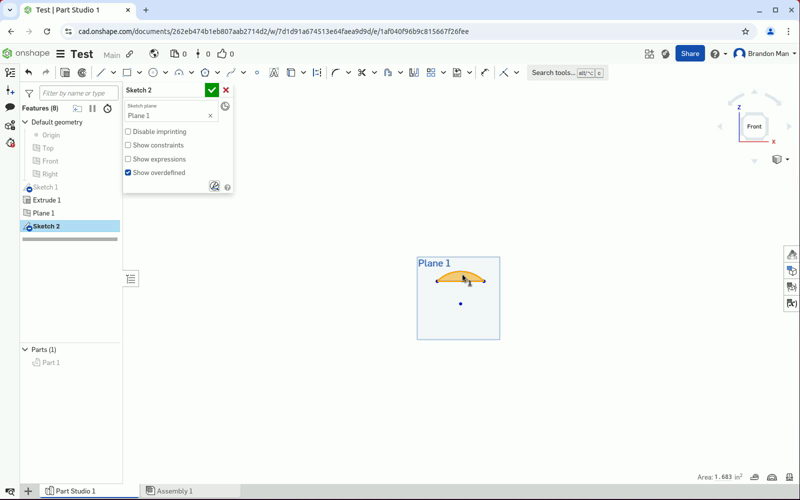
scroll(-6)
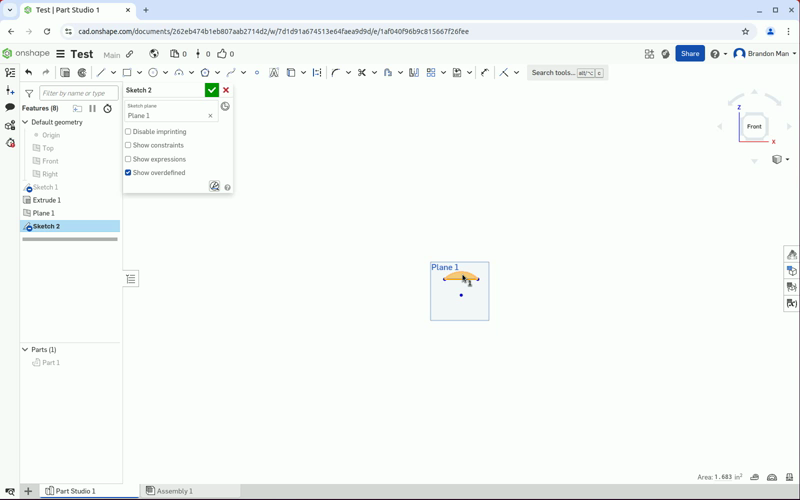
scroll(-6)
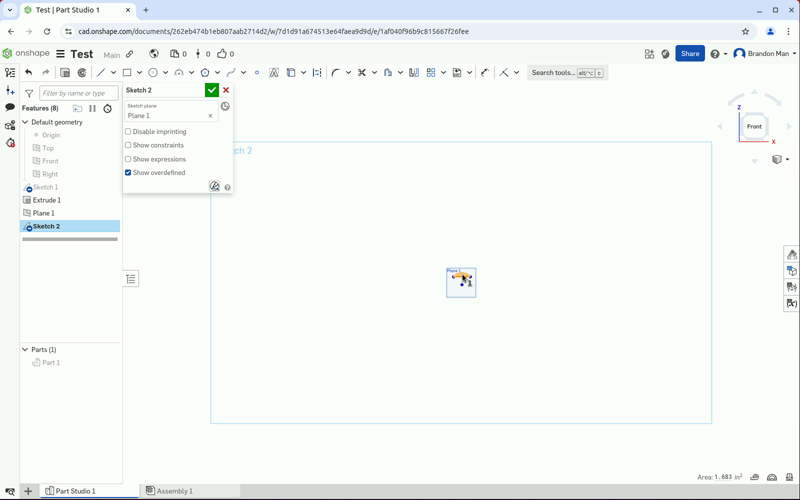
mouse_move(73, 352)
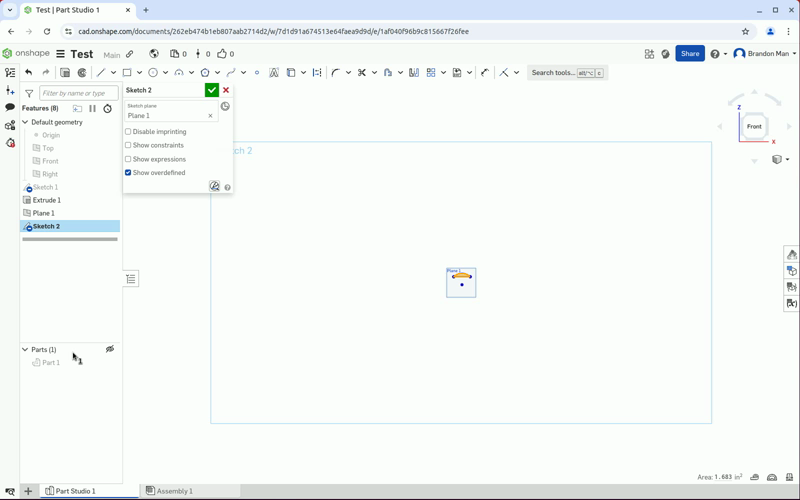
key(shift+y)
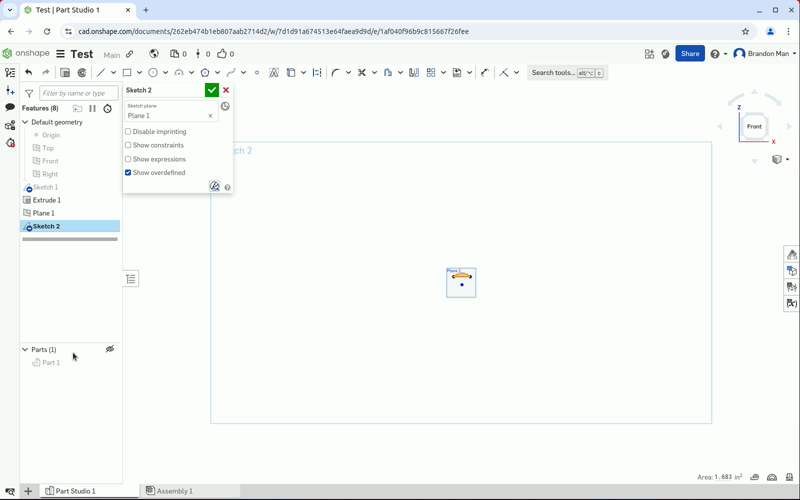
key(shift+e)
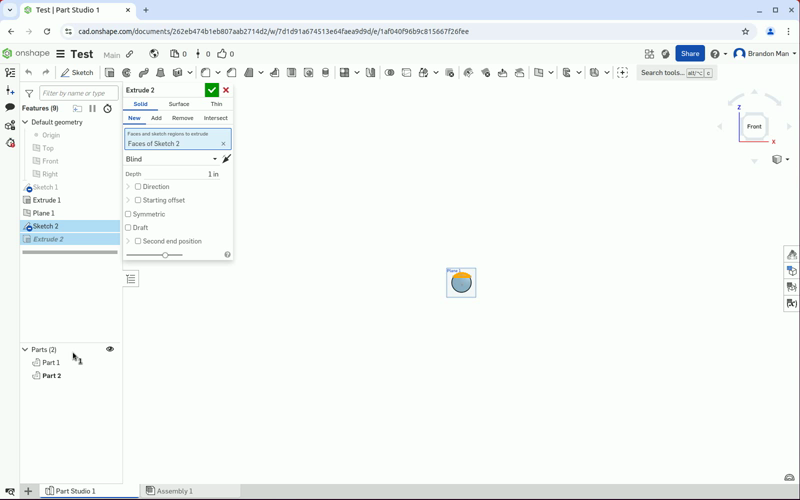
mouse_move(143, 106)
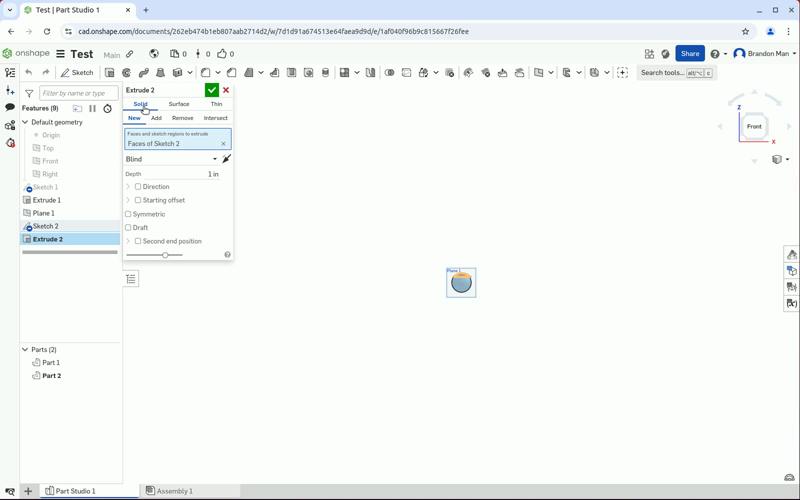
click(143, 106)
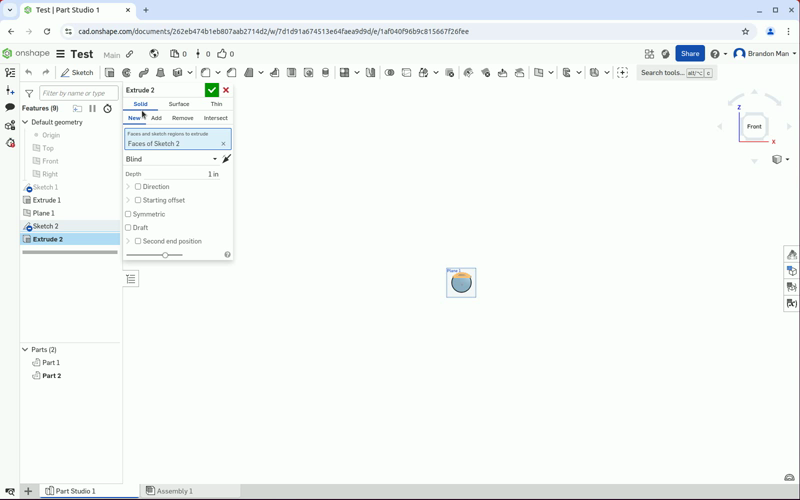
mouse_move(137, 120)
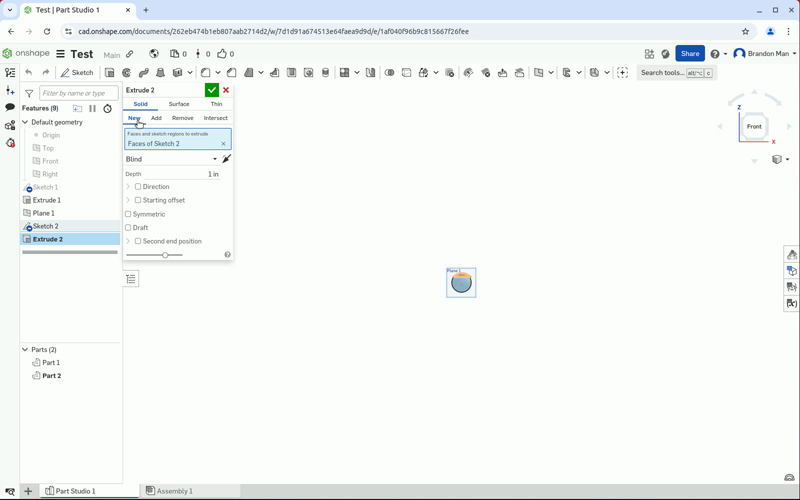
click(137, 120)
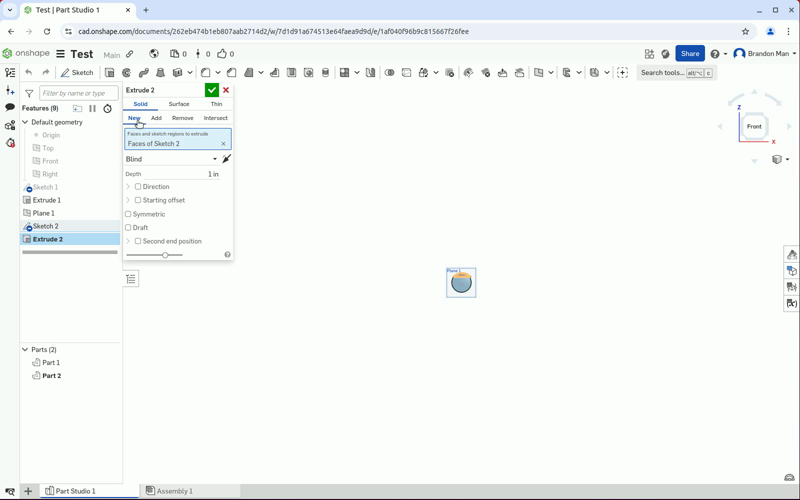
key(tab, 4)
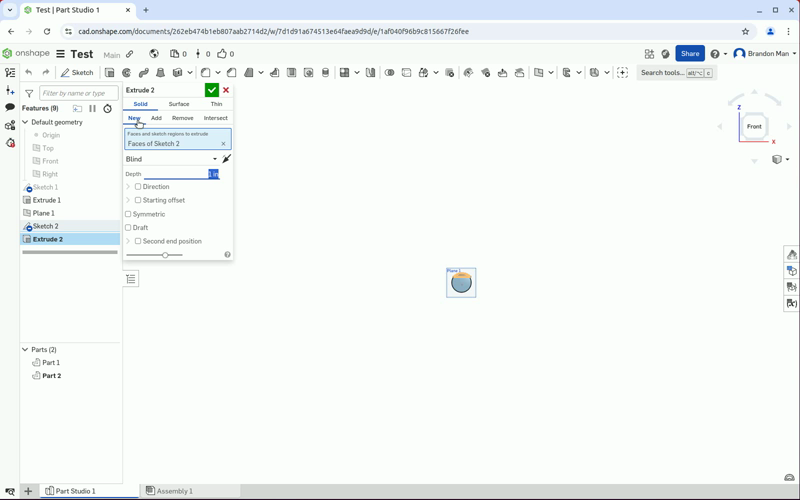
text(-19.257)
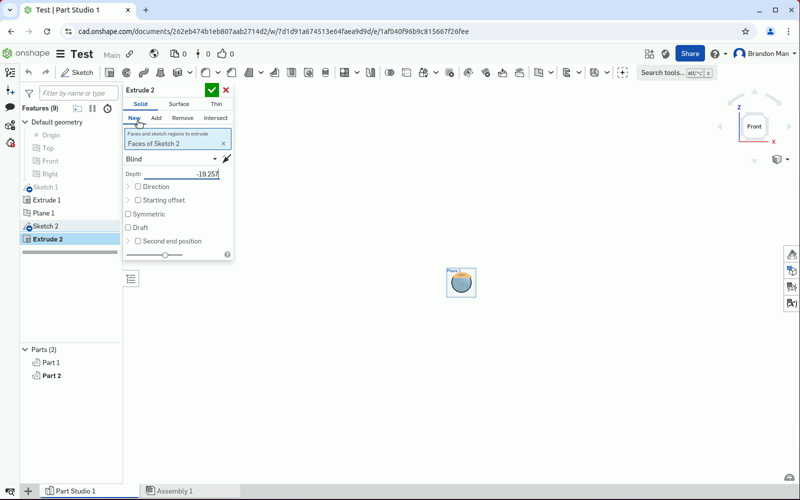
key(tab, 3)
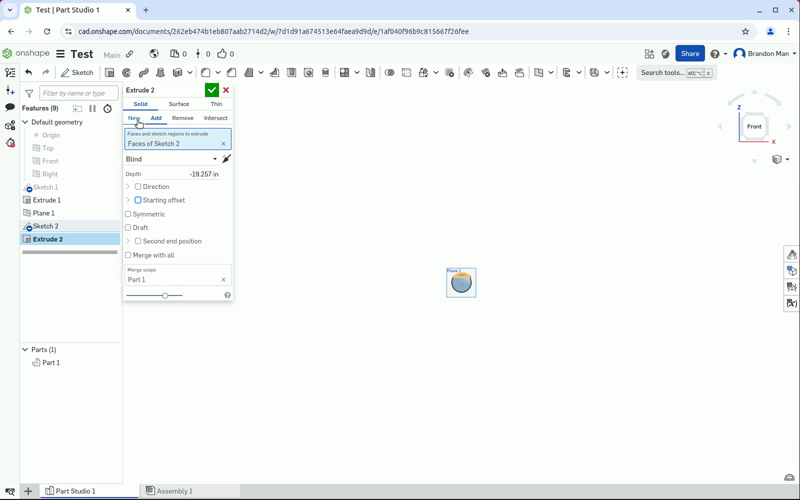
key(tab, 2)
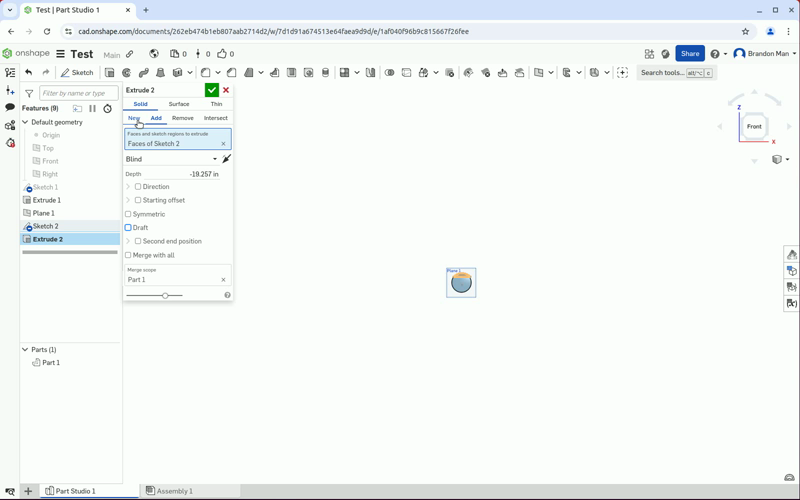
key(space)
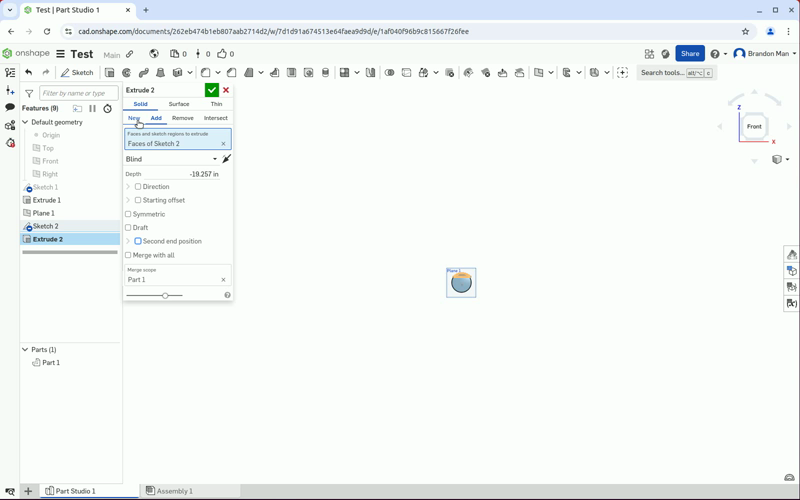
key(tab, 3)
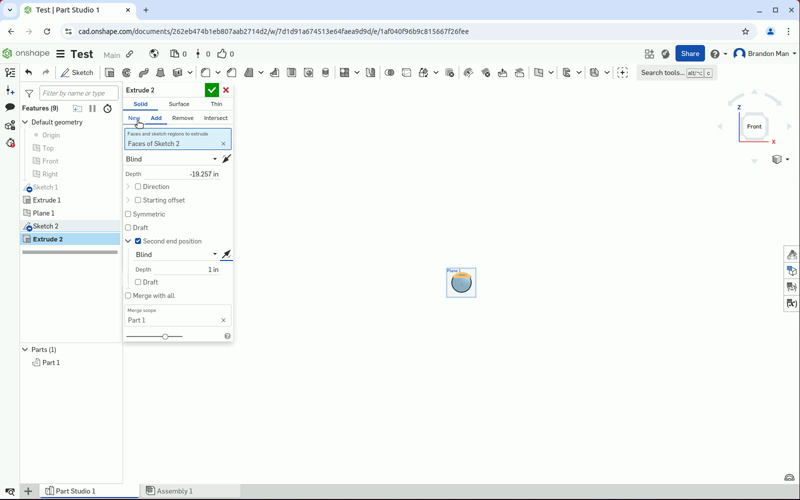
text(3.851)
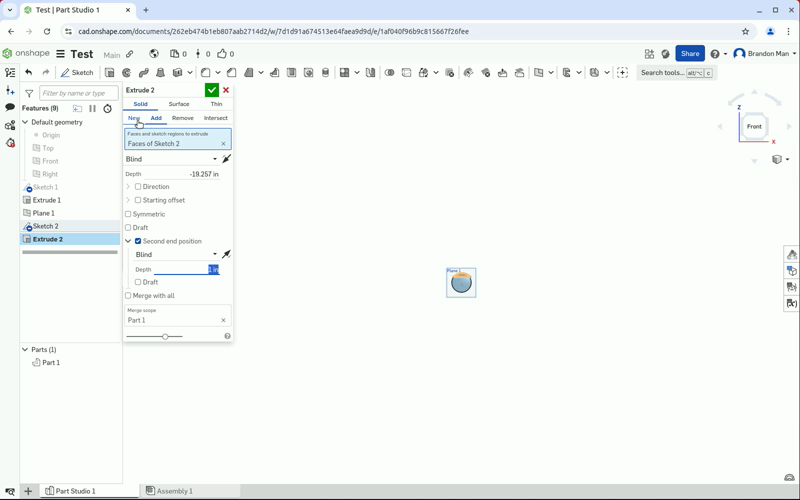
key(enter)
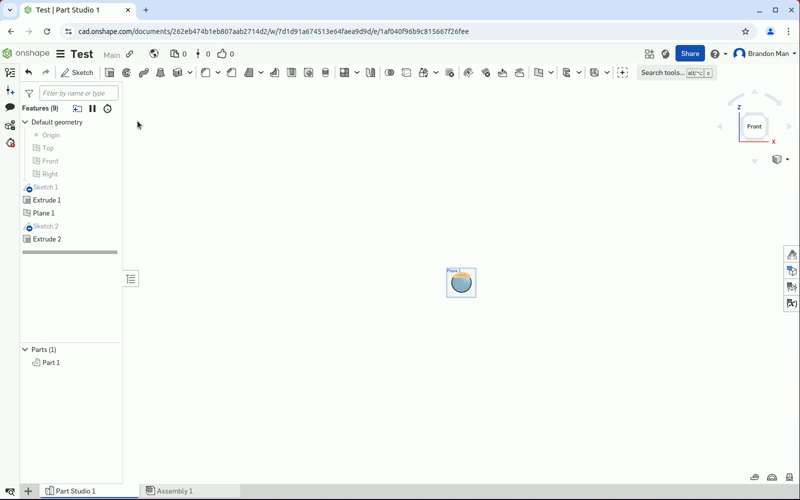
key(shift+h)
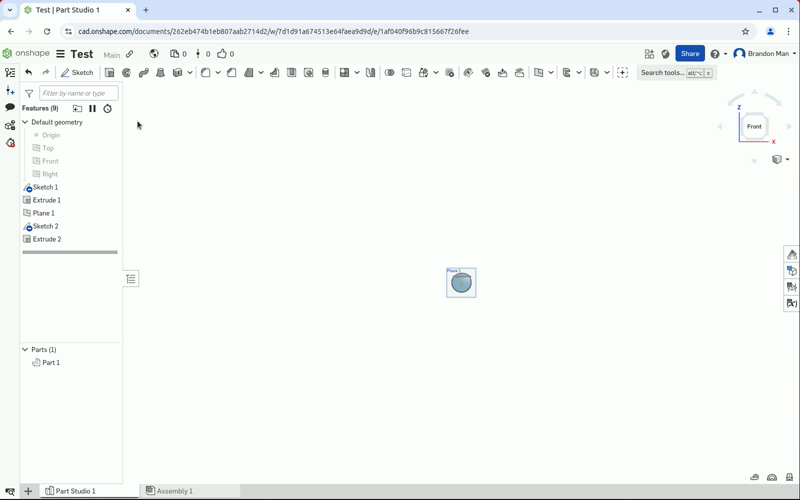
key(shift+h)
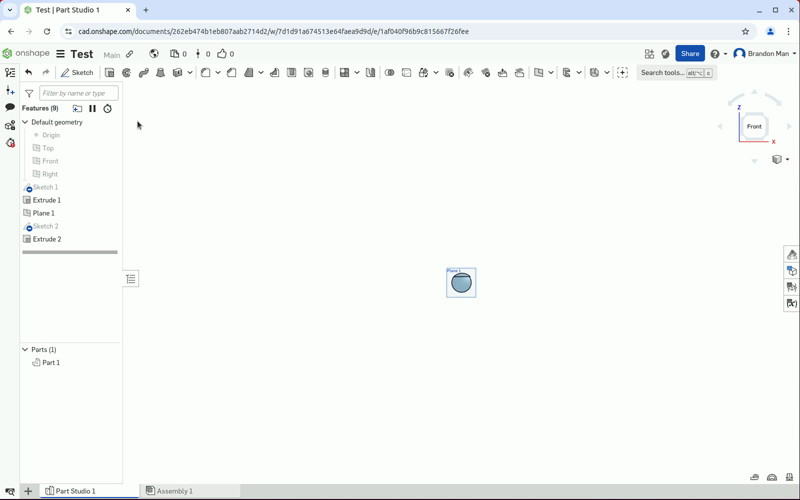
mouse_move(73, 189)
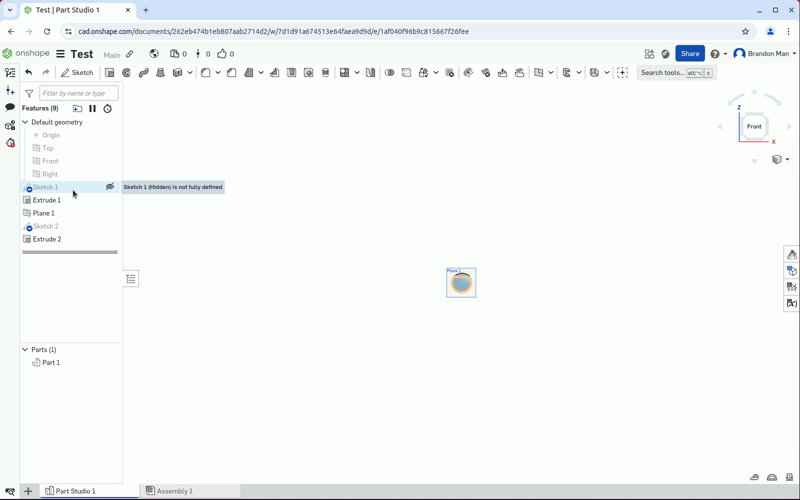
click(73, 189)
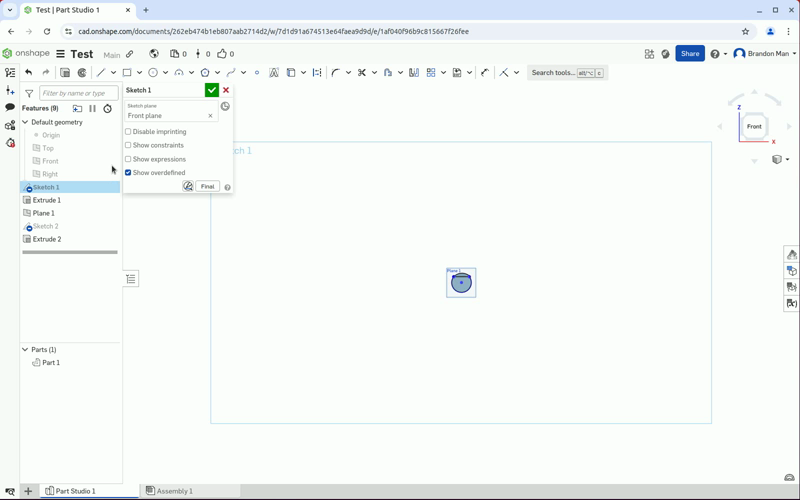
mouse_move(229, 92)
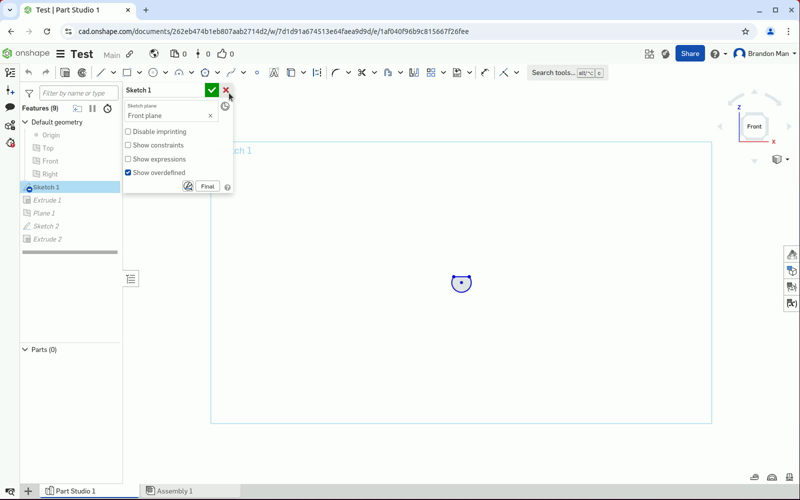
click(229, 92)
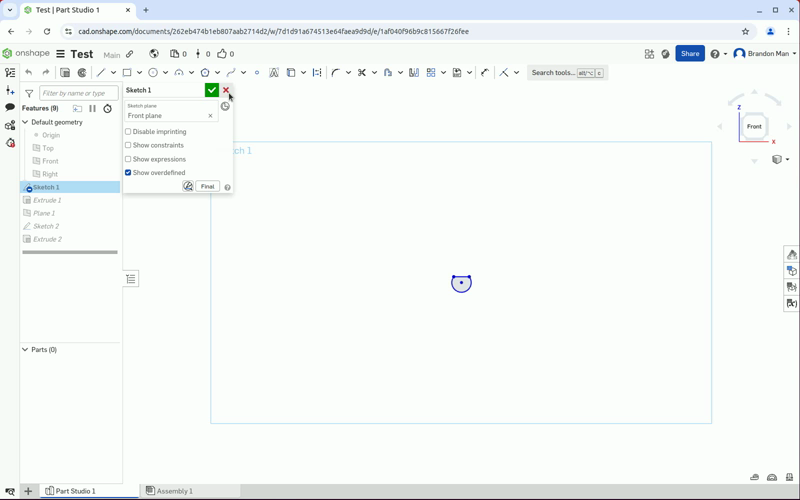
key(shift+s)
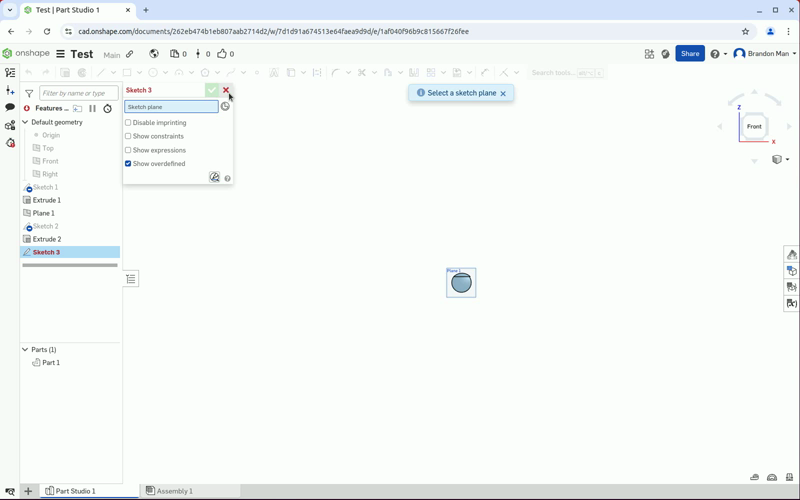
mouse_move(73, 215)
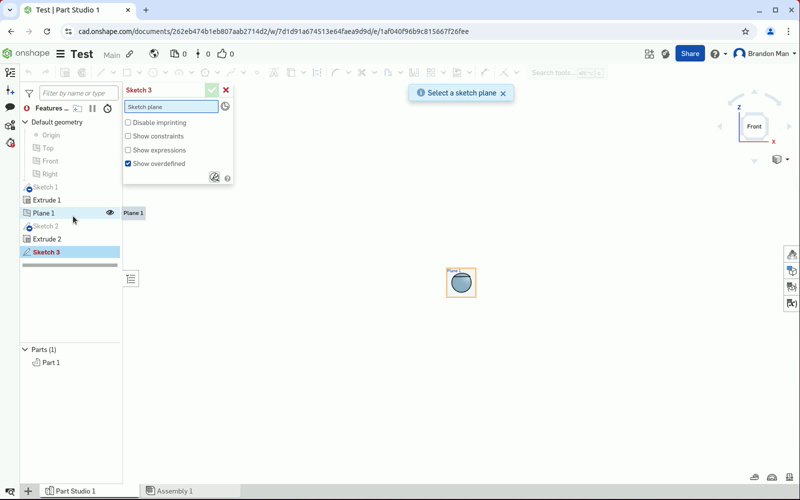
click(73, 215)
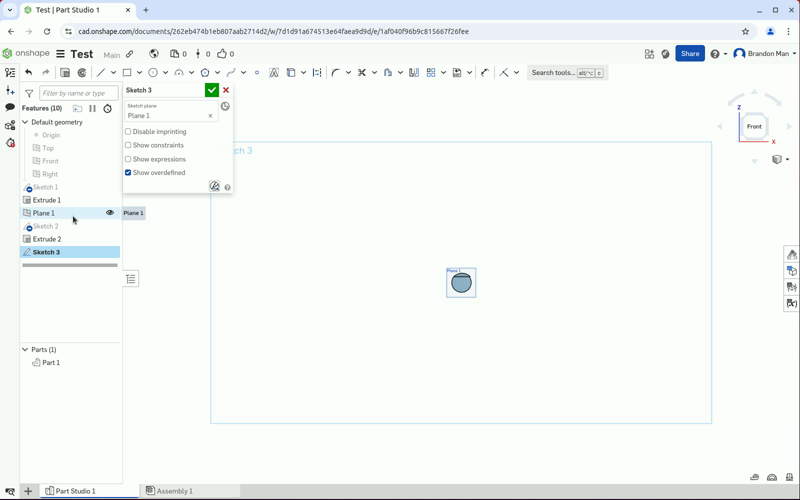
mouse_move(73, 352)
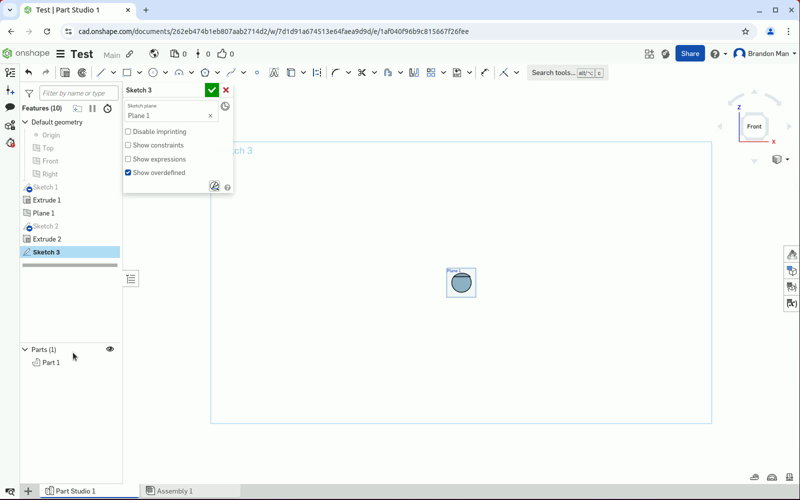
key(y)
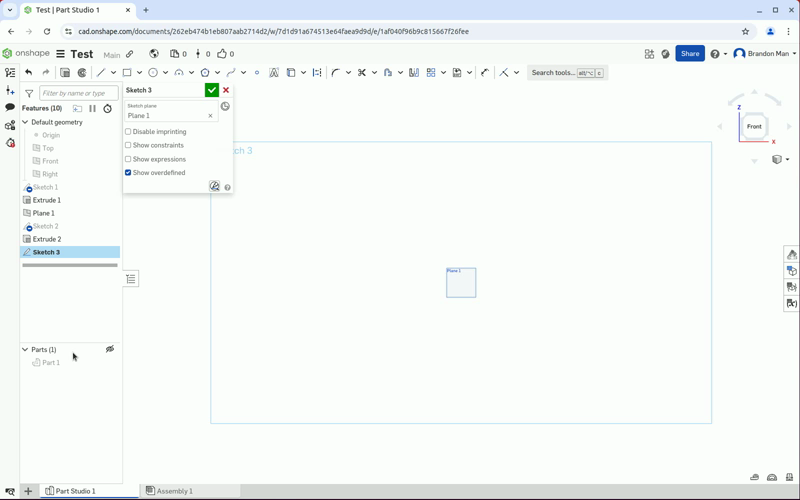
key(a)
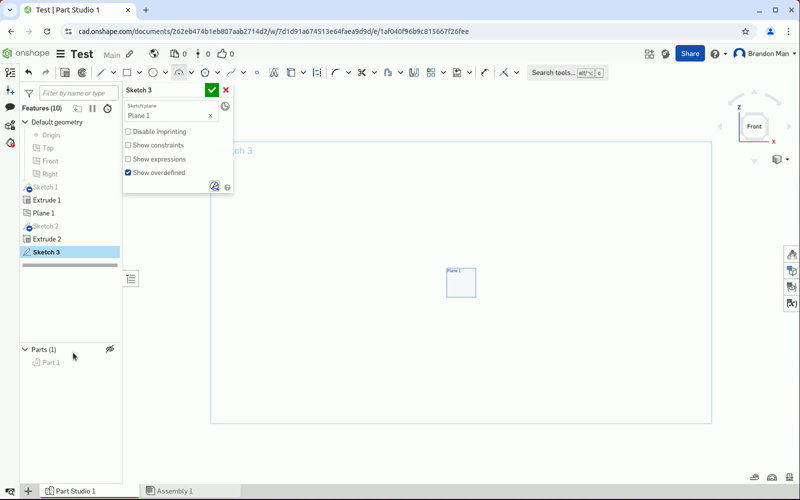
key_down(shift)
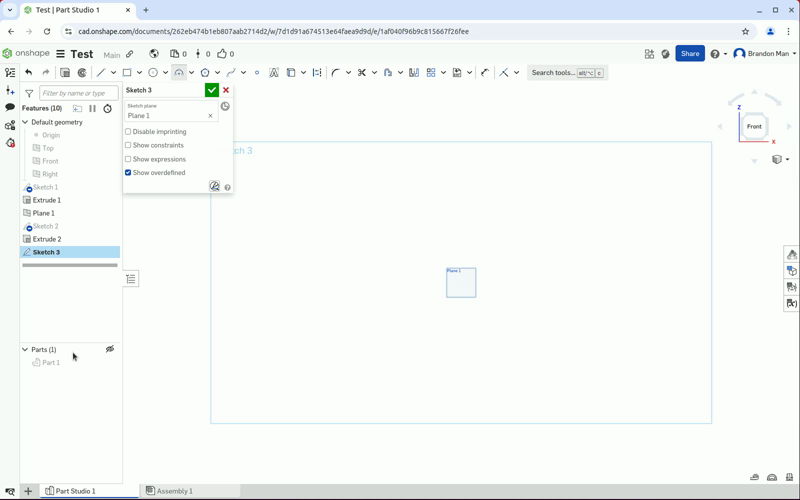
mouse_move(453, 276)
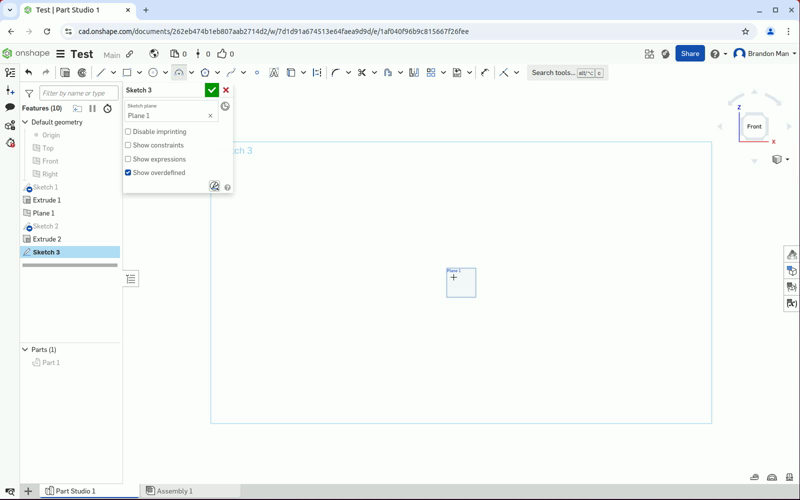
click(453, 276)
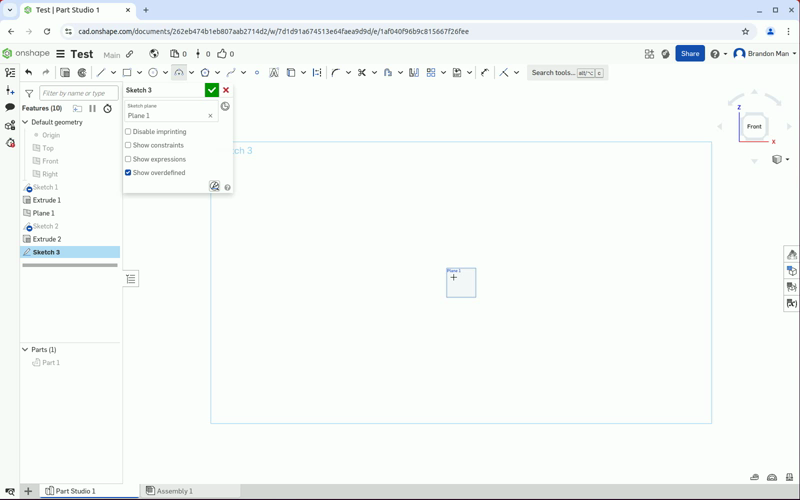
key_up(shift)
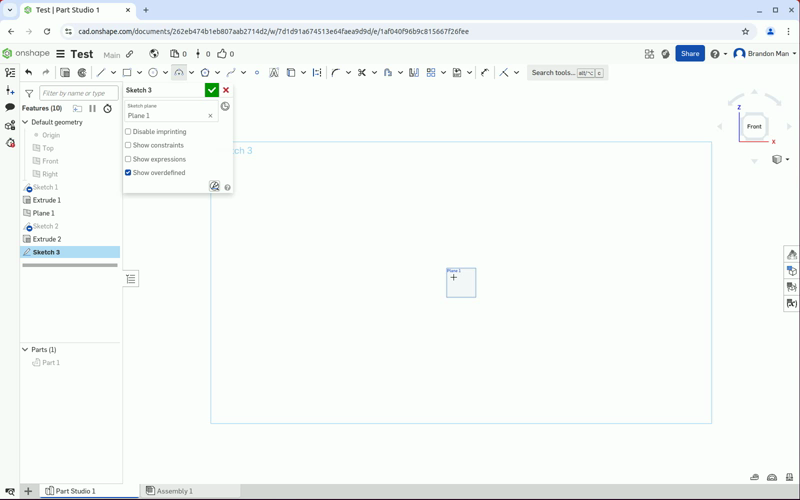
key_down(shift)
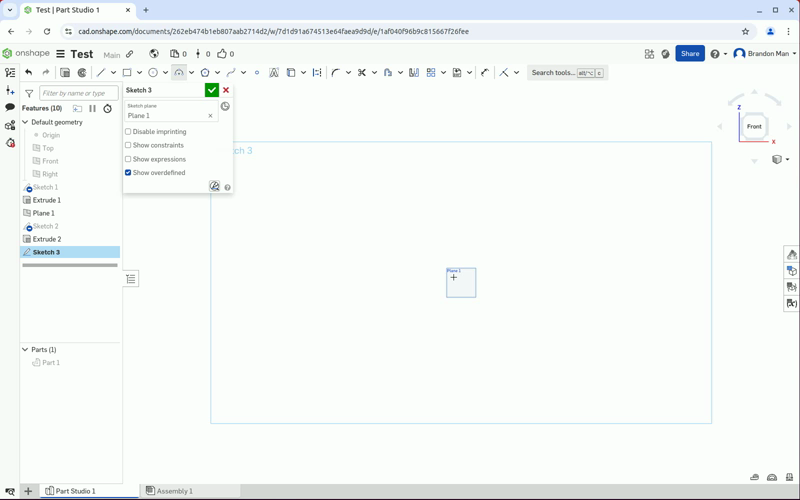
mouse_move(469, 276)
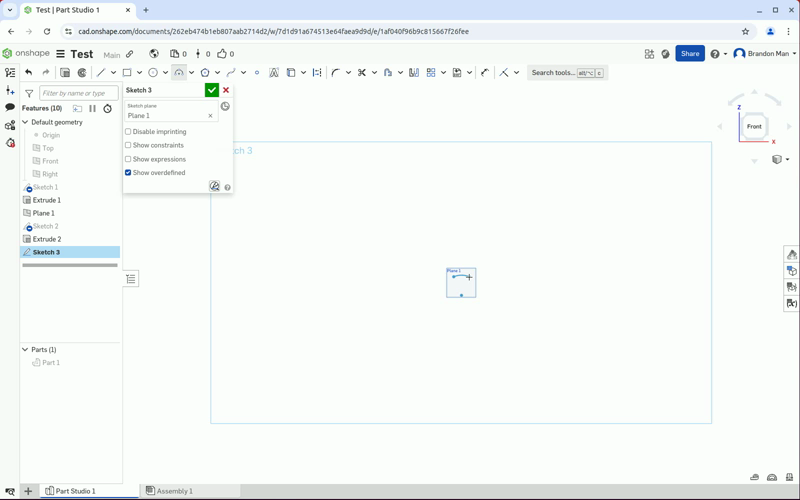
click(469, 276)
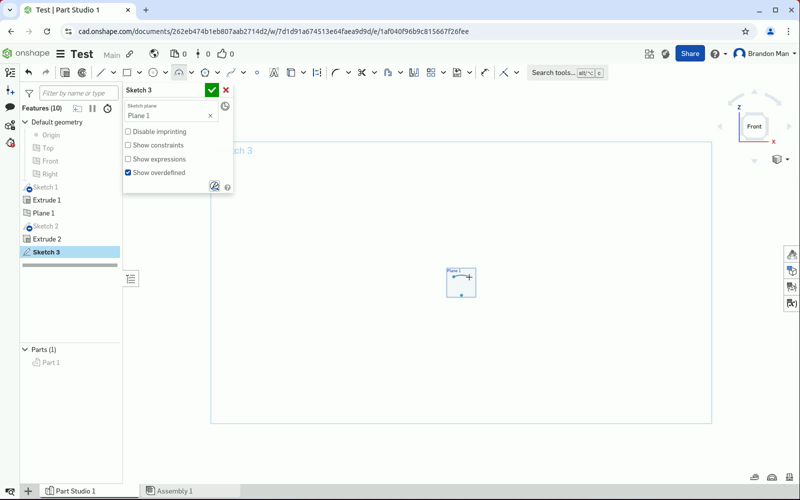
mouse_move(461, 292)
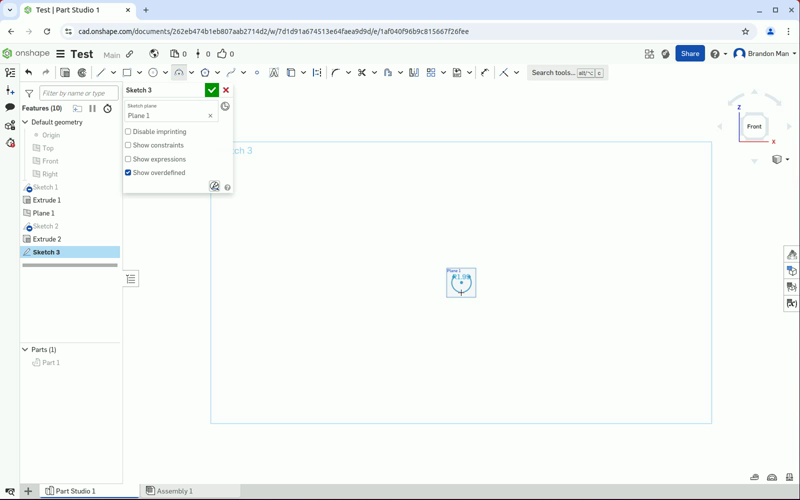
click(461, 292)
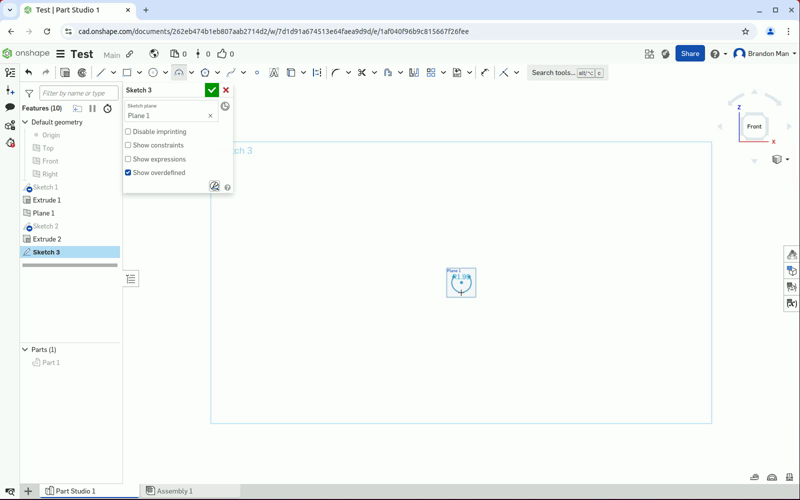
key_up(shift)
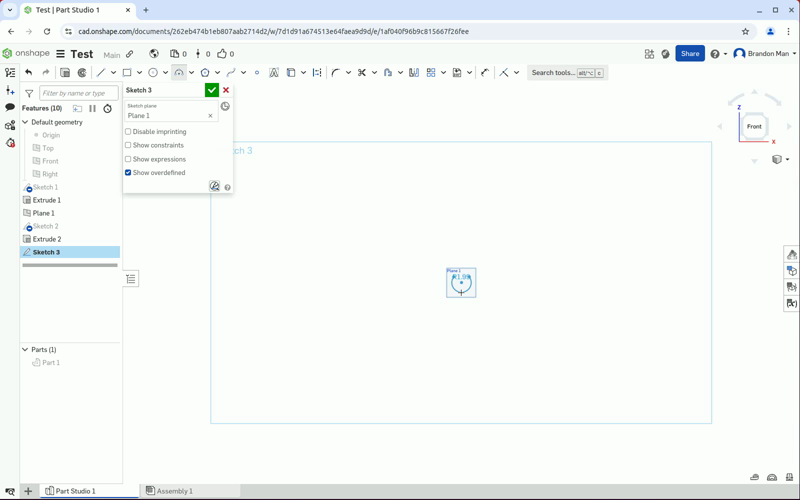
key(esc)
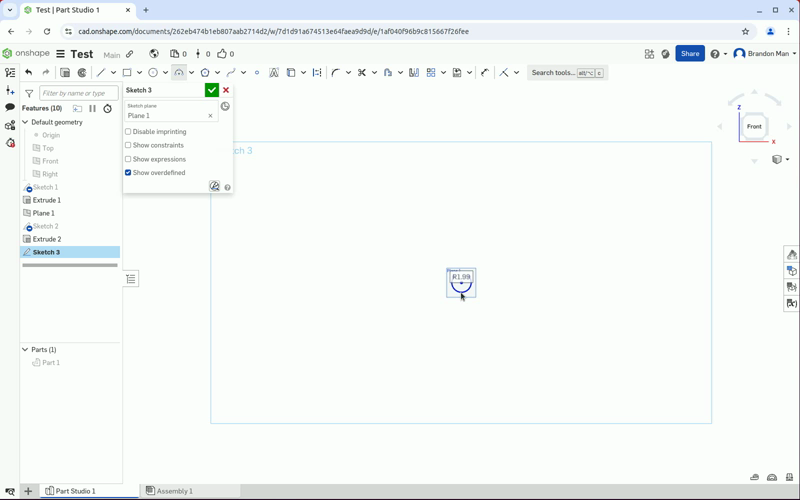
key(l)
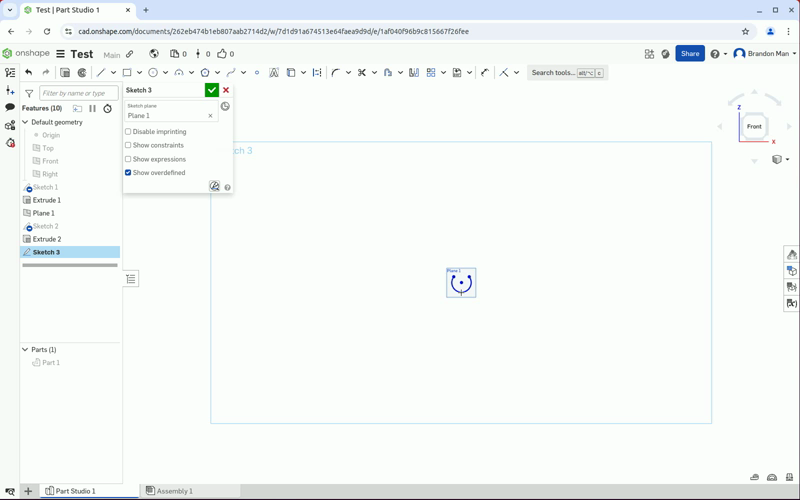
mouse_move(469, 276)
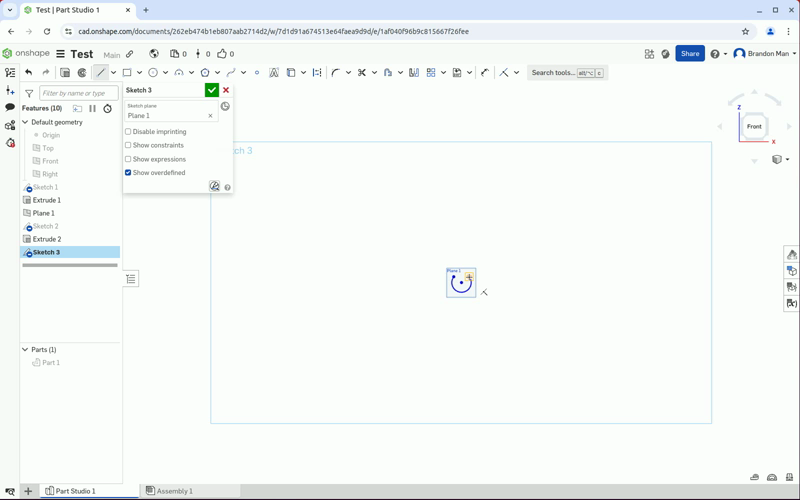
click(469, 276)
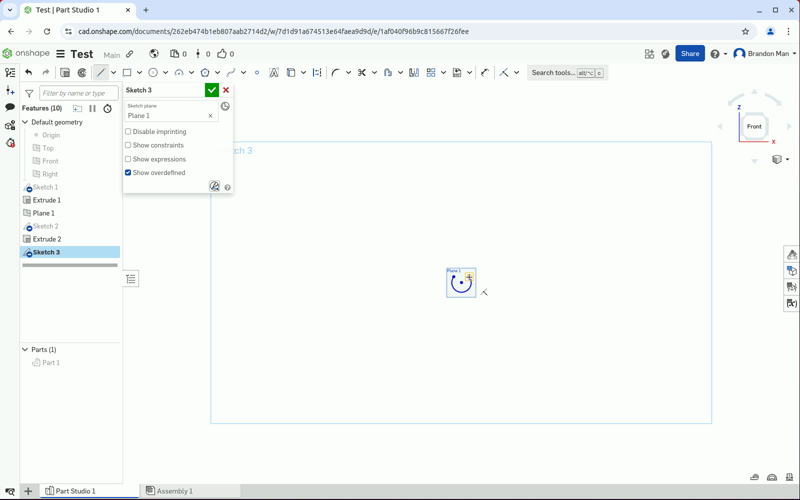
mouse_move(499, 276)
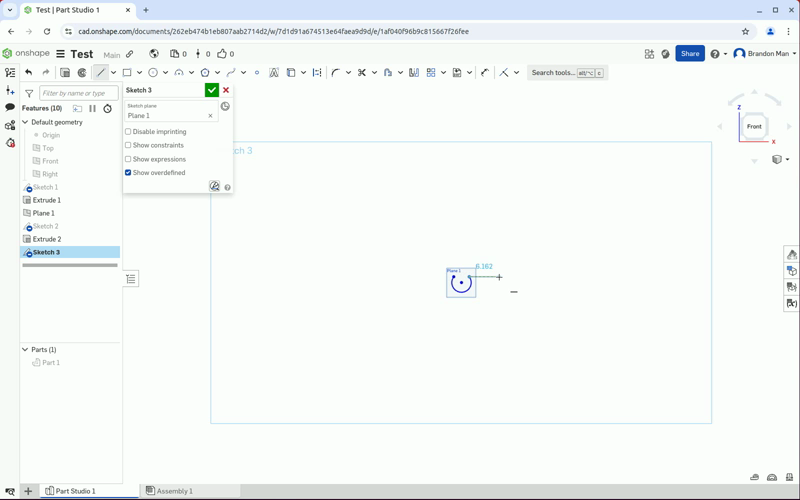
key_down(shift)
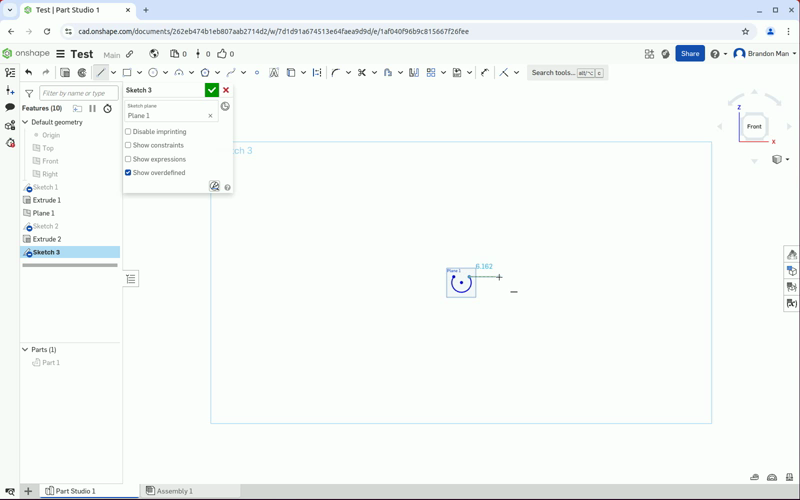
mouse_move(453, 276)
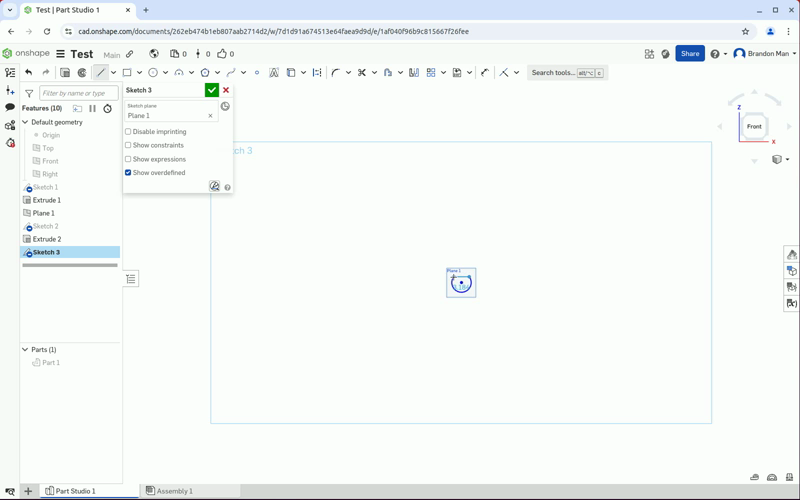
key_up(shift)
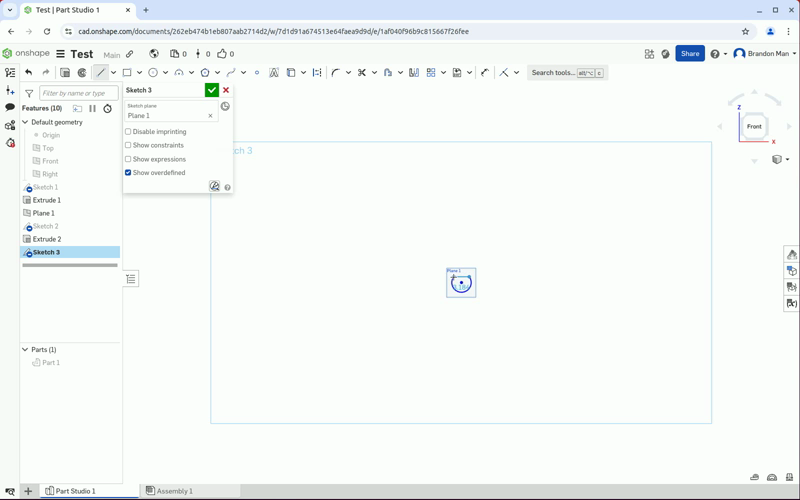
click(453, 276)
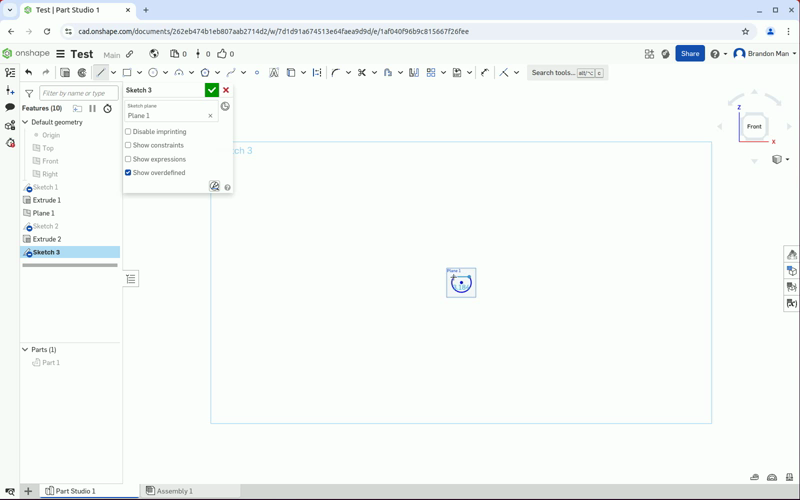
key(esc)
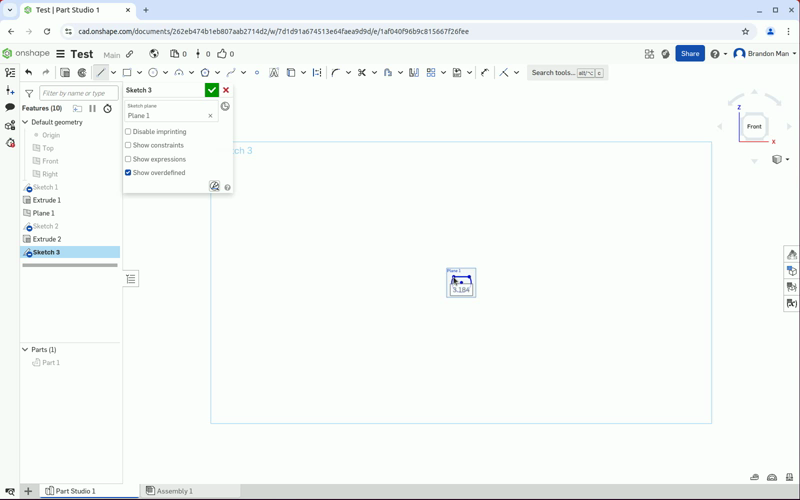
mouse_move(467, 289)
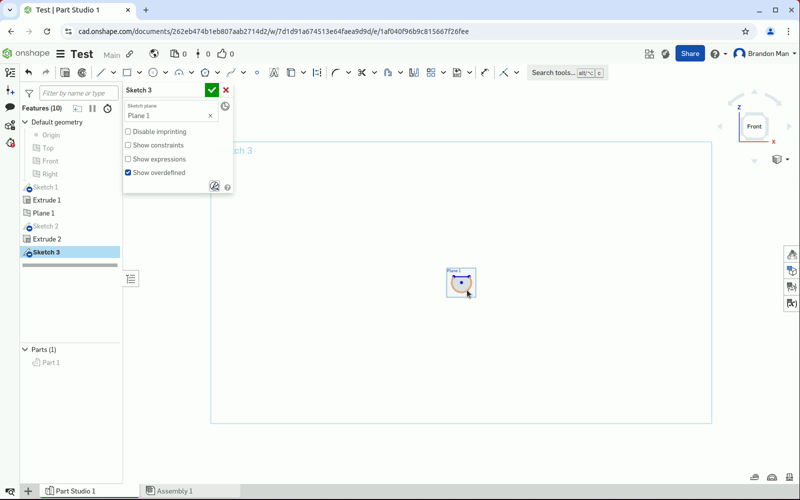
scroll(6)
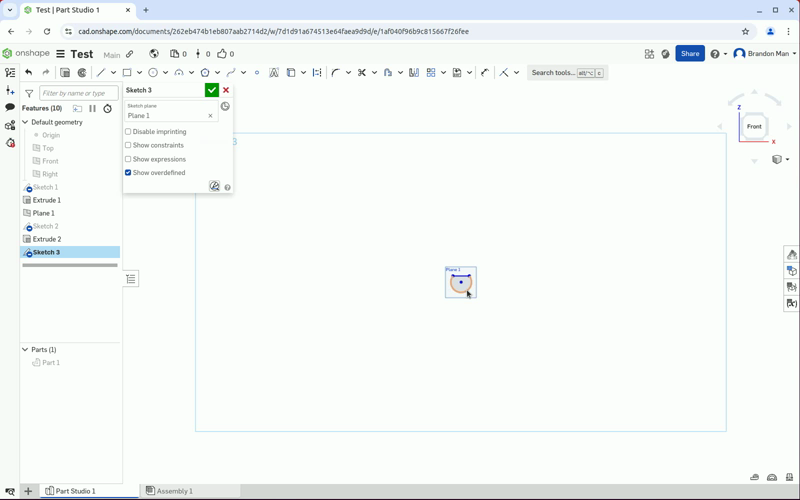
scroll(6)
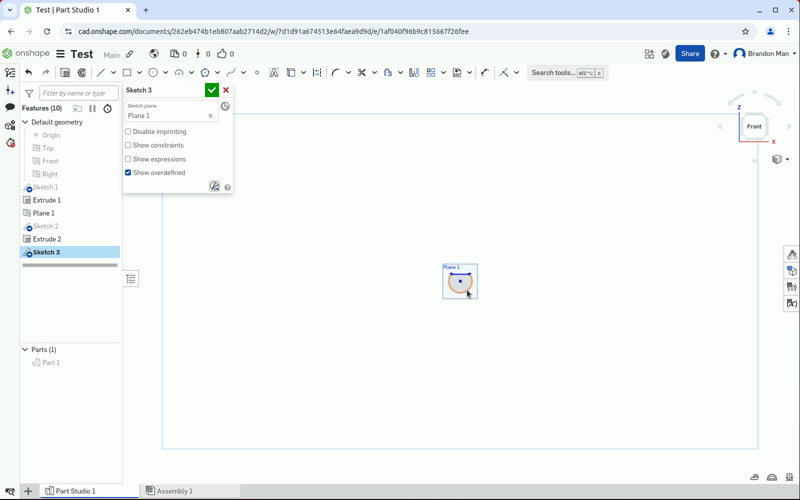
scroll(6)
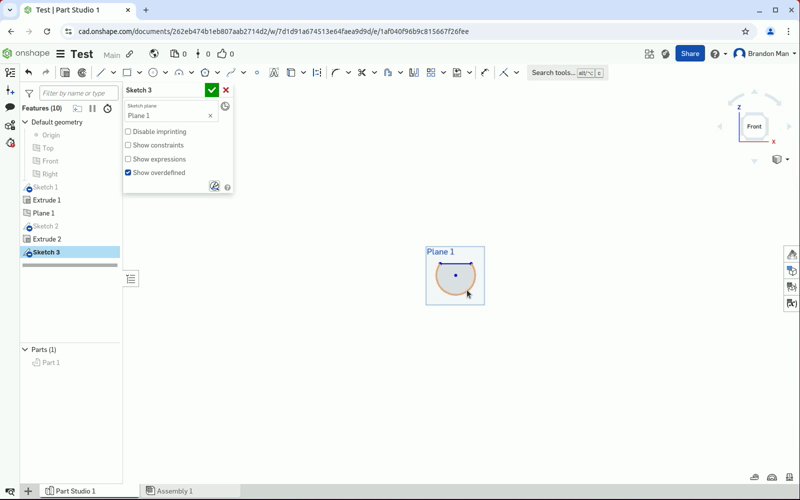
scroll(6)
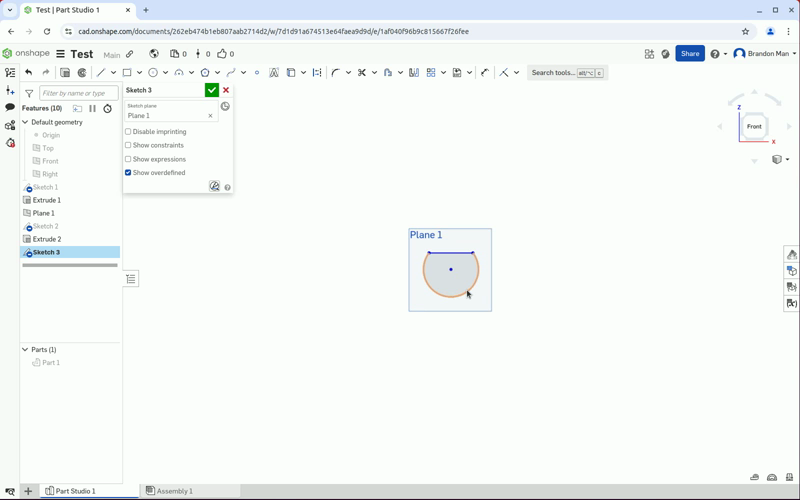
scroll(6)
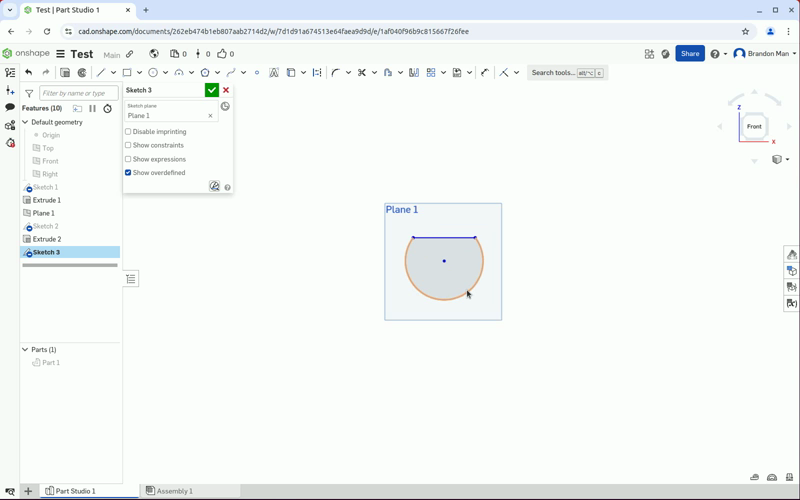
scroll(6)
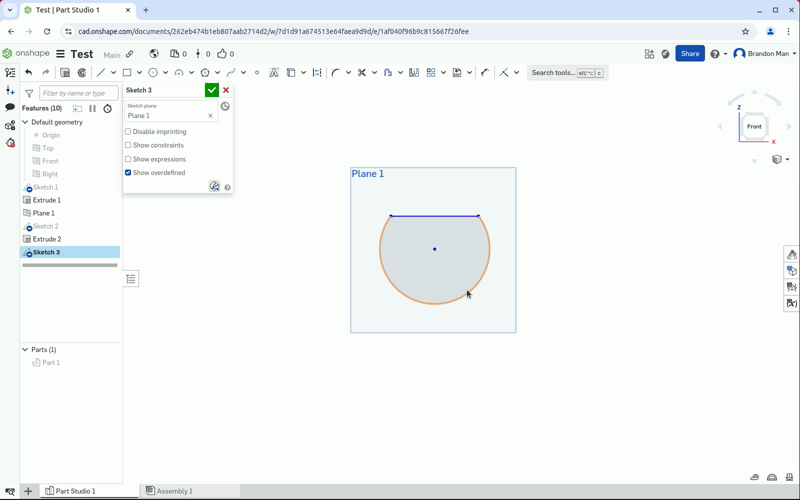
scroll(6)
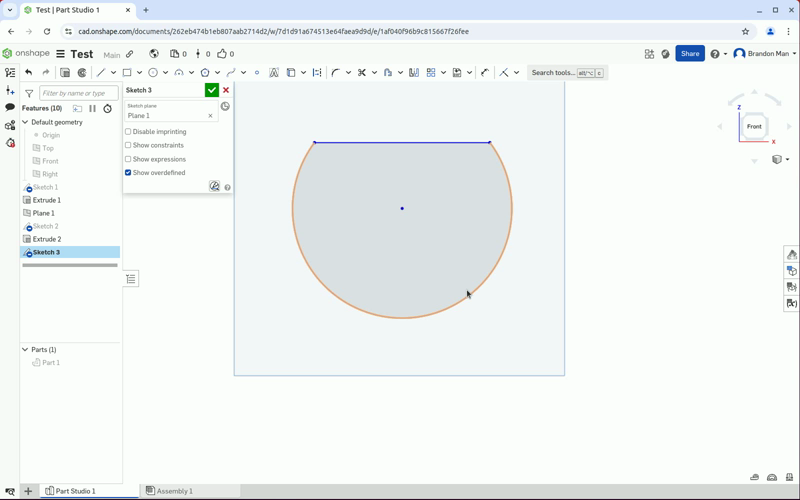
click(467, 289)
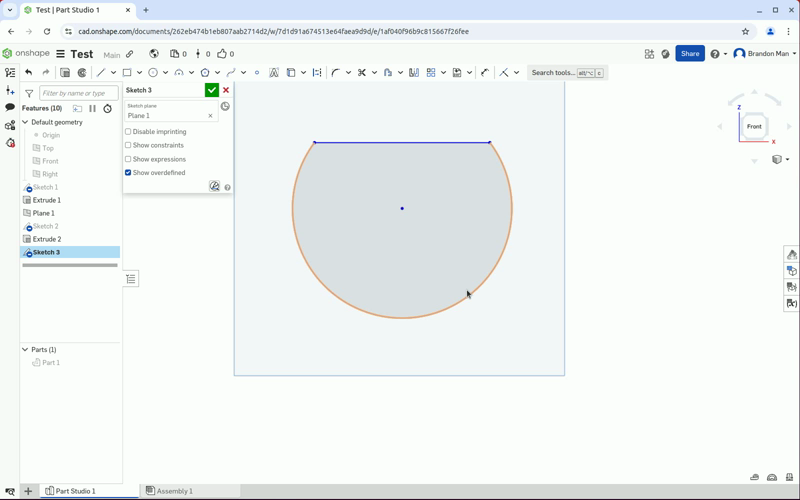
scroll(-6)
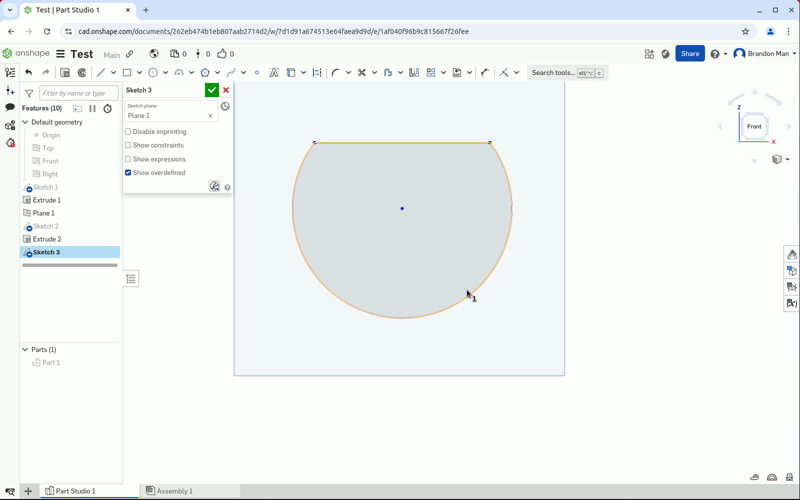
scroll(-6)
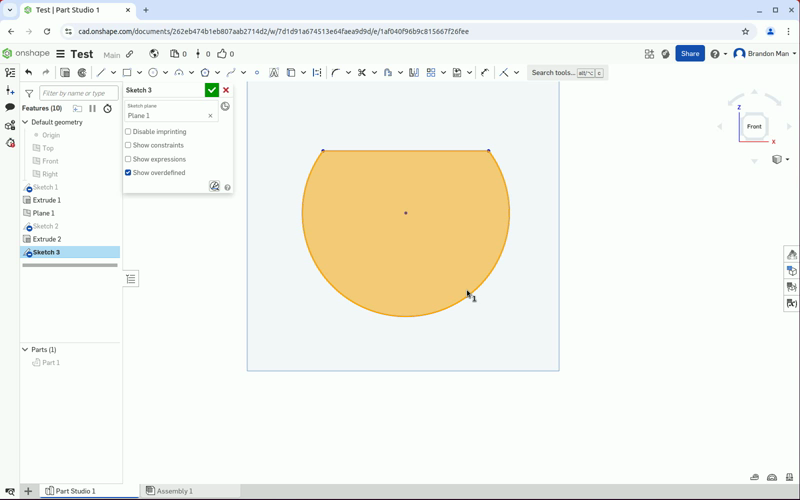
scroll(-6)
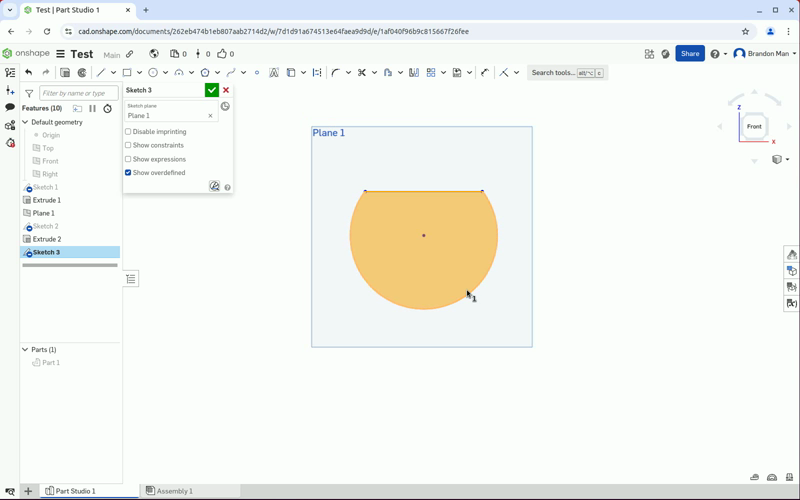
scroll(-6)
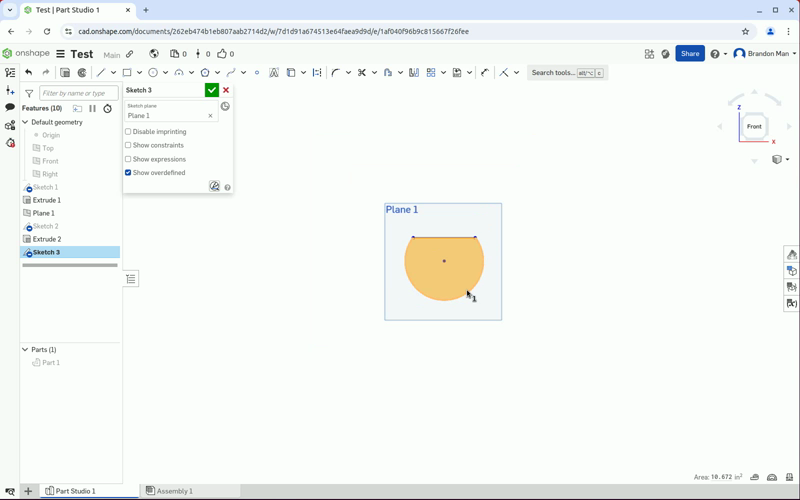
scroll(-6)
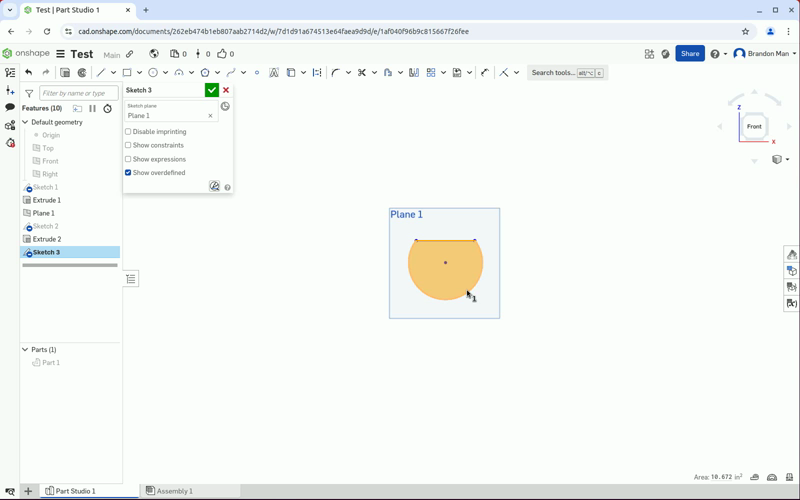
scroll(-6)
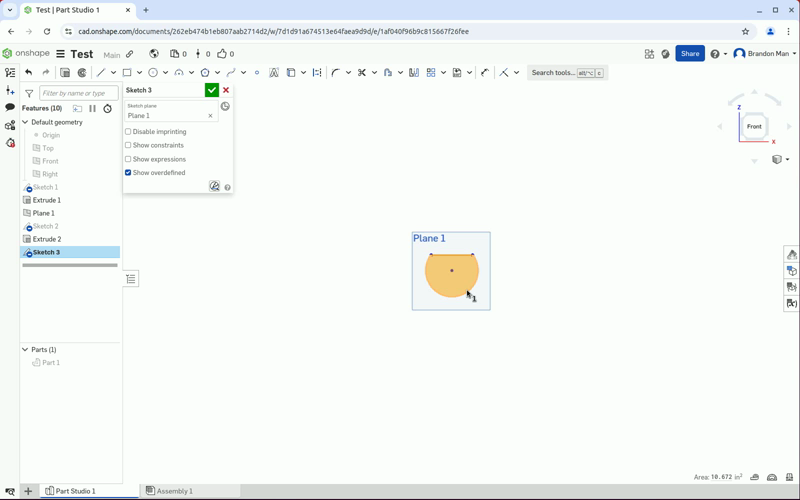
scroll(-6)
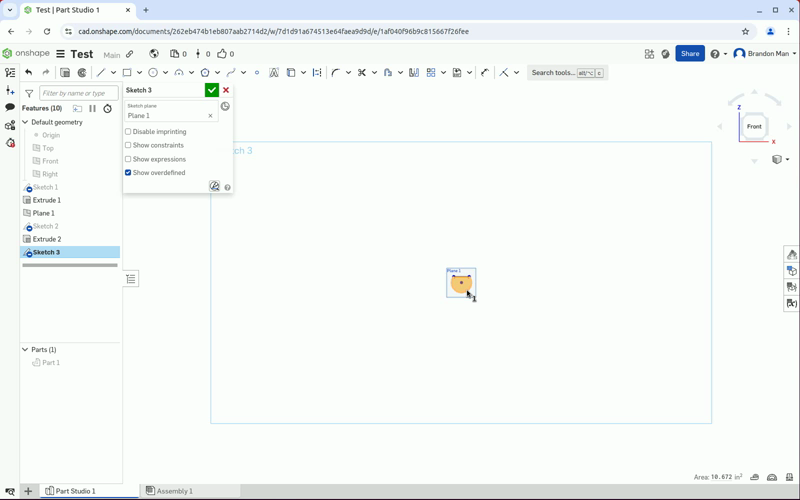
mouse_move(73, 352)
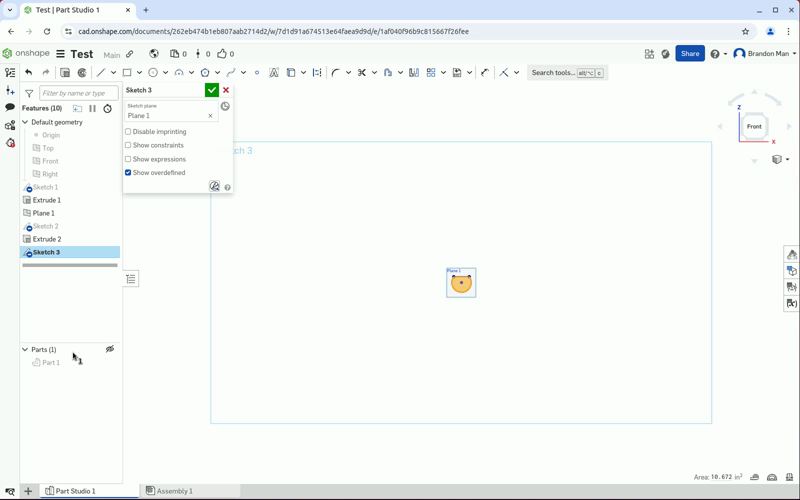
key(shift+y)
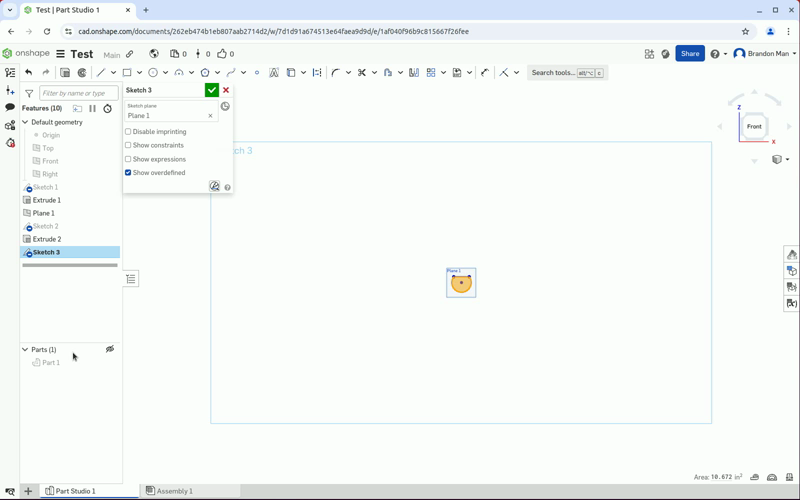
key(shift+e)
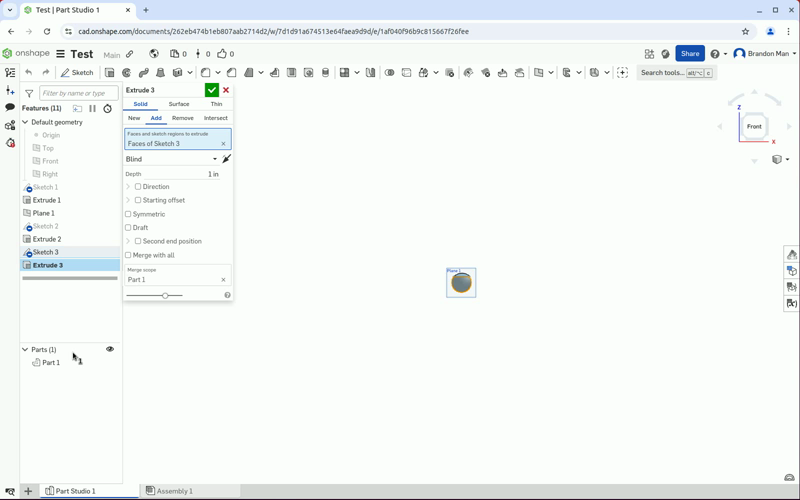
mouse_move(143, 106)
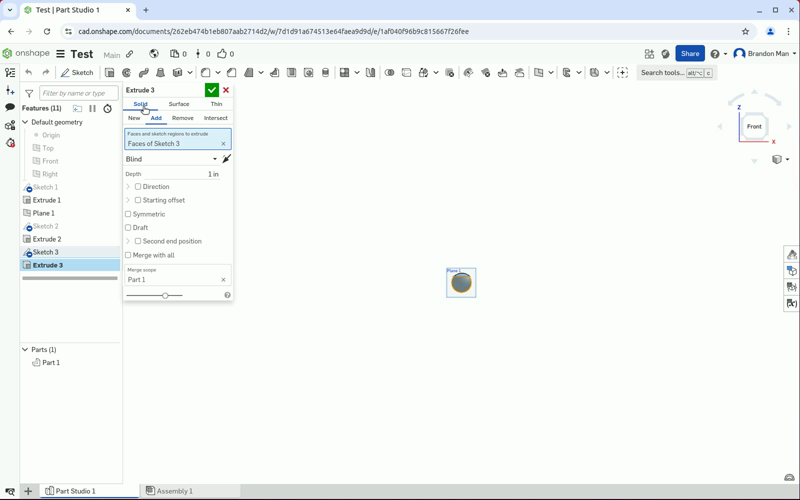
click(143, 106)
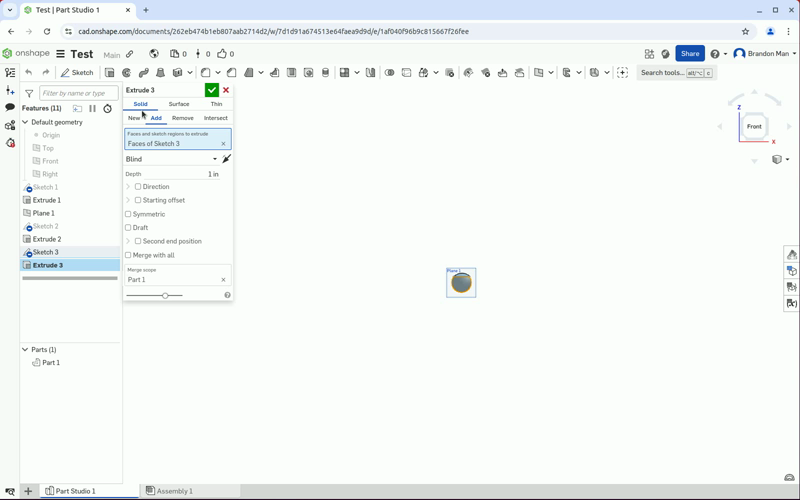
mouse_move(137, 120)
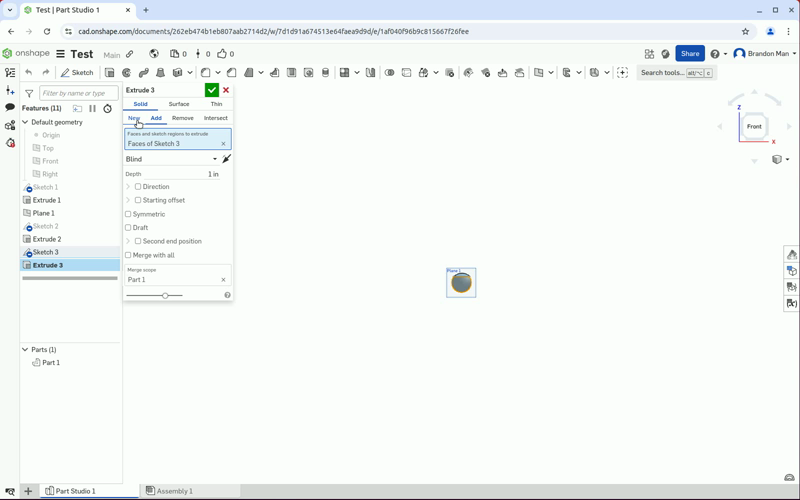
click(137, 120)
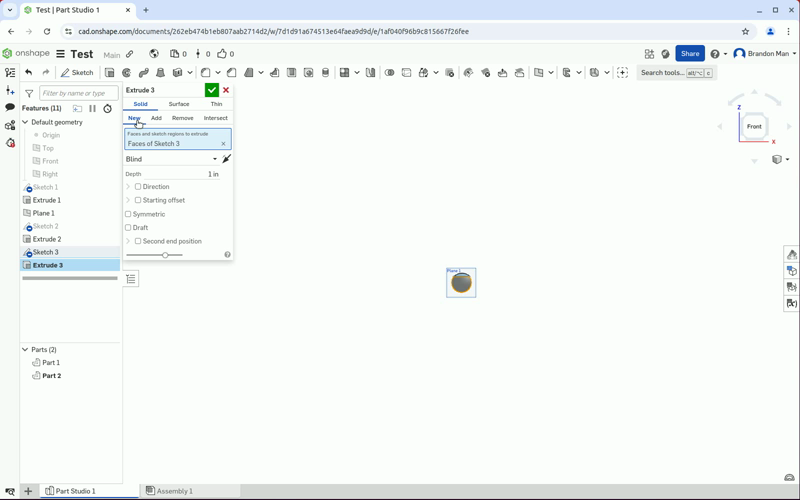
key(tab, 4)
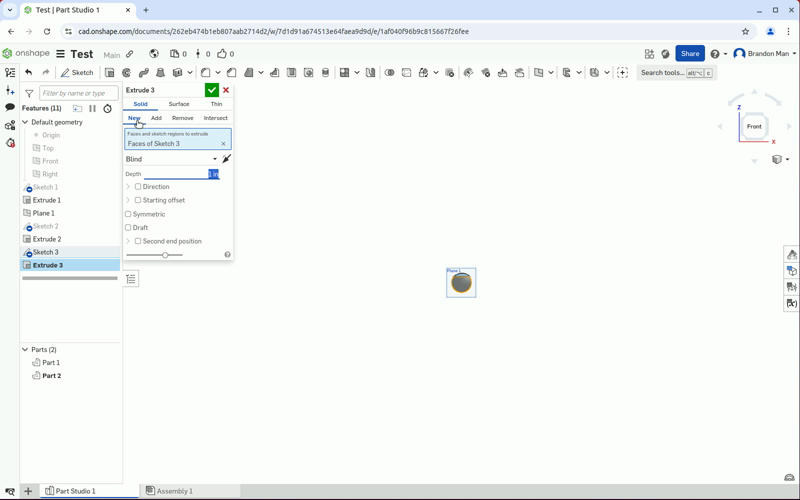
text(-19.257)
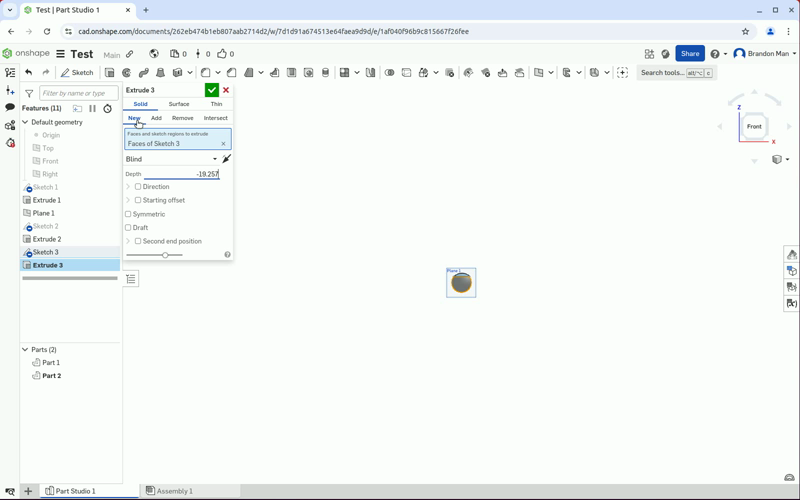
key(tab, 3)
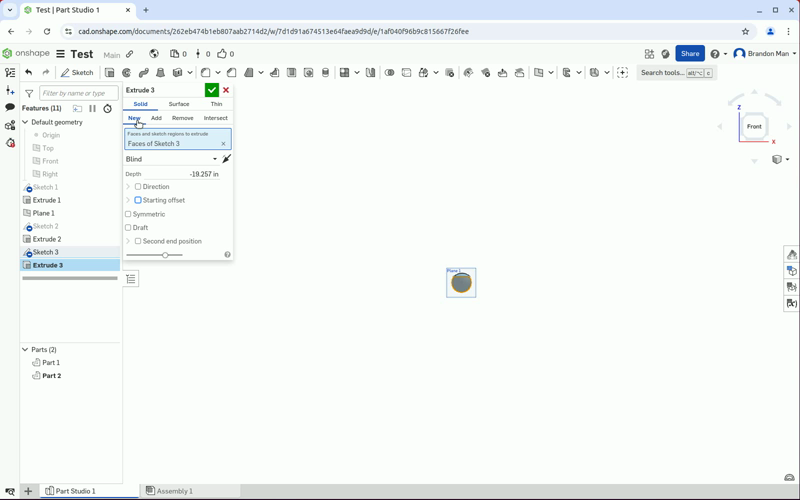
key(tab, 2)
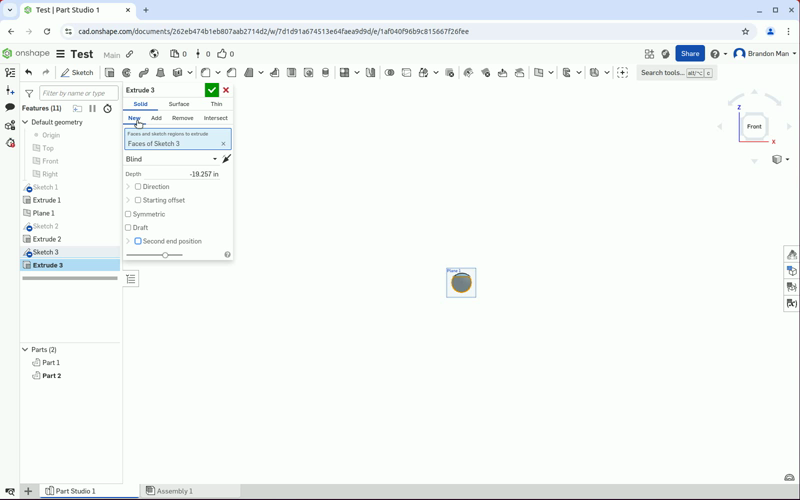
key(space)
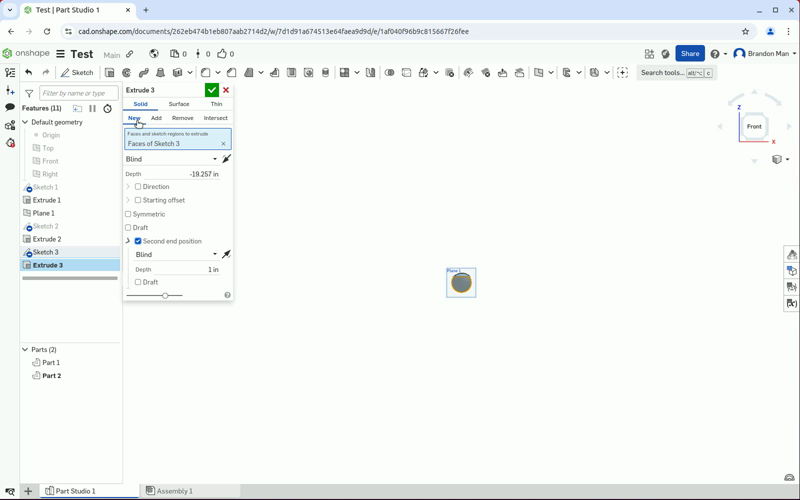
key(tab, 3)
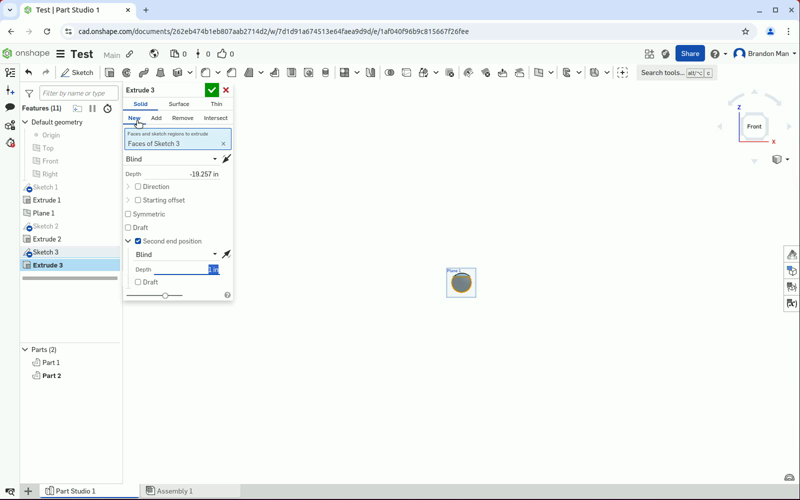
text(3.851)
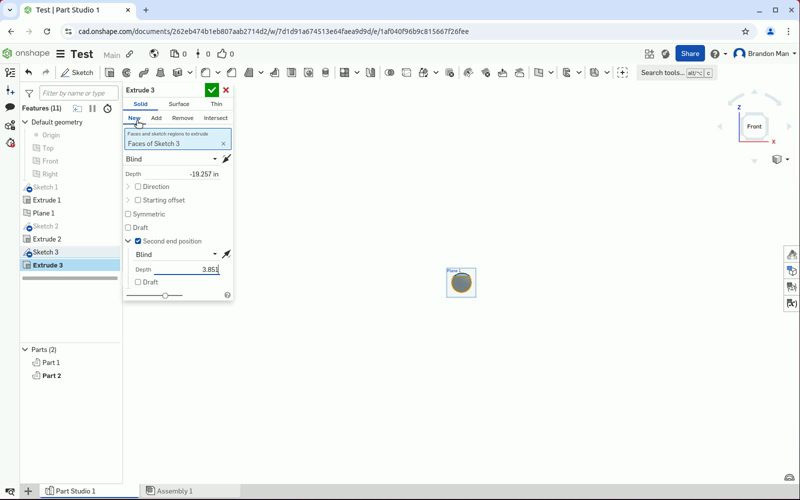
key(enter)
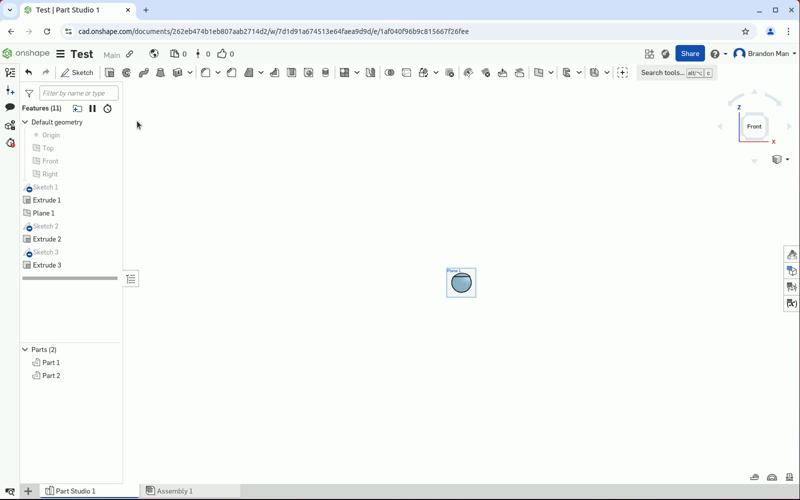
key(shift+h)
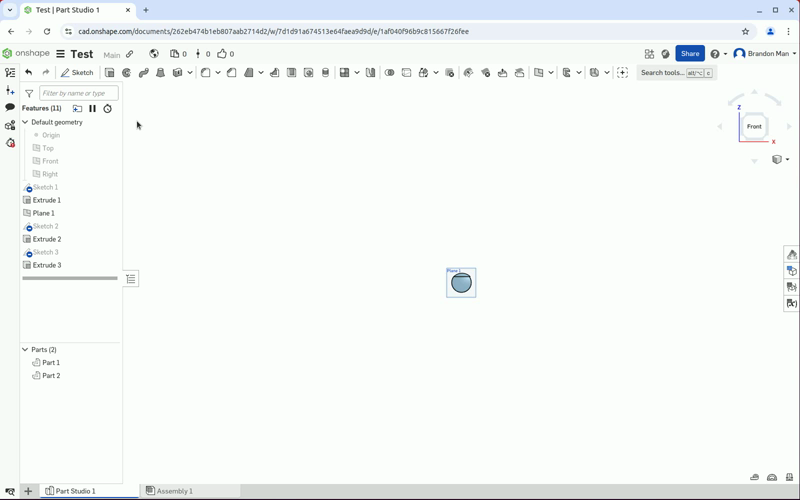
key(shift+h)
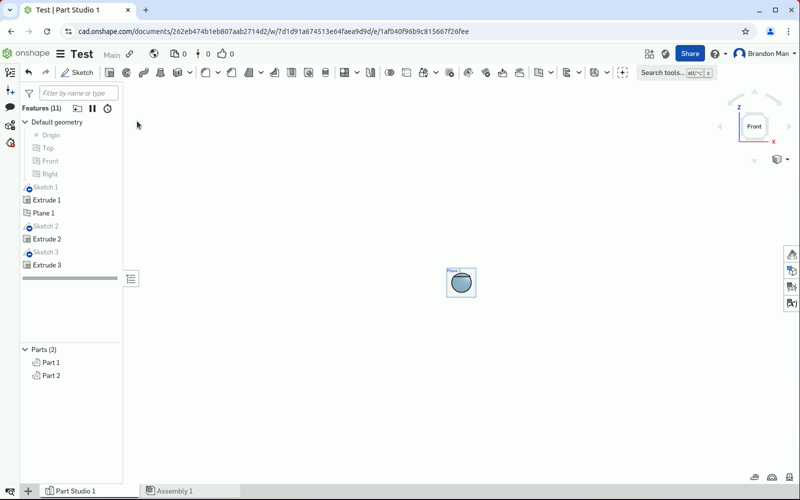
mouse_move(73, 189)
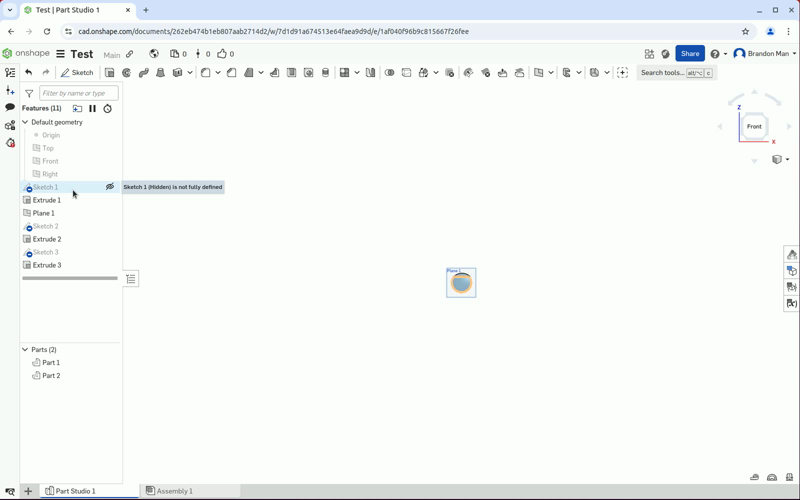
click(73, 189)
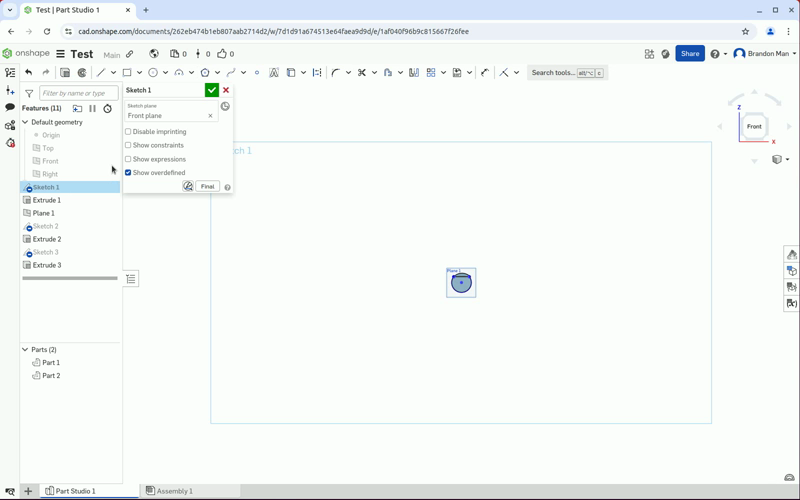
mouse_move(229, 92)
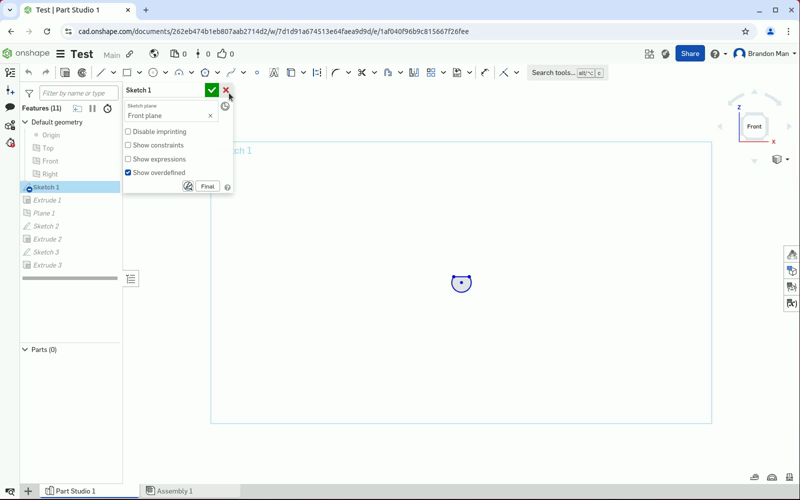
click(229, 92)
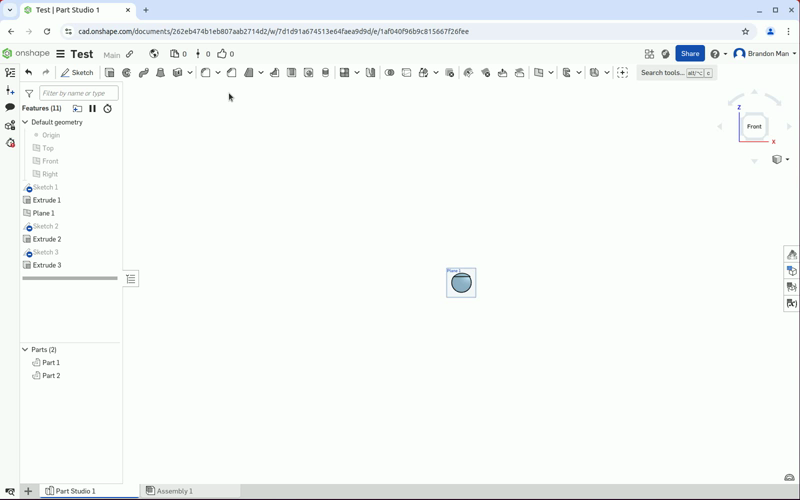
mouse_move(73, 352)
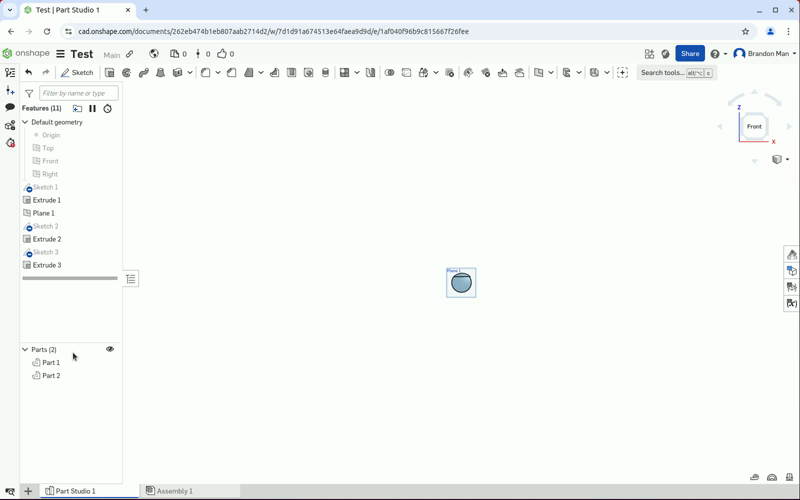
key(y)
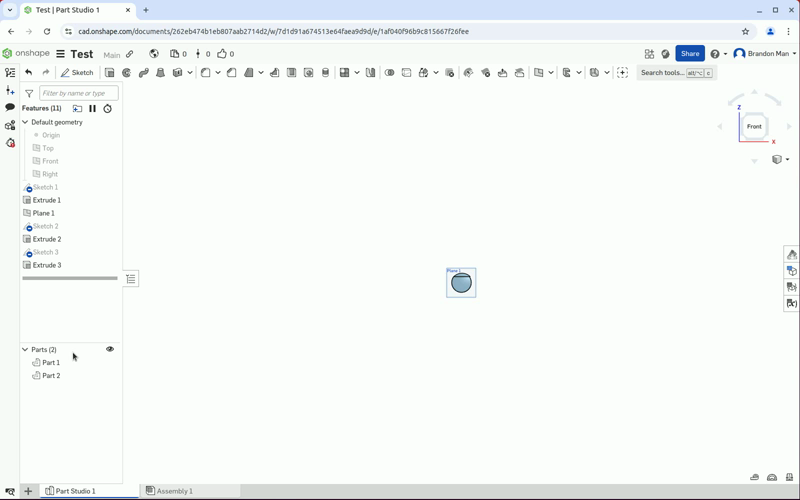
key(shift+p)
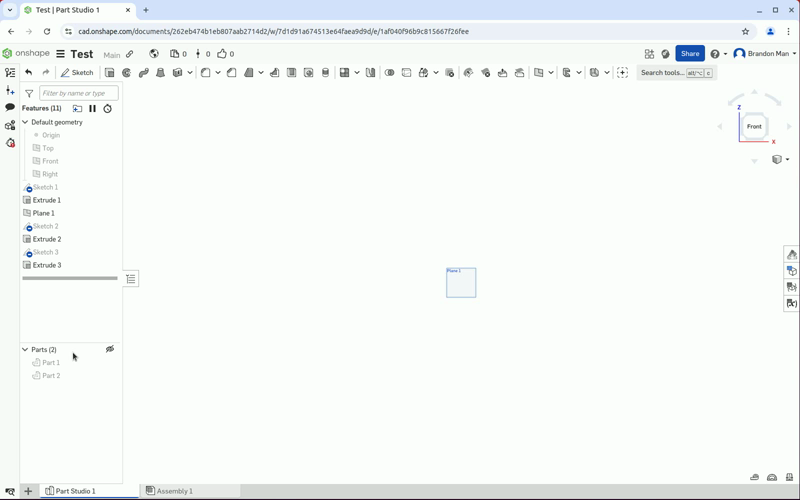
key(space)
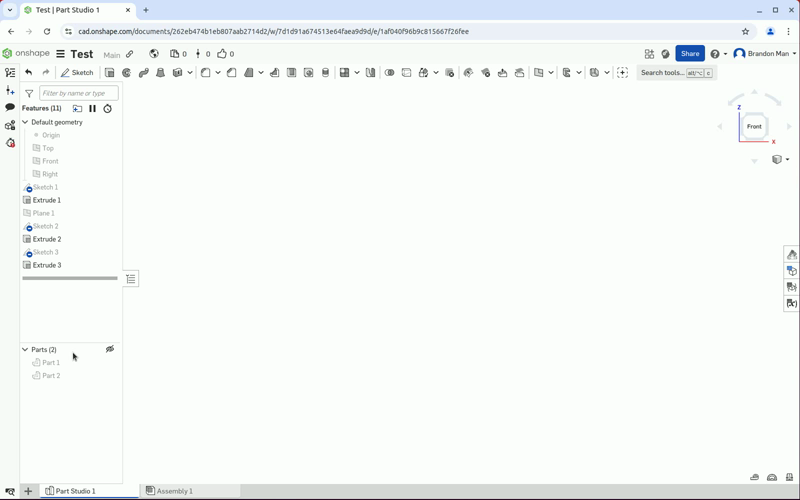
key_down(shift)
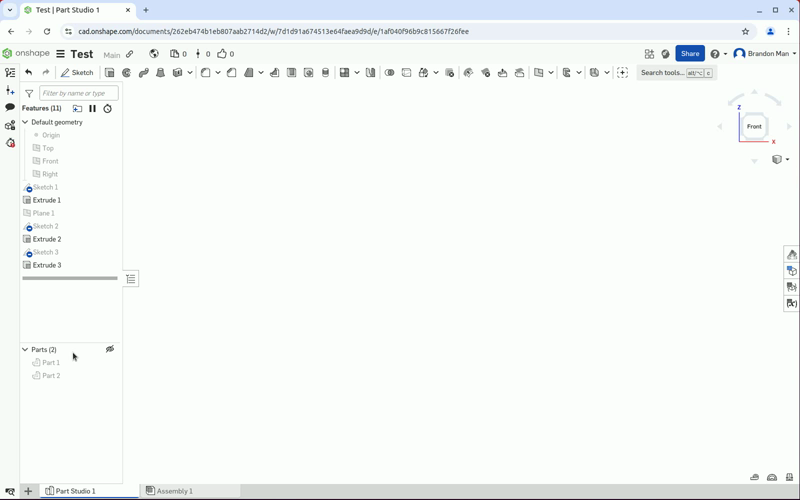
key(down)
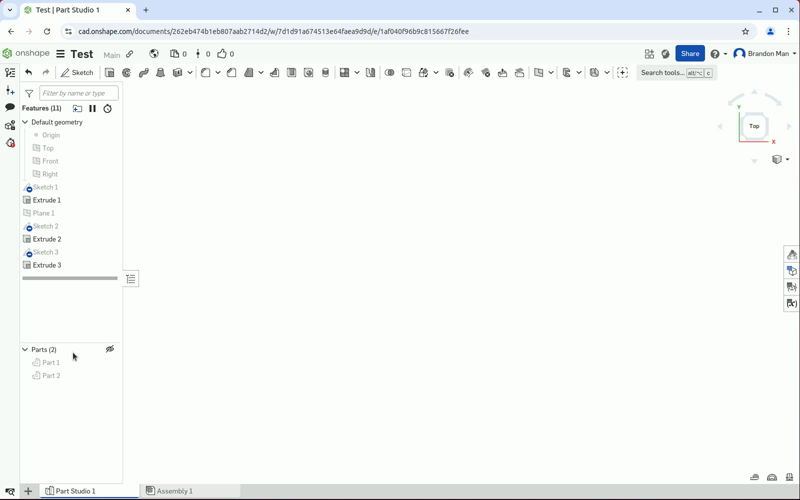
key_up(shift)
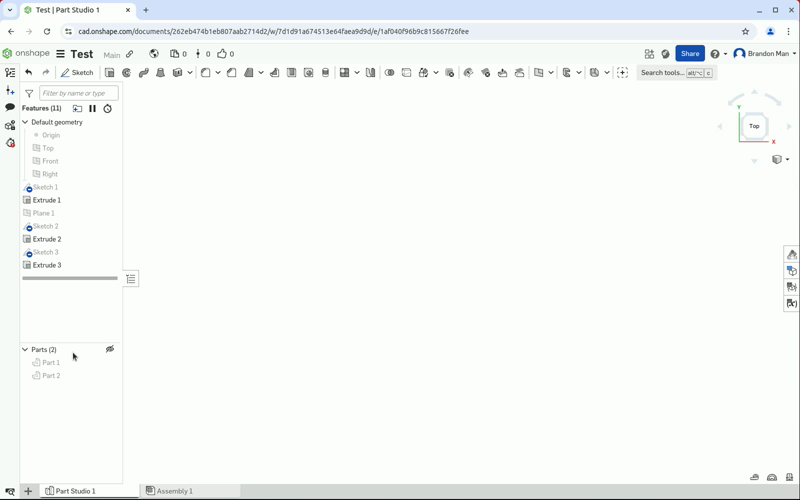
mouse_move(73, 352)
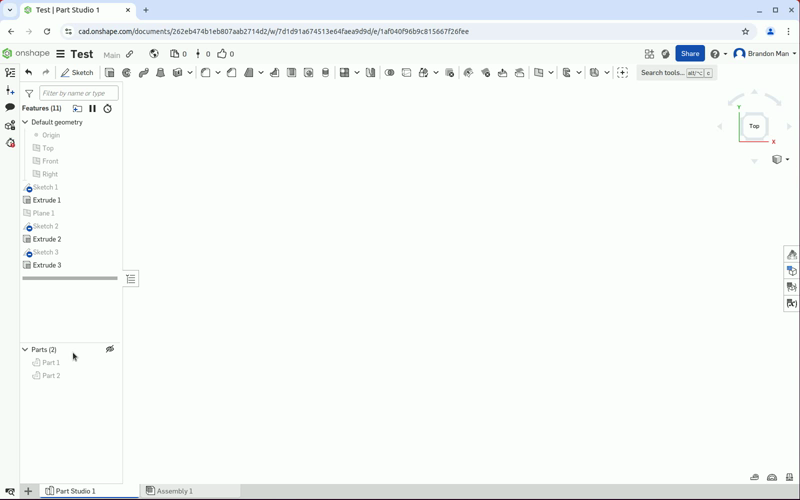
key(shift+y)
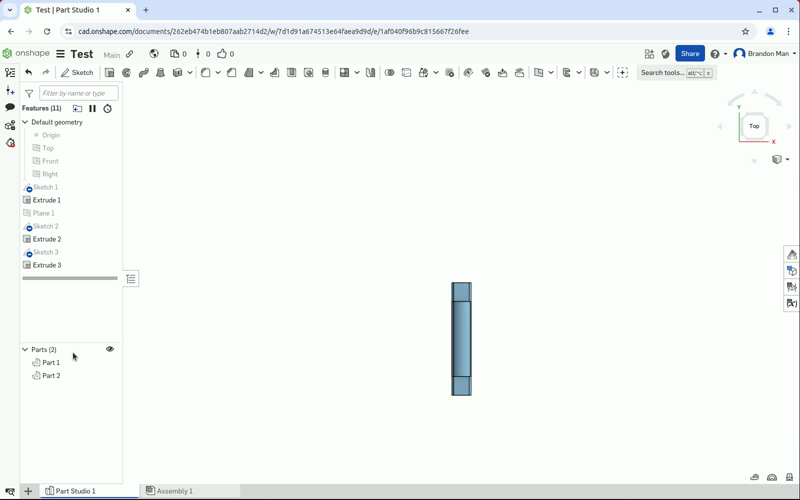
mouse_move(541, 75)
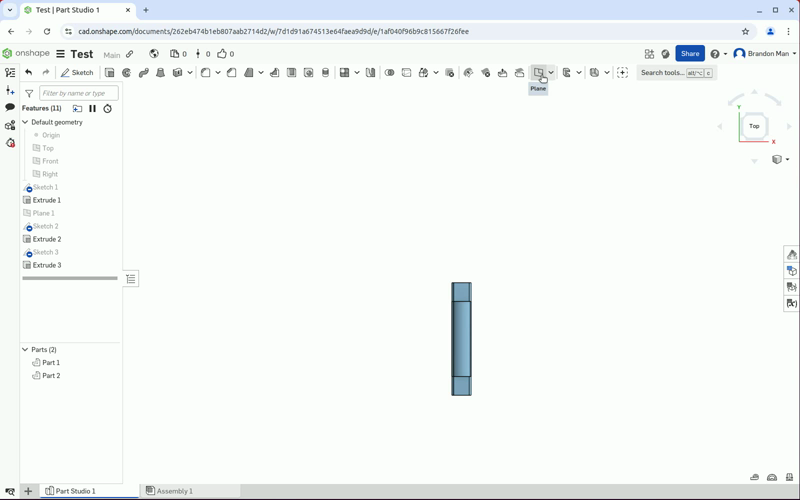
click(541, 75)
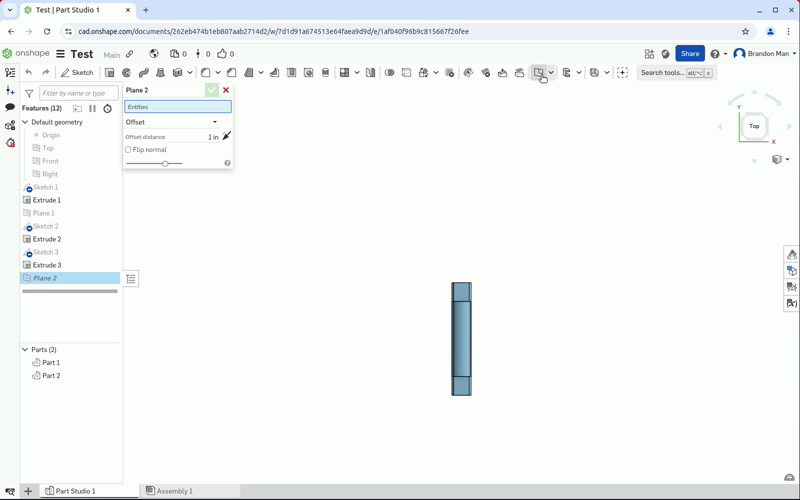
mouse_move(73, 150)
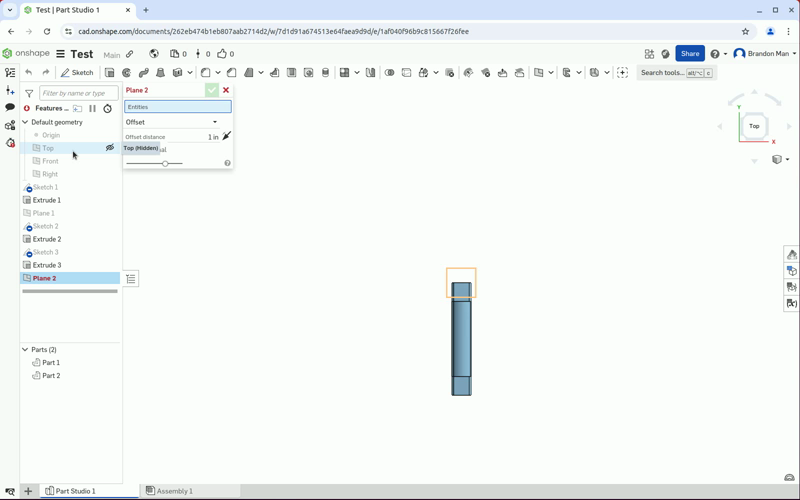
click(73, 150)
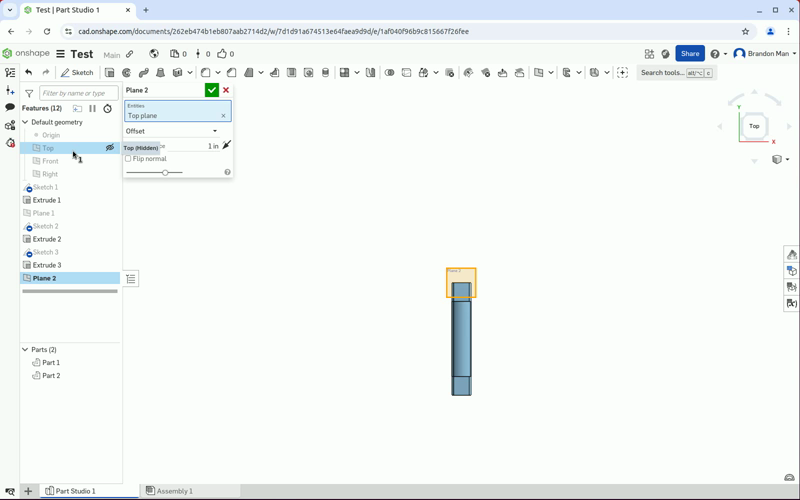
key(tab, 2)
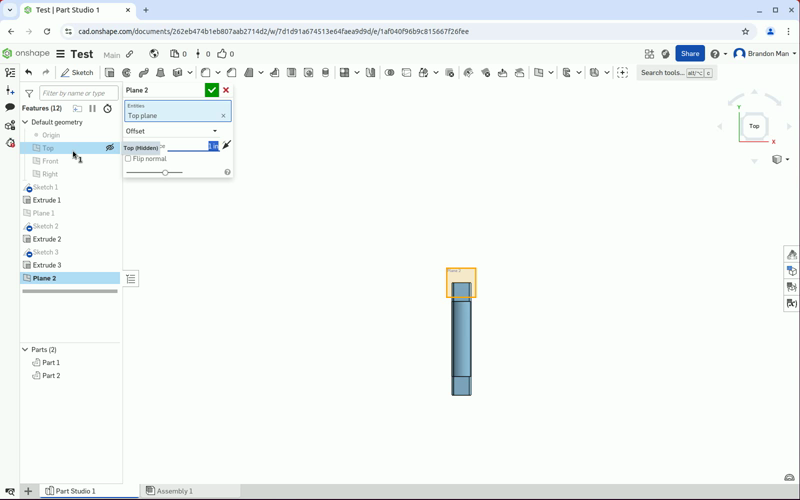
text(1.202)
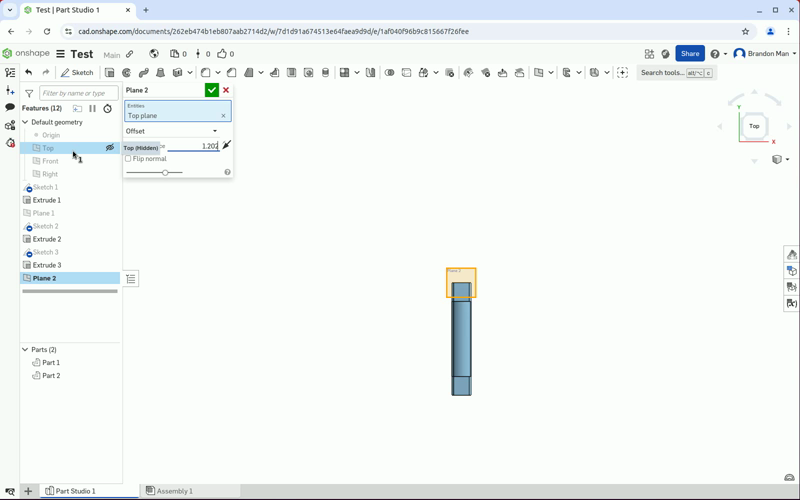
key(enter, 2)
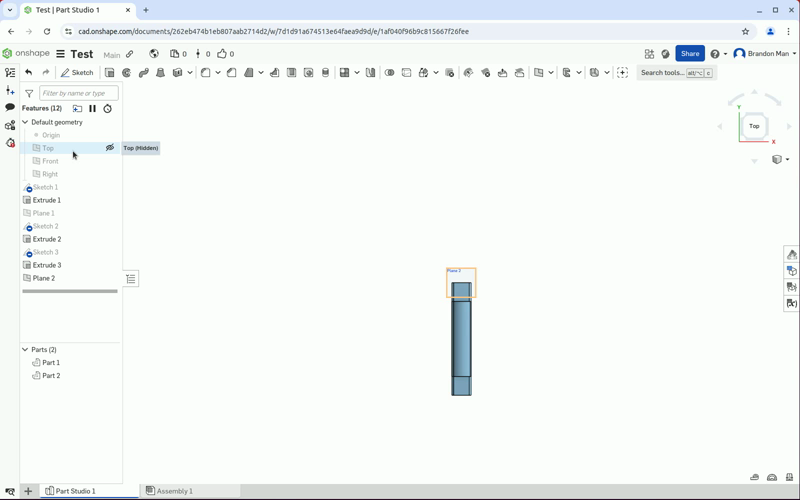
key(shift+s)
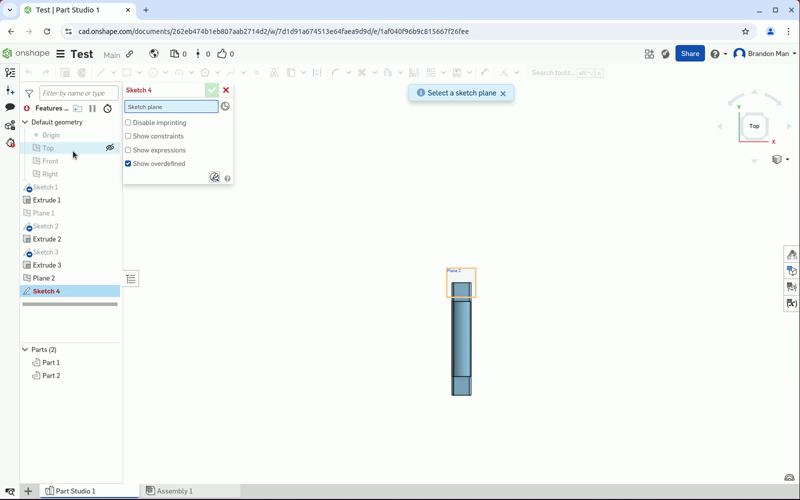
mouse_move(73, 280)
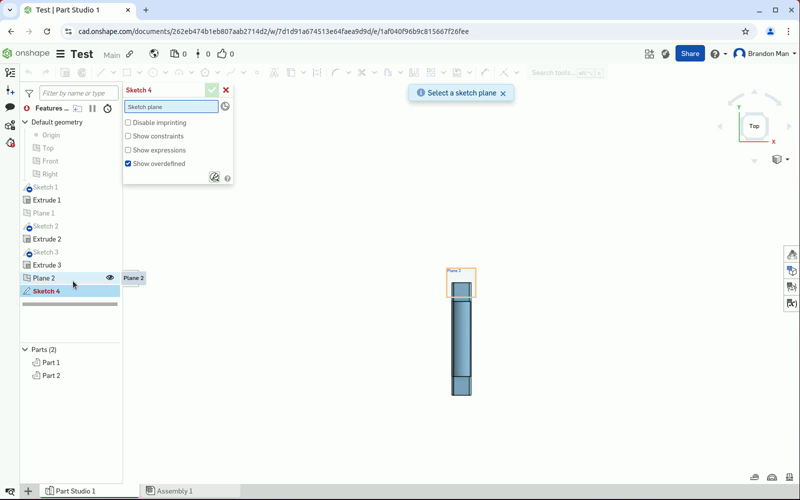
click(73, 280)
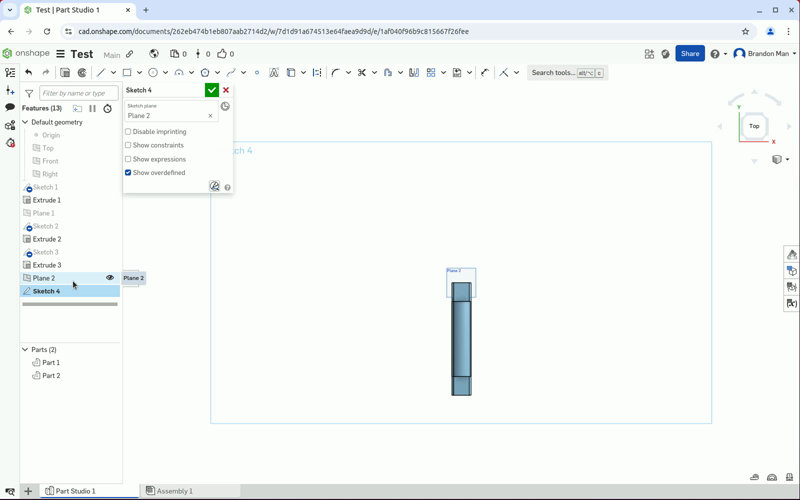
mouse_move(73, 352)
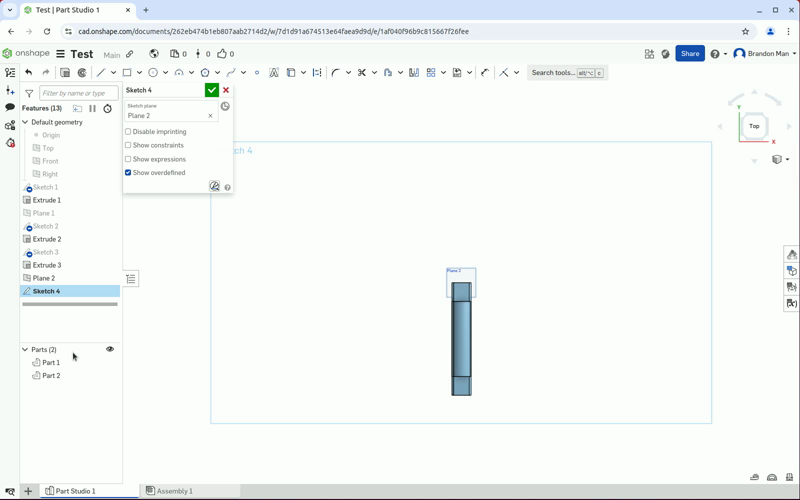
key(y)
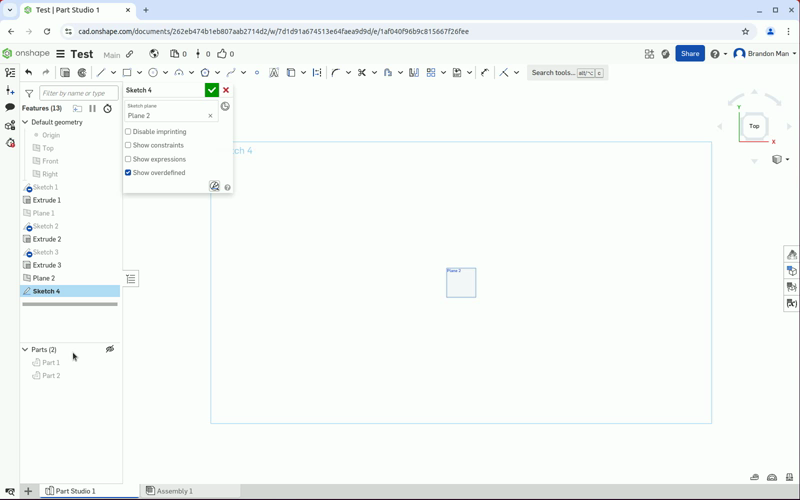
key(c)
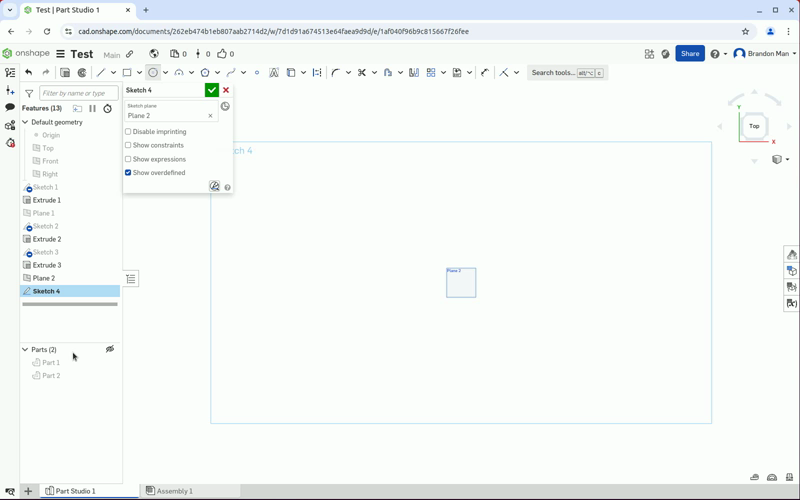
key_down(shift)
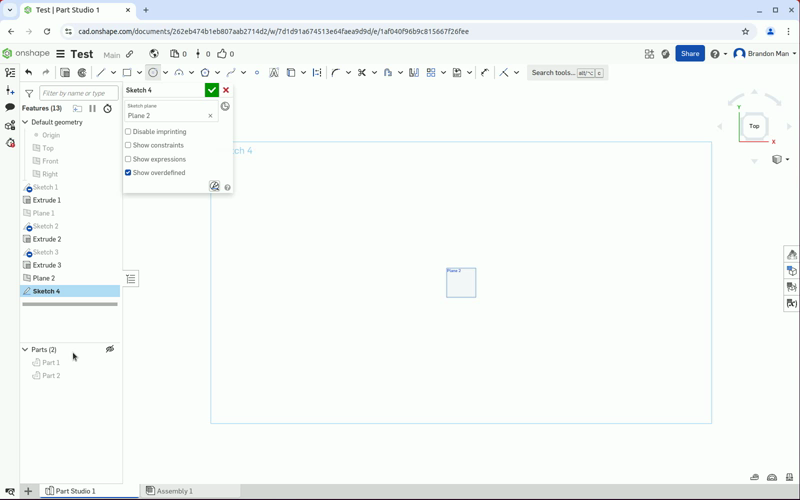
mouse_move(460, 290)
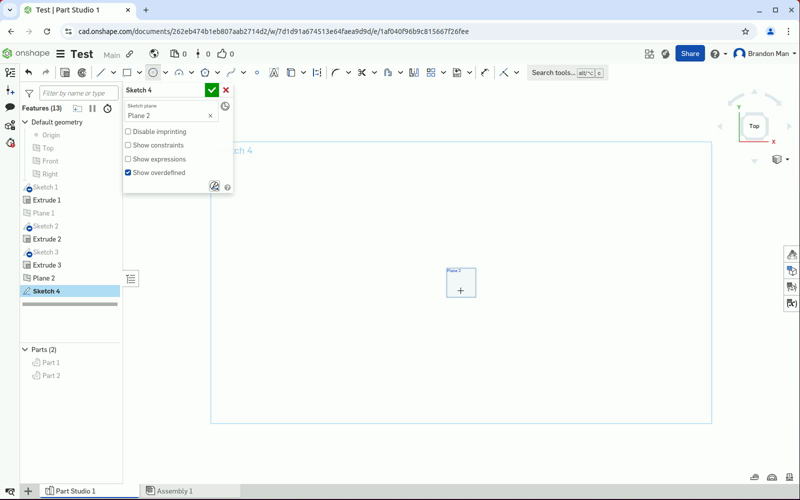
click(460, 290)
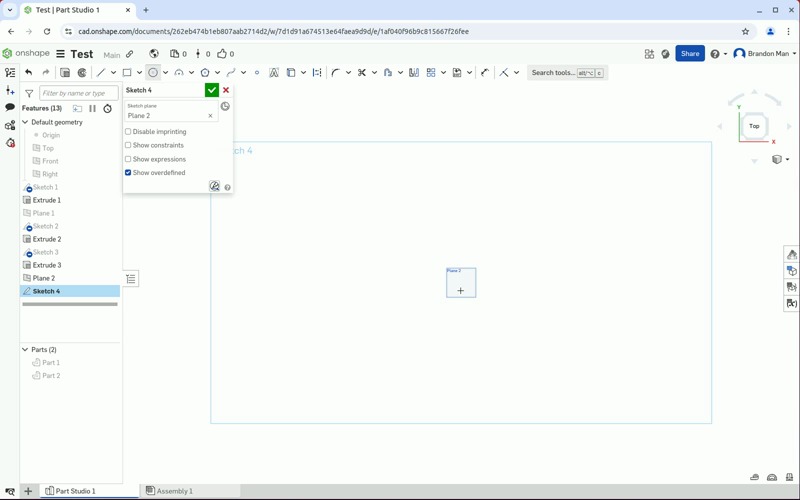
key_up(shift)
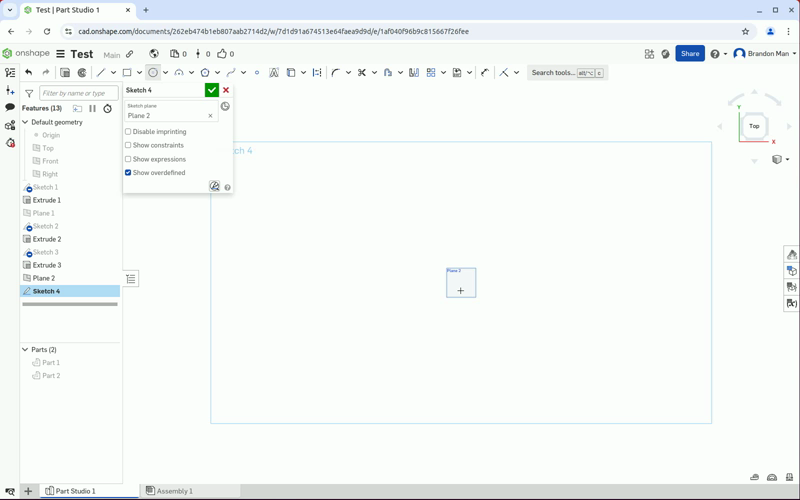
mouse_move(463, 290)
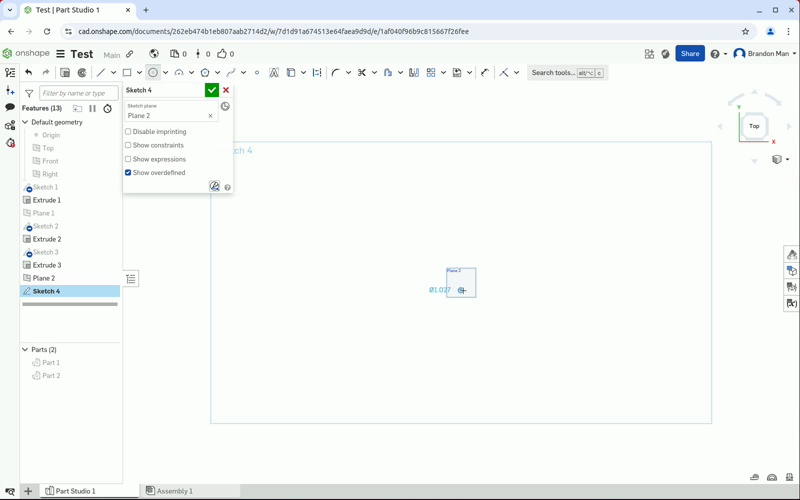
scroll(6)
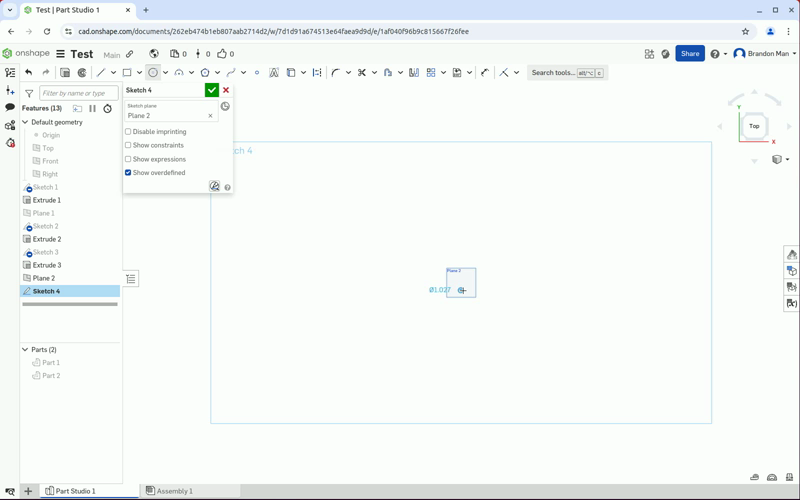
scroll(6)
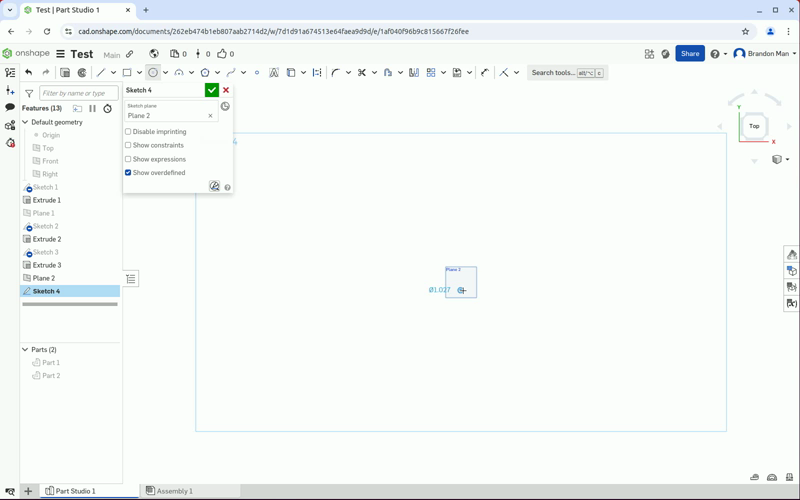
scroll(6)
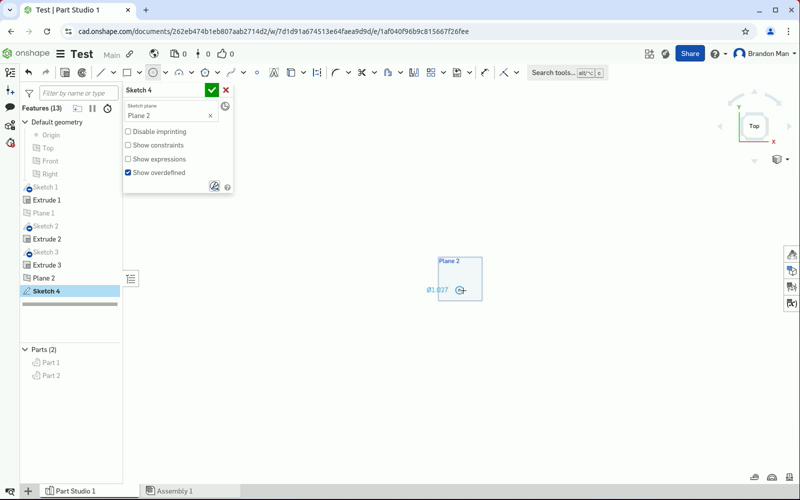
scroll(6)
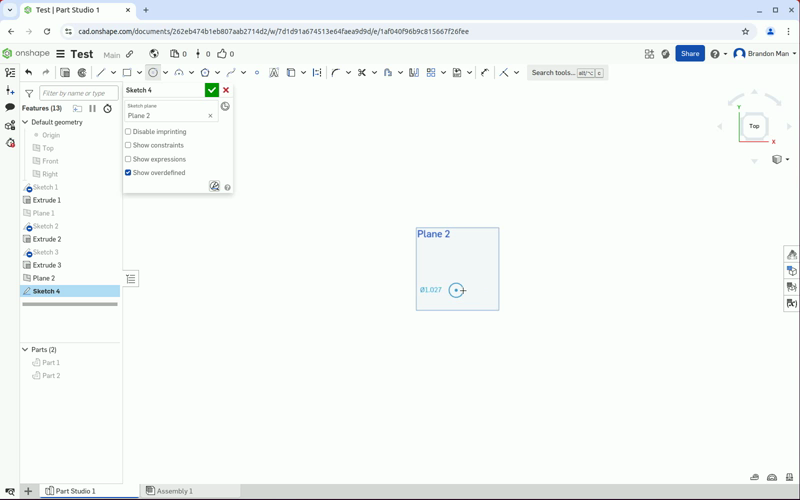
scroll(6)
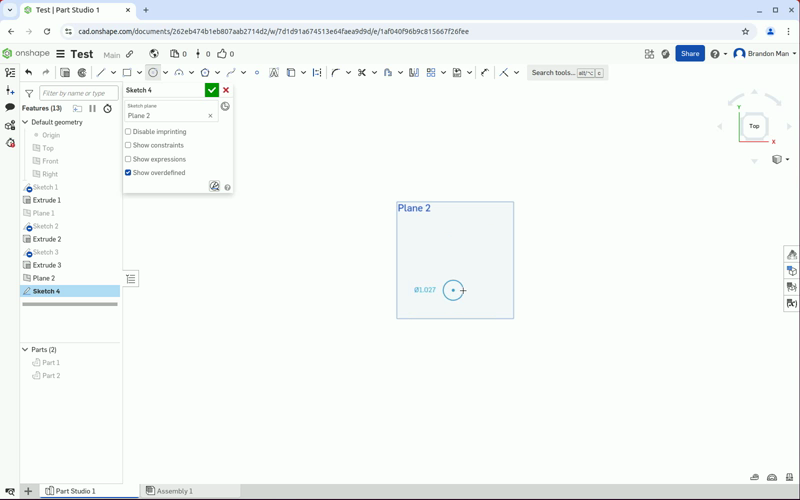
scroll(6)
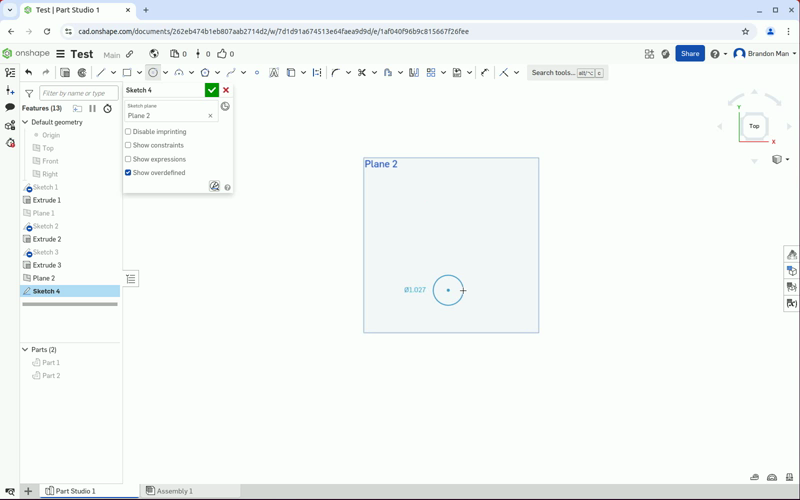
scroll(6)
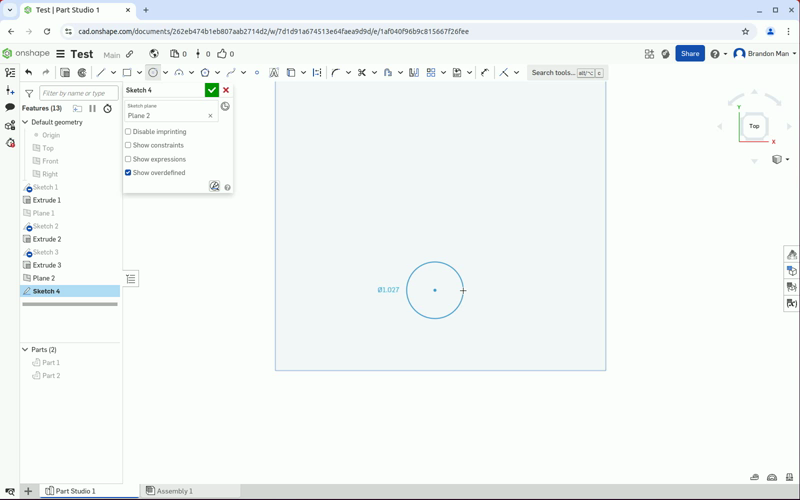
click(463, 290)
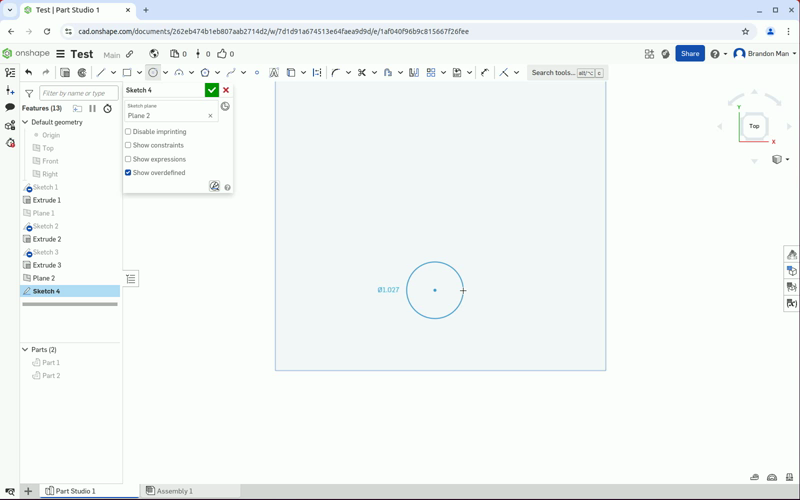
scroll(-6)
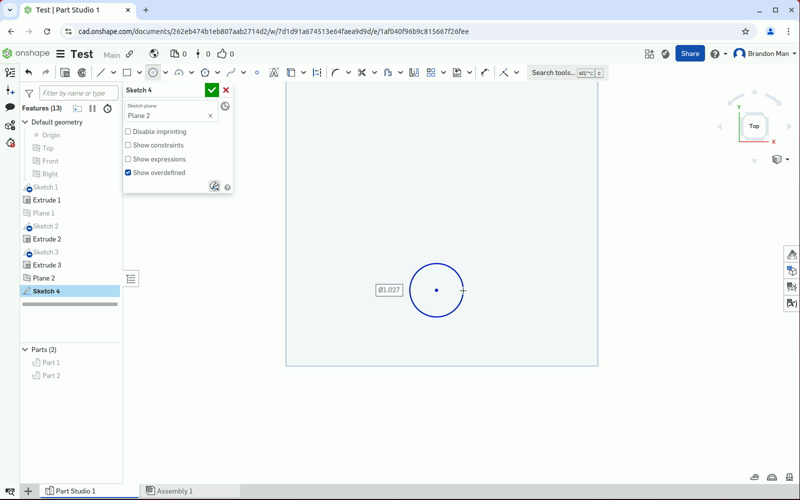
scroll(-6)
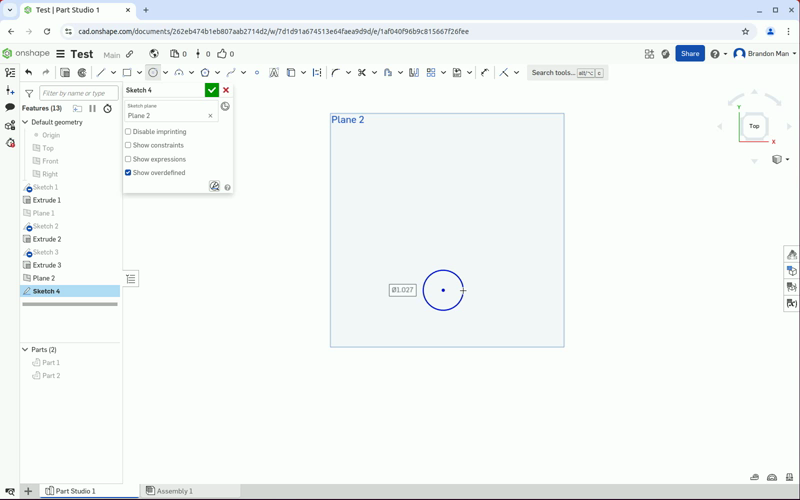
scroll(-6)
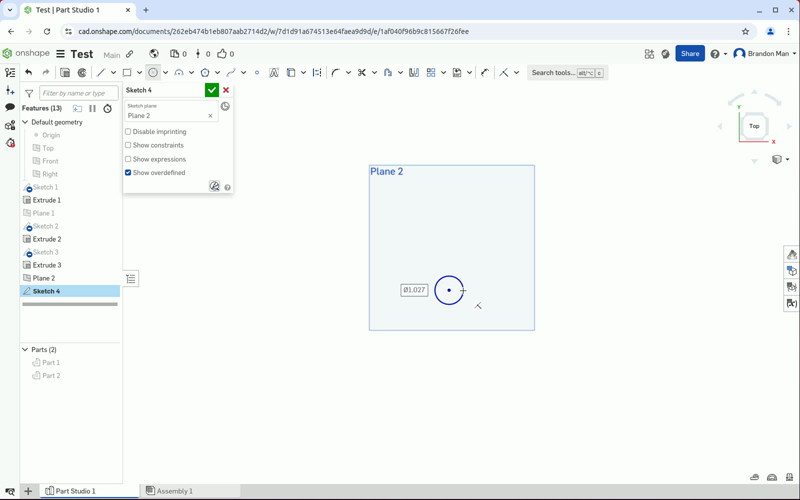
scroll(-6)
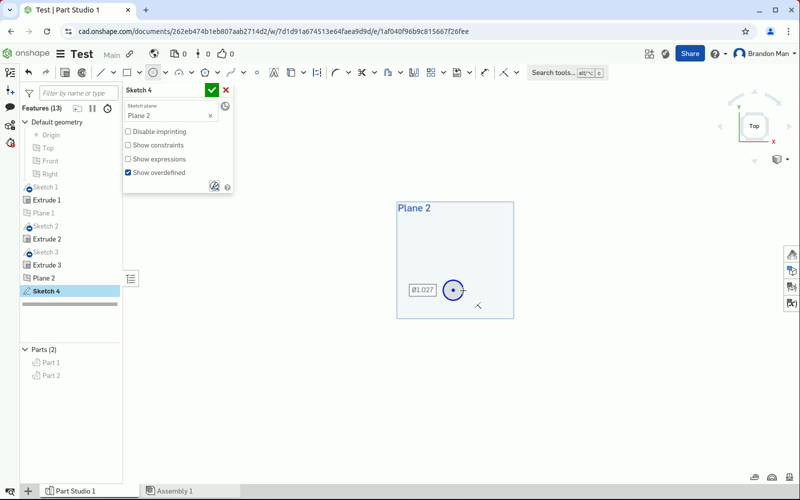
scroll(-6)
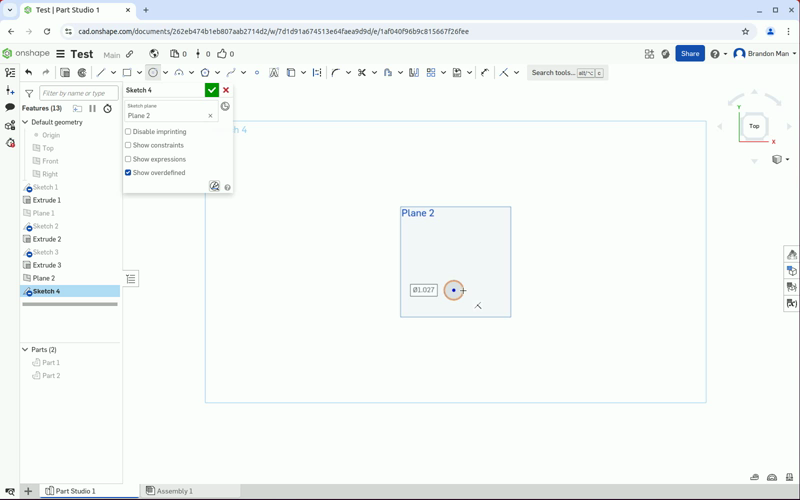
scroll(-6)
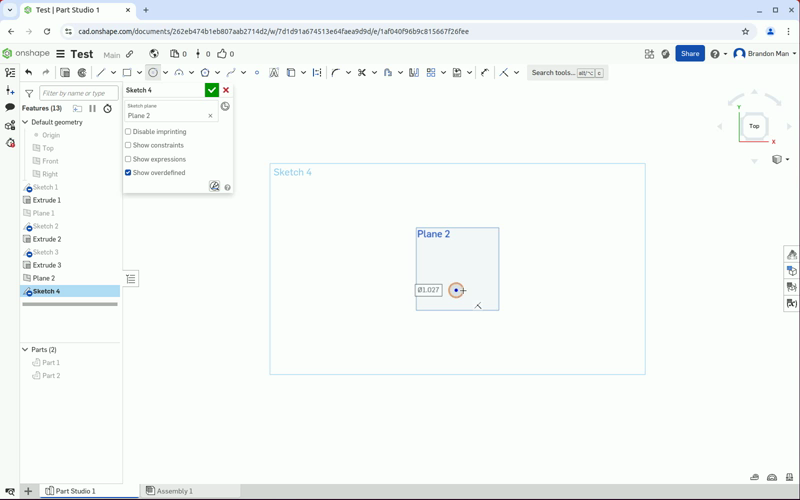
scroll(-6)
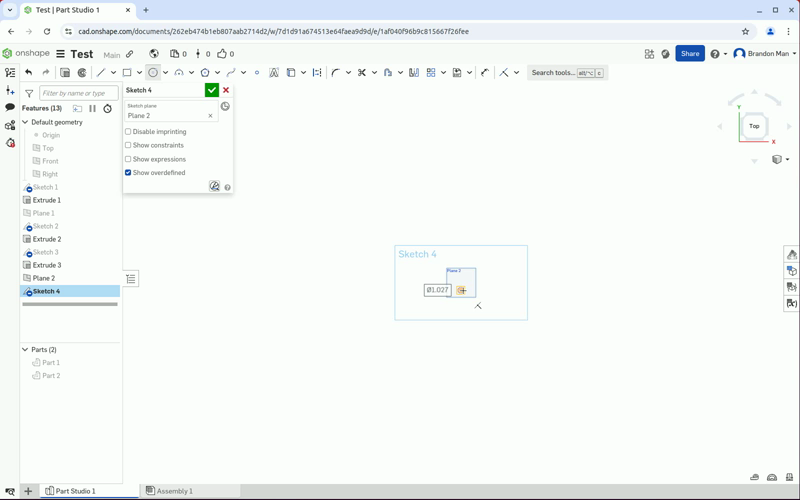
key(esc)
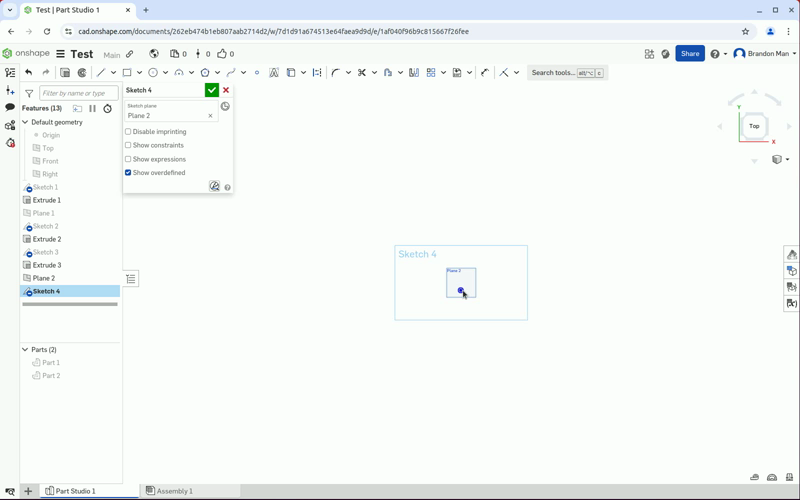
mouse_move(458, 290)
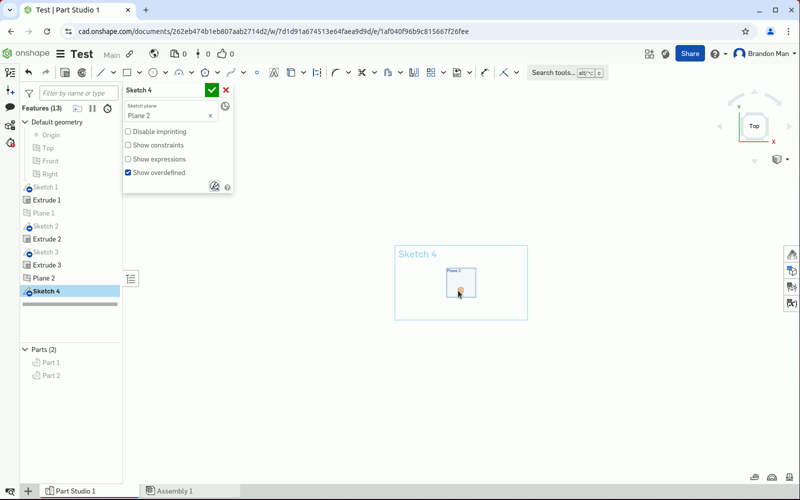
scroll(6)
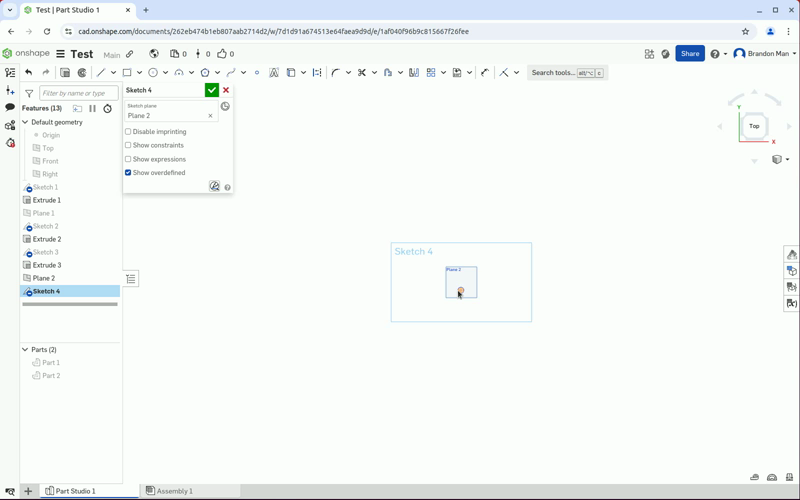
scroll(6)
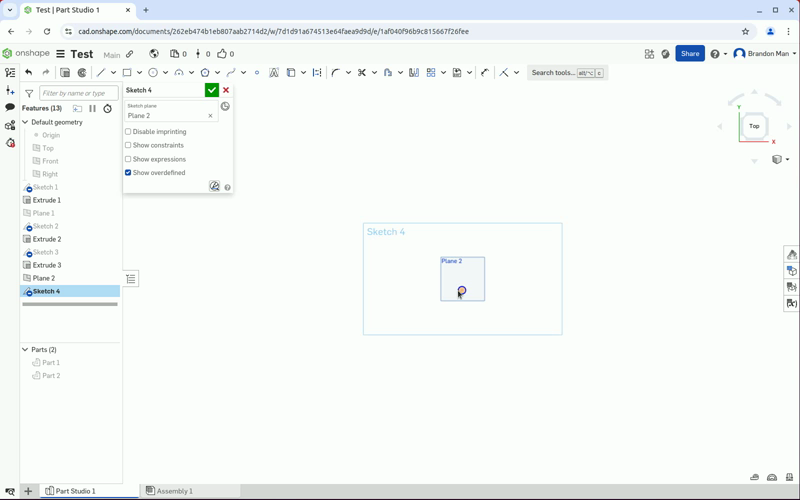
scroll(6)
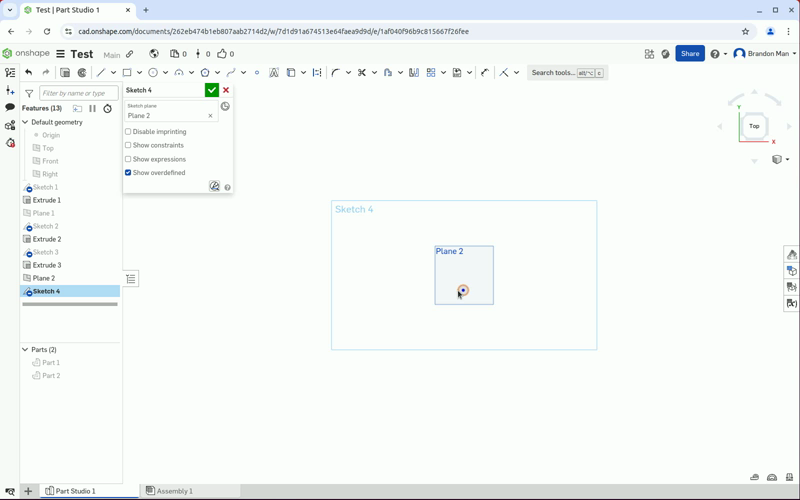
scroll(6)
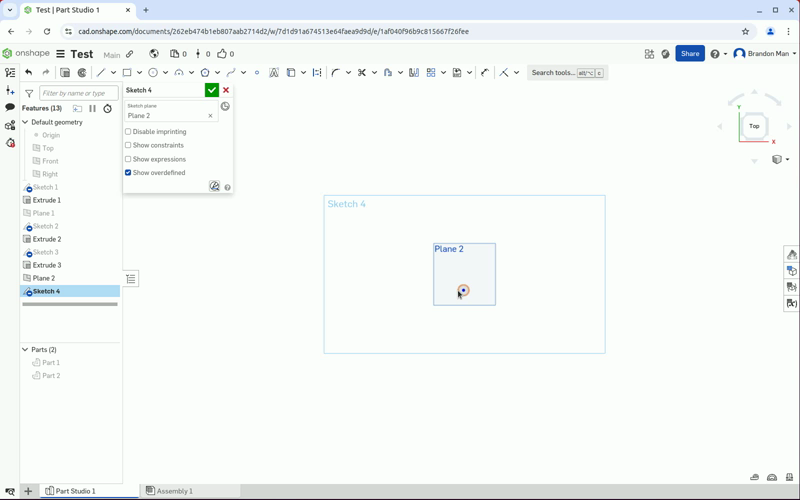
scroll(6)
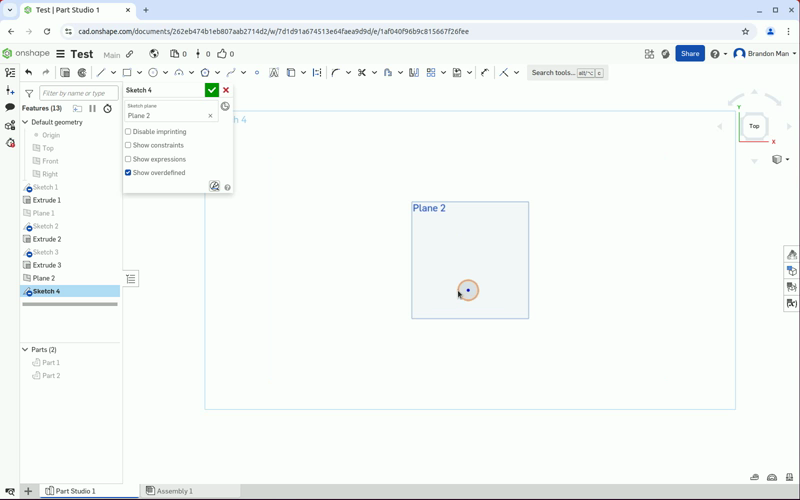
scroll(6)
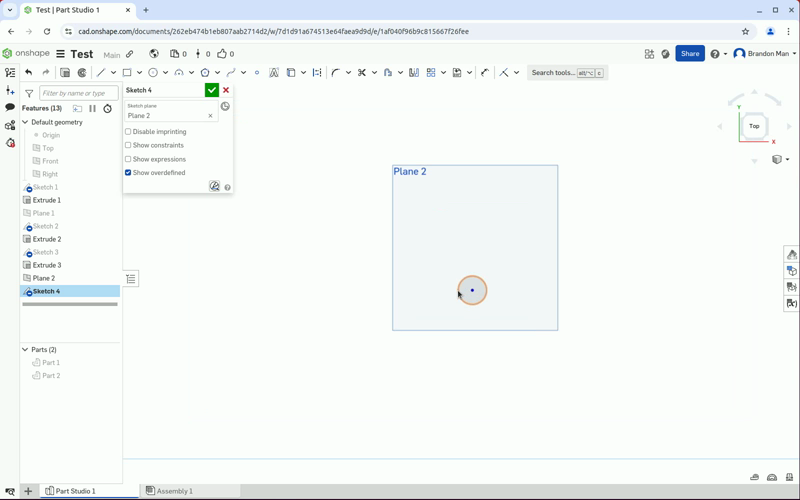
scroll(6)
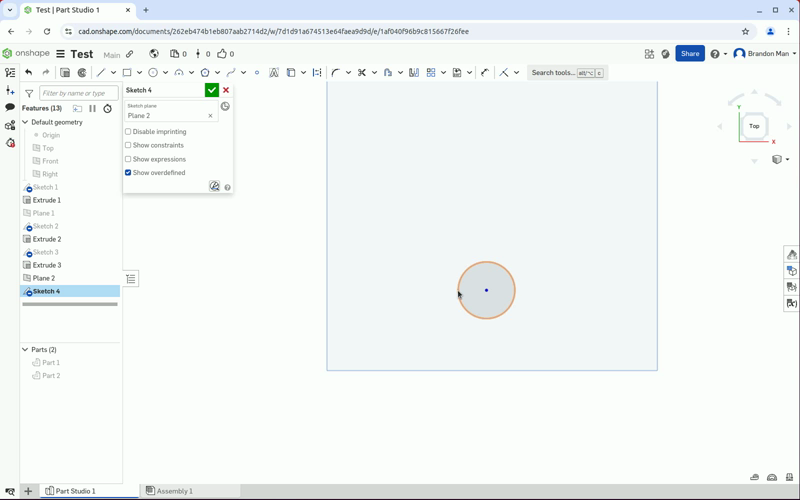
click(458, 290)
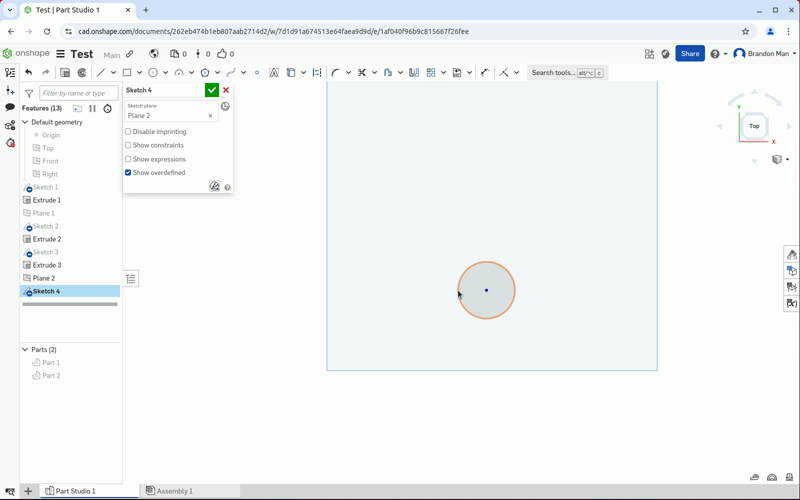
scroll(-6)
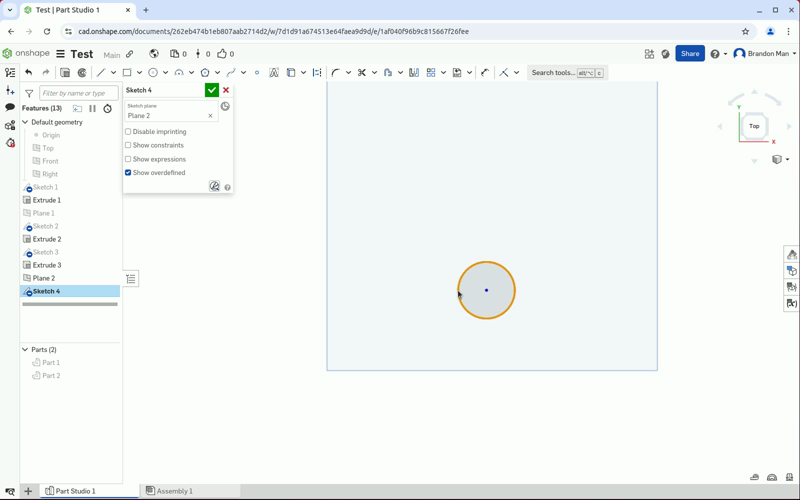
scroll(-6)
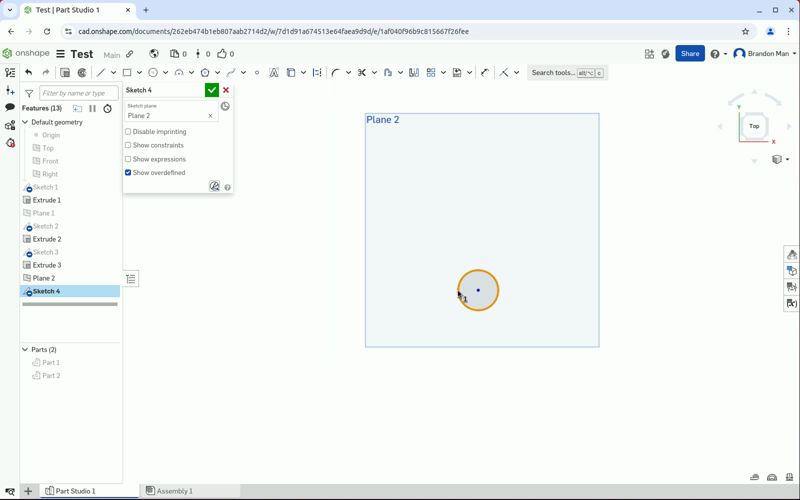
scroll(-6)
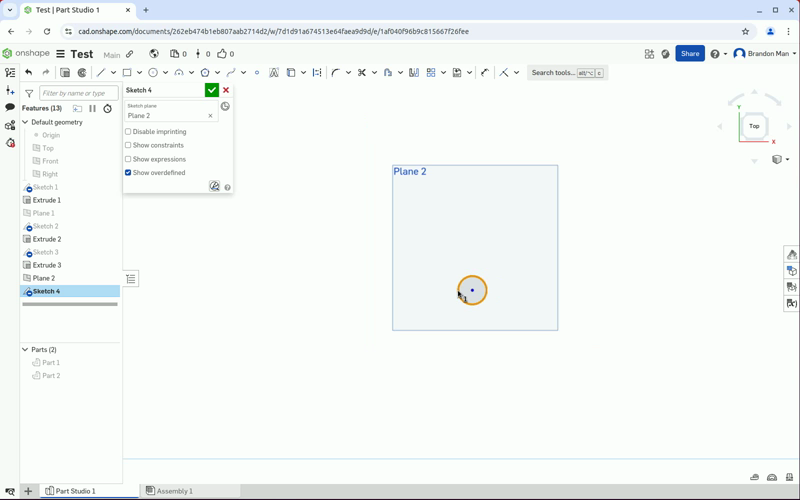
scroll(-6)
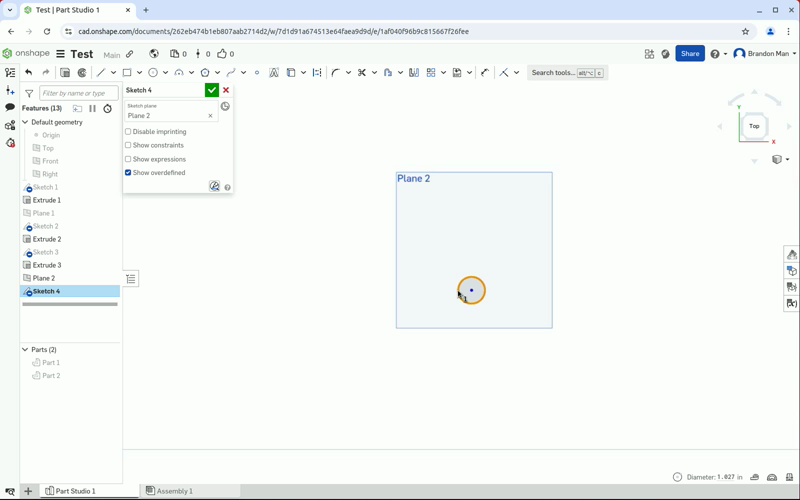
scroll(-6)
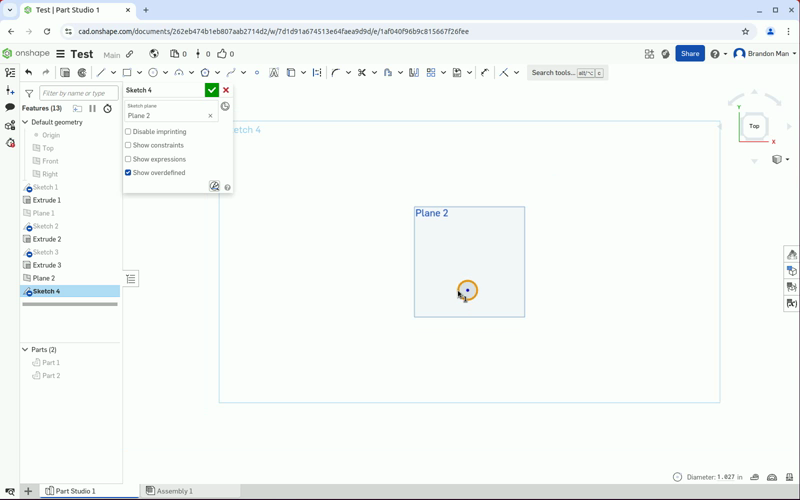
scroll(-6)
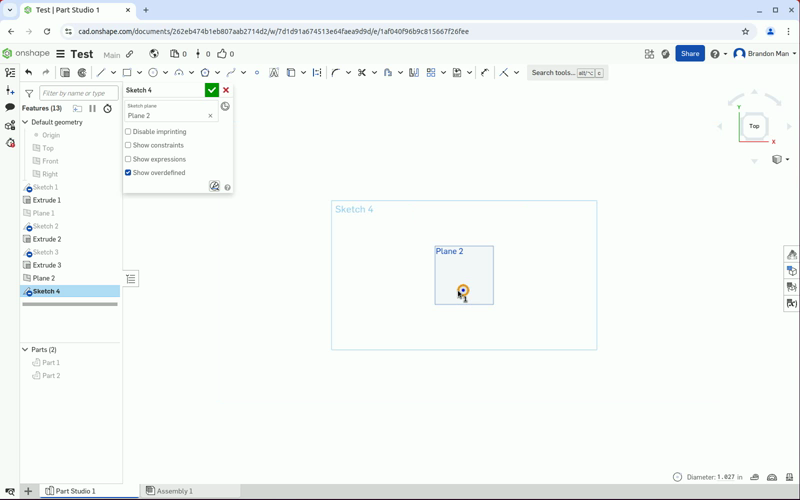
scroll(-6)
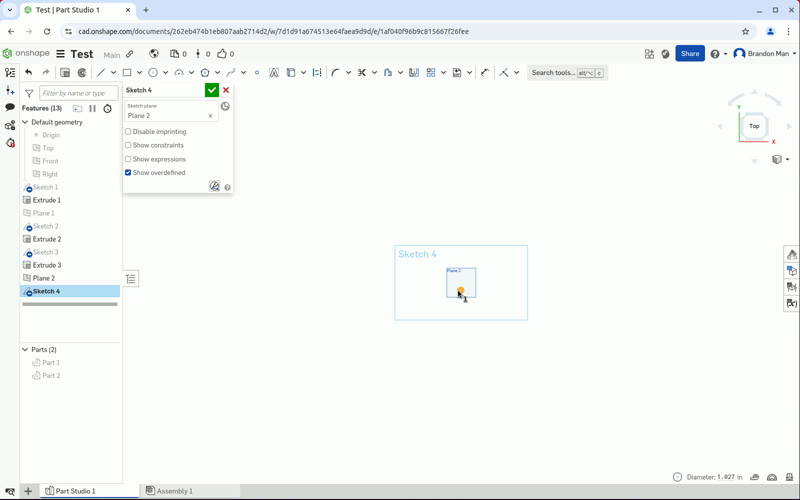
mouse_move(73, 352)
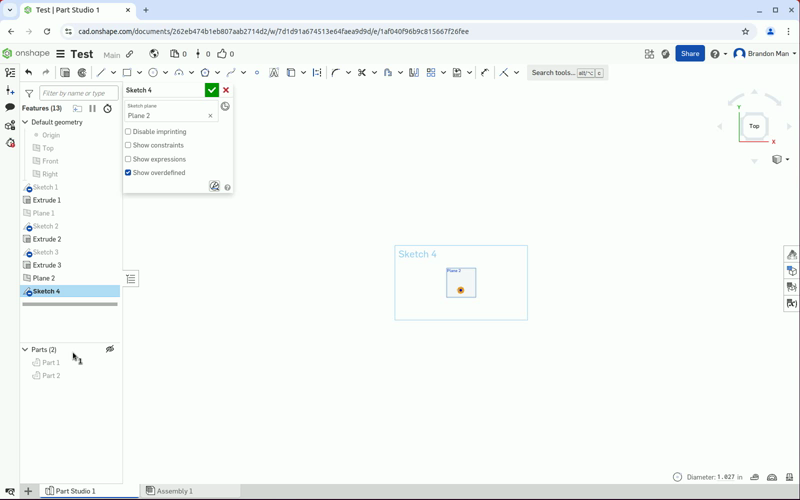
key(shift+y)
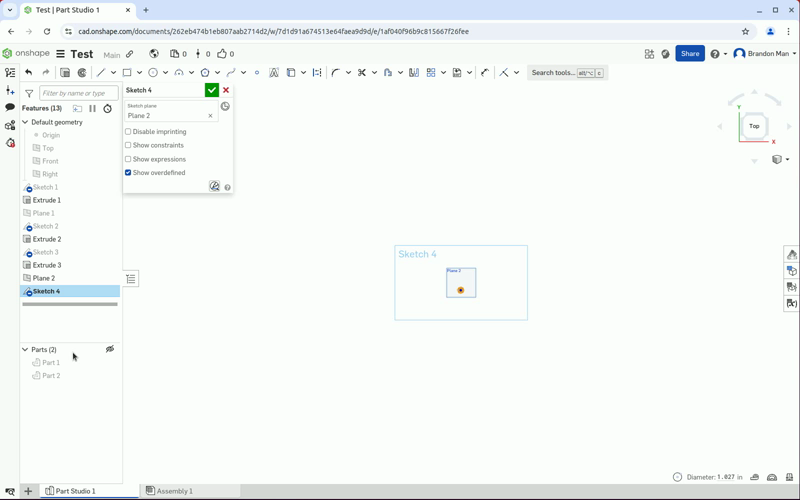
key(shift+e)
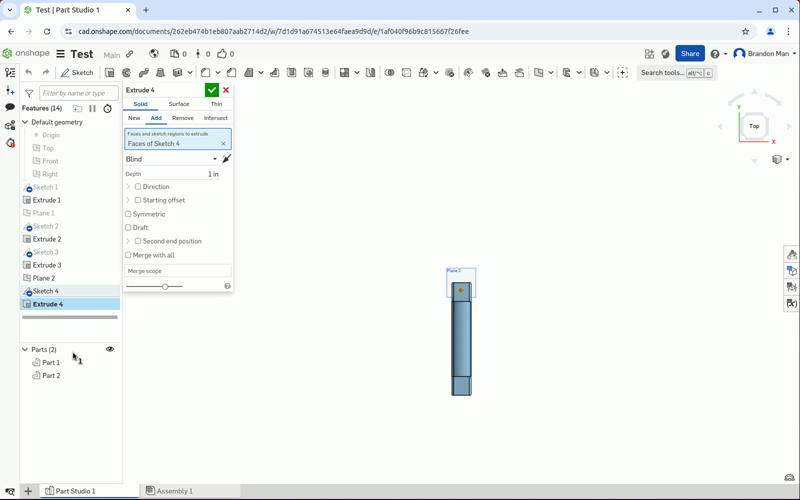
mouse_move(143, 106)
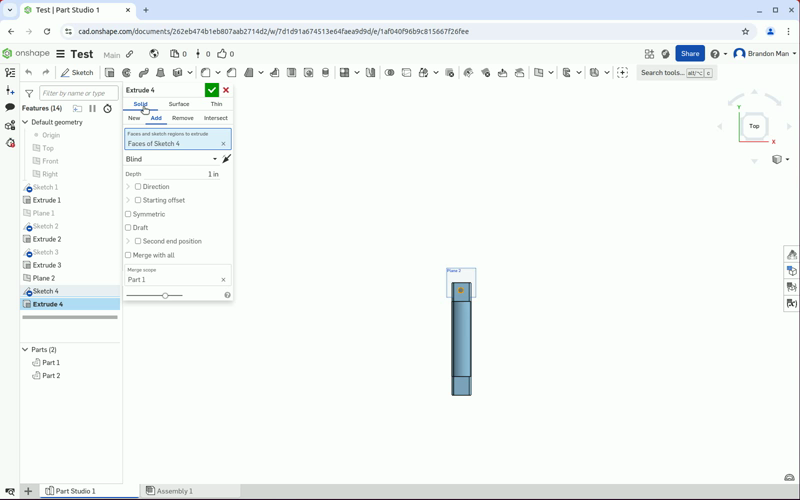
click(143, 106)
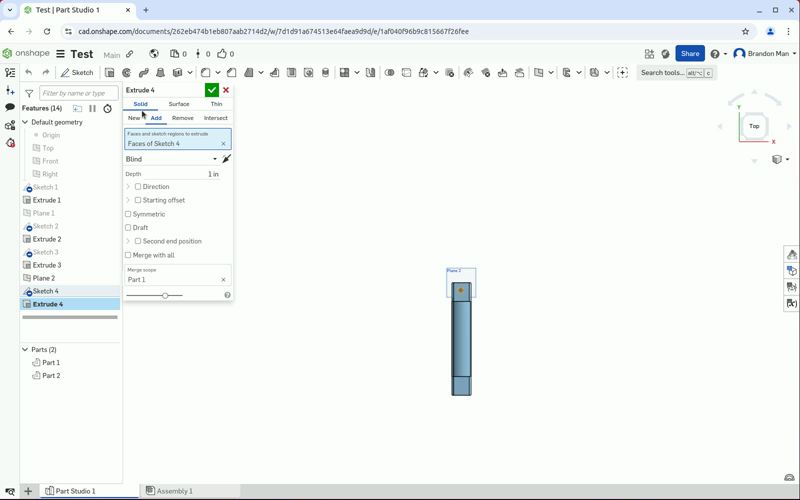
mouse_move(137, 120)
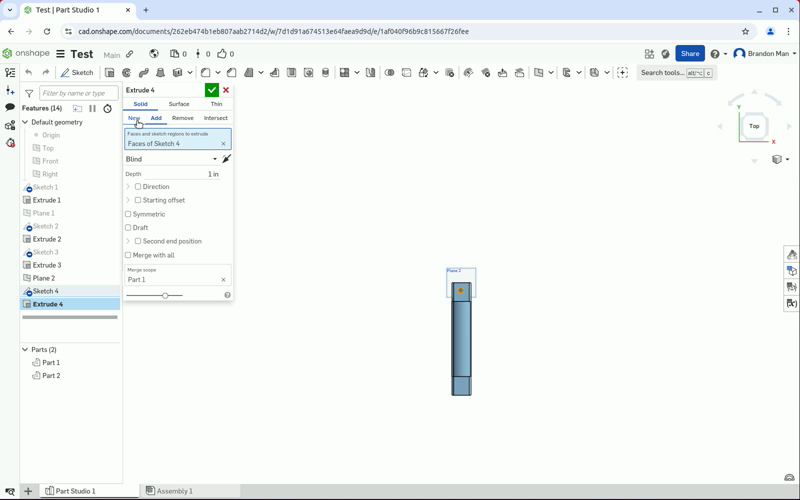
click(137, 120)
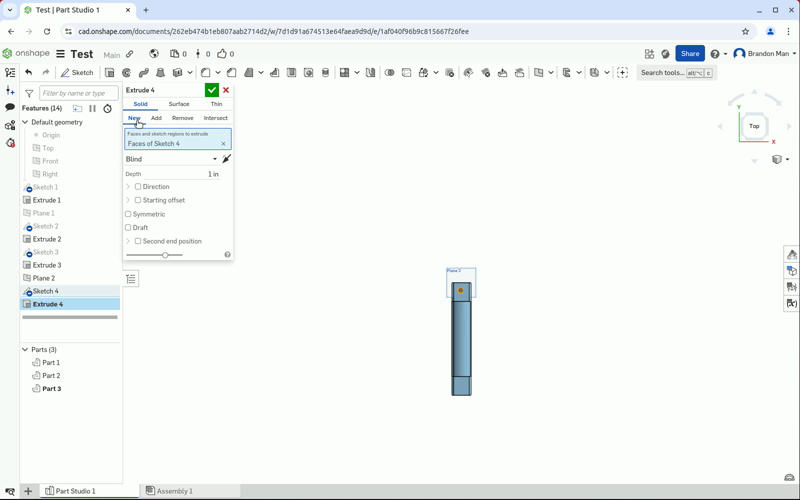
key(tab, 4)
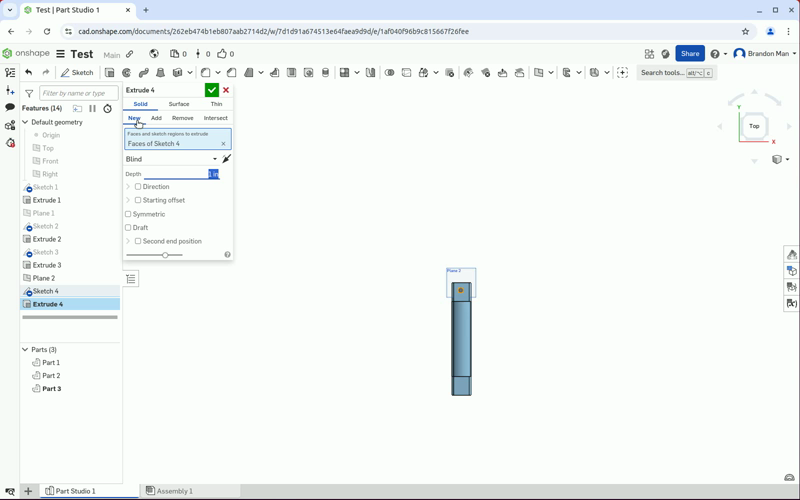
text(0.722)
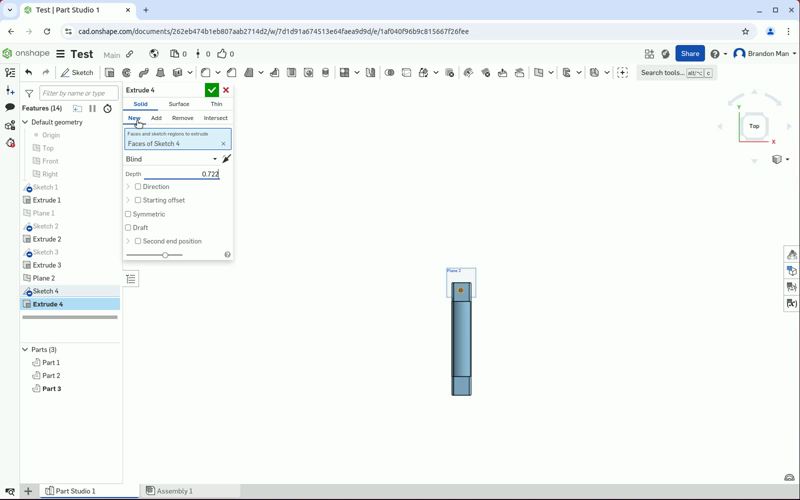
key(enter)
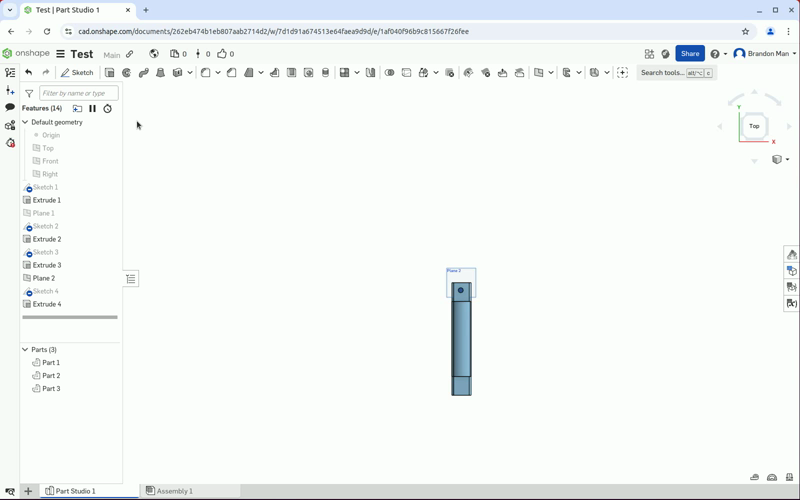
key(shift+h)
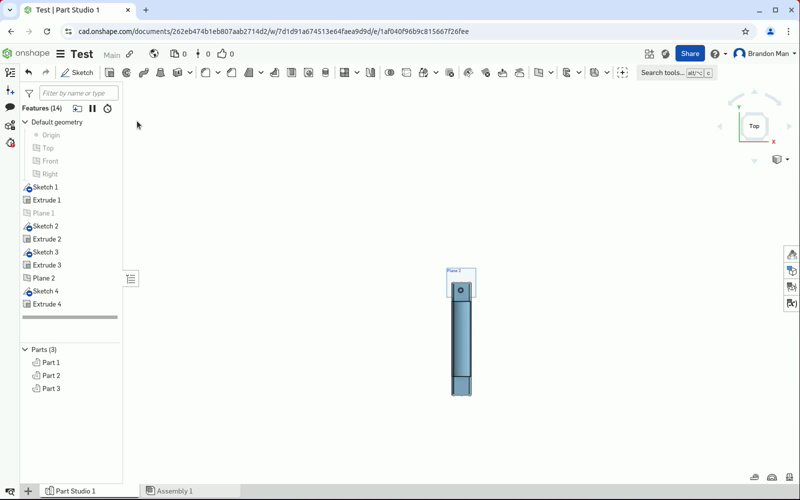
key(shift+h)
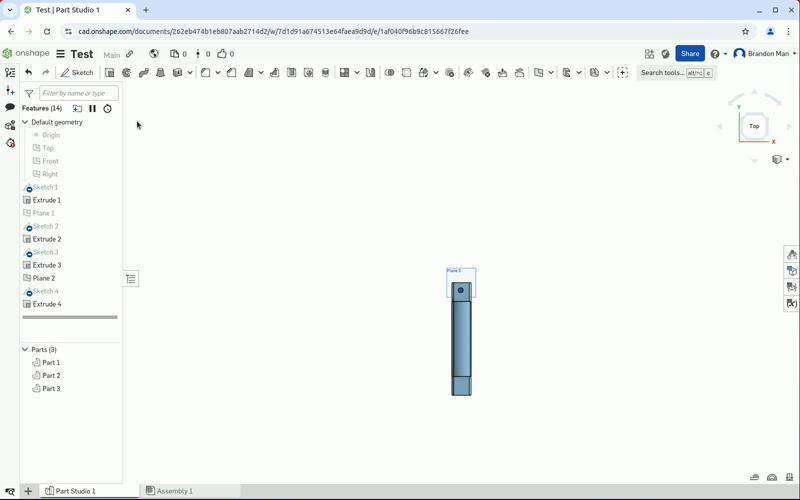
mouse_move(73, 189)
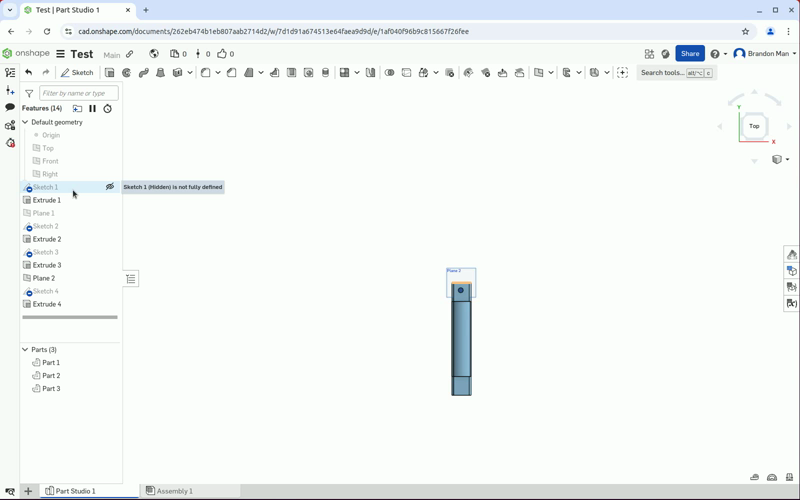
click(73, 189)
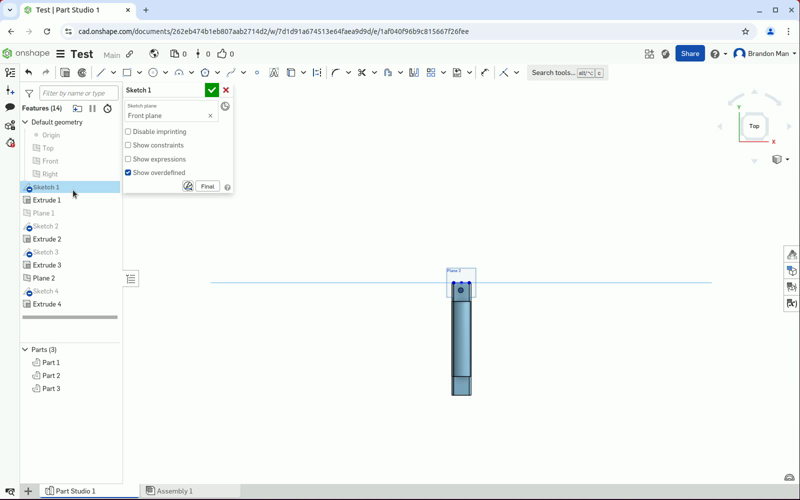
mouse_move(229, 92)
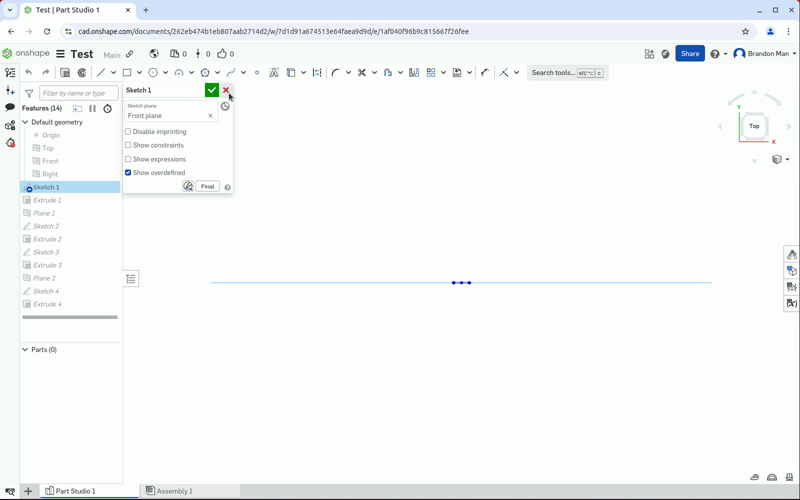
click(229, 92)
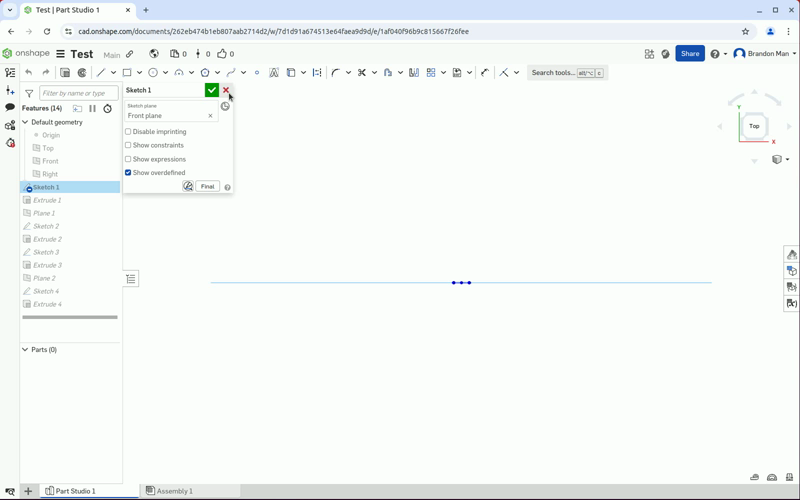
key(shift+s)
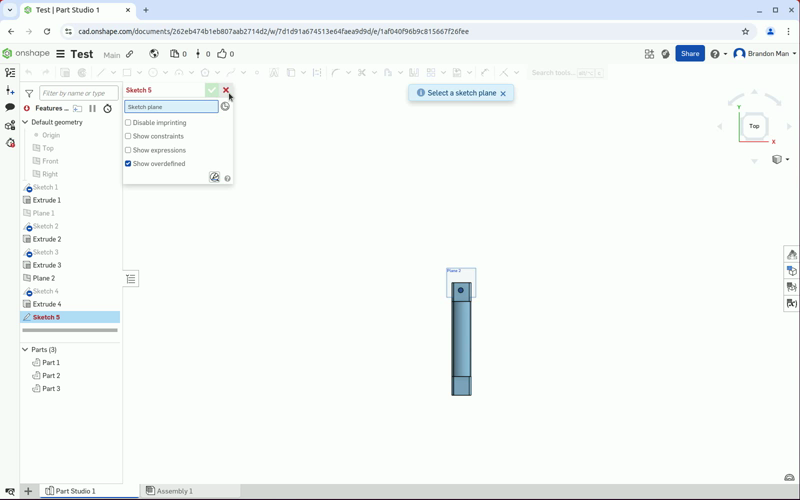
mouse_move(73, 280)
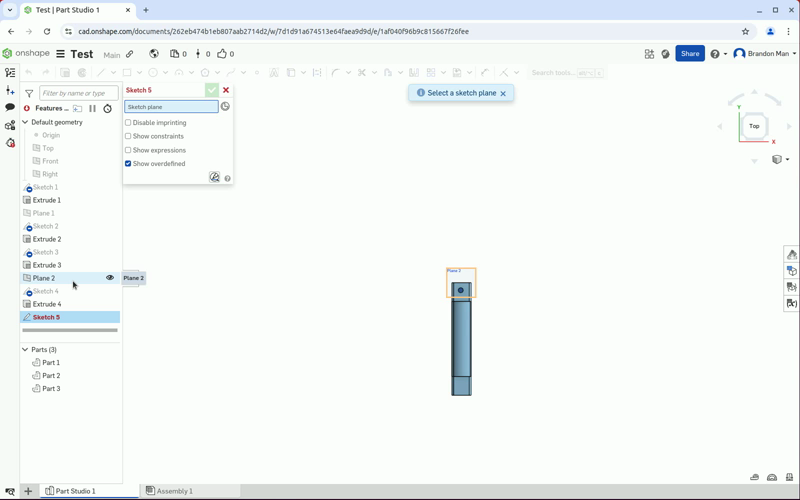
click(73, 280)
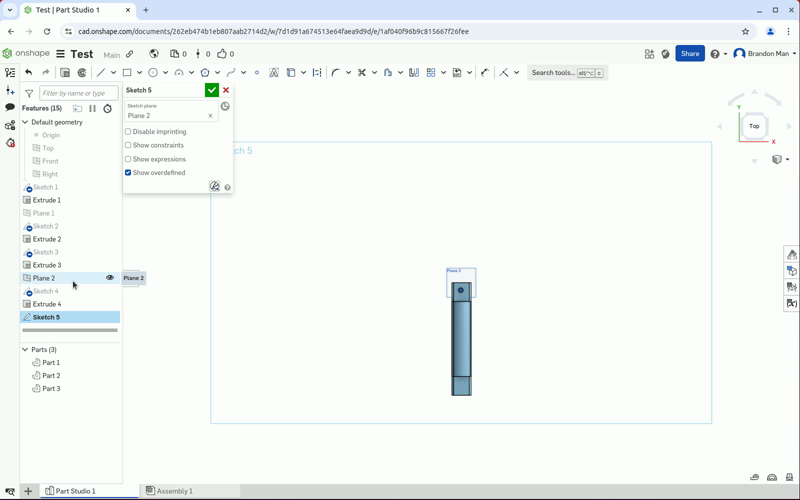
mouse_move(73, 352)
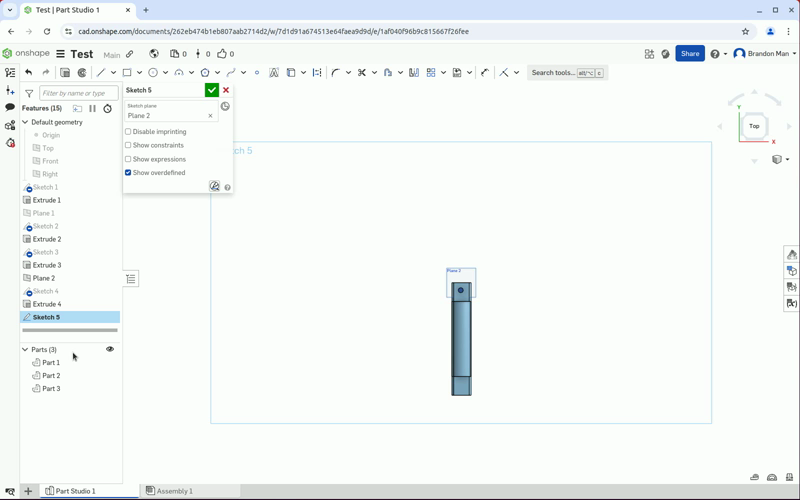
key(y)
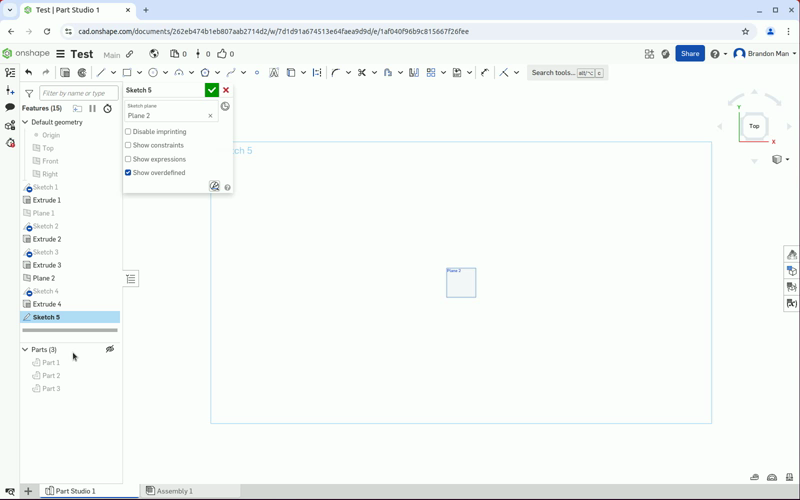
key(c)
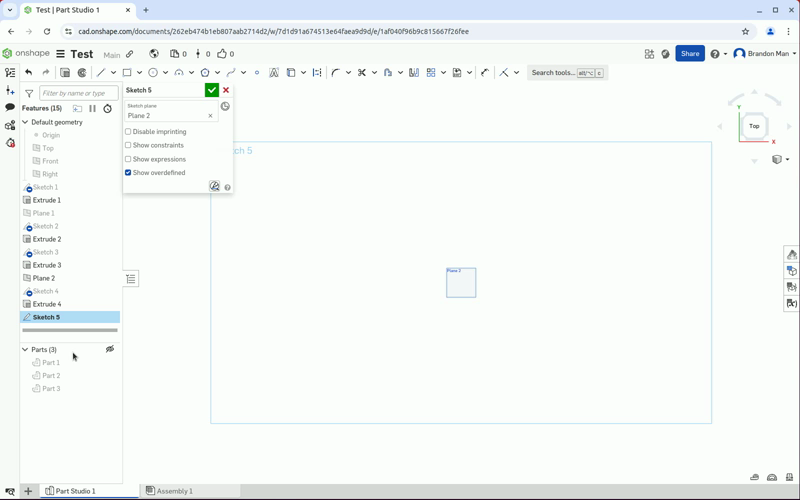
key_down(shift)
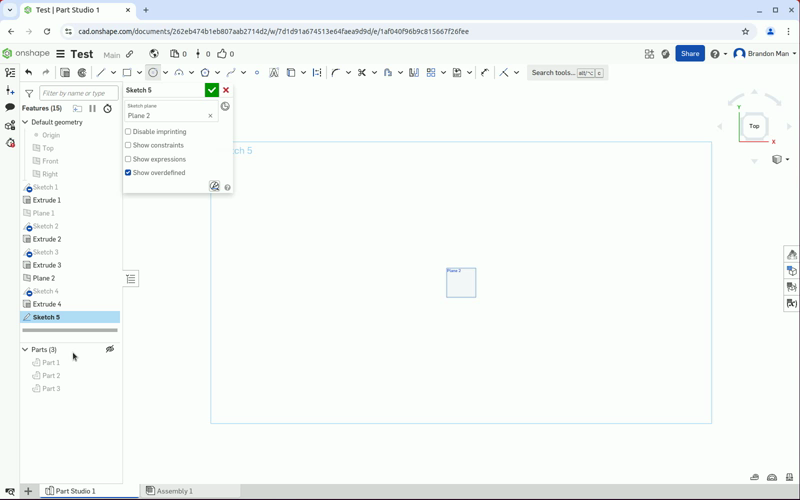
mouse_move(460, 290)
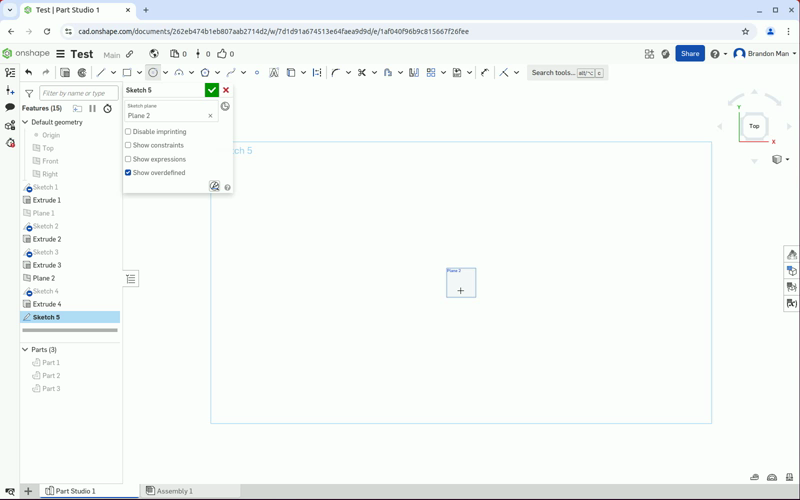
click(460, 290)
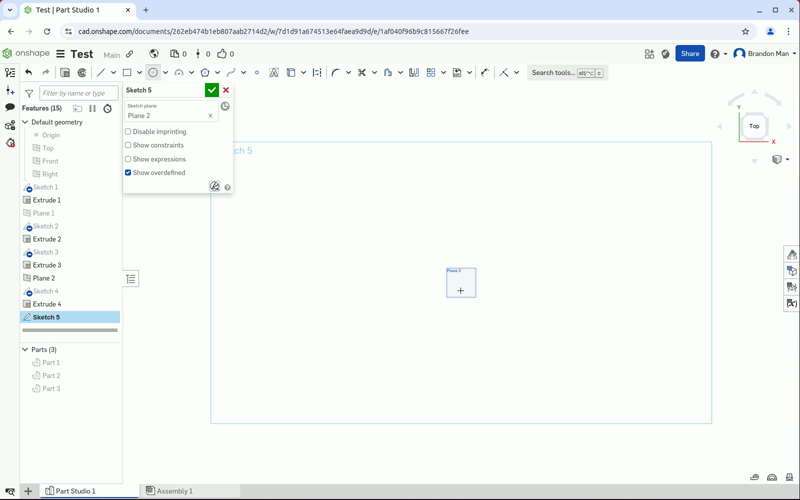
key_up(shift)
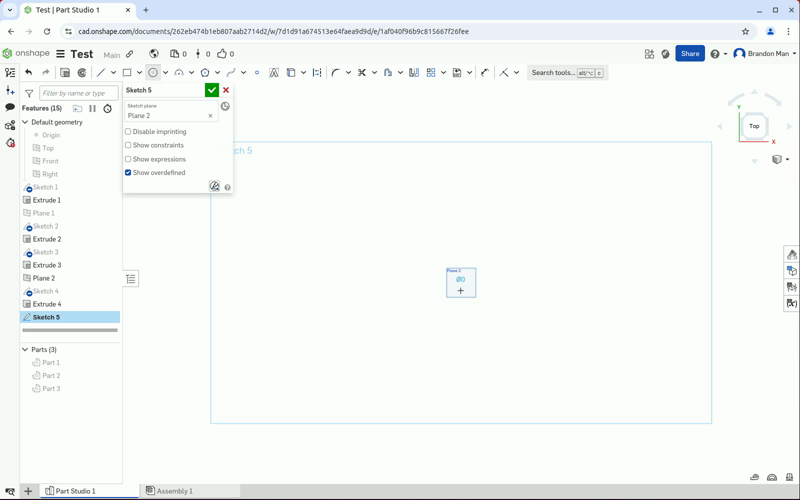
mouse_move(463, 290)
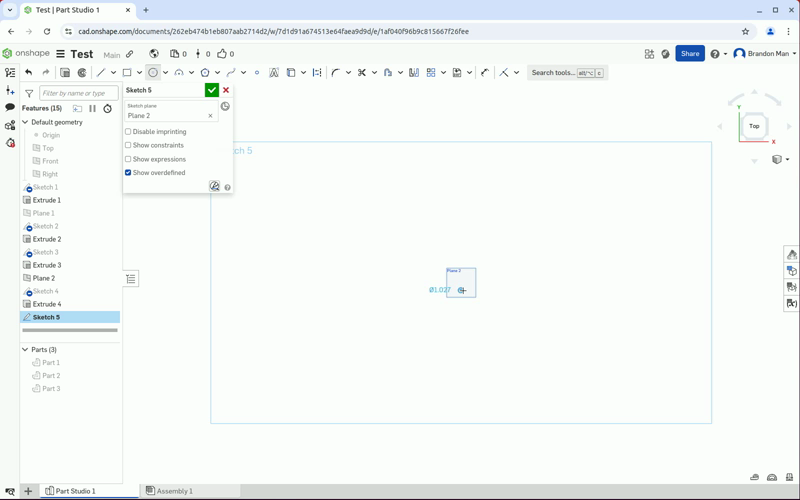
scroll(6)
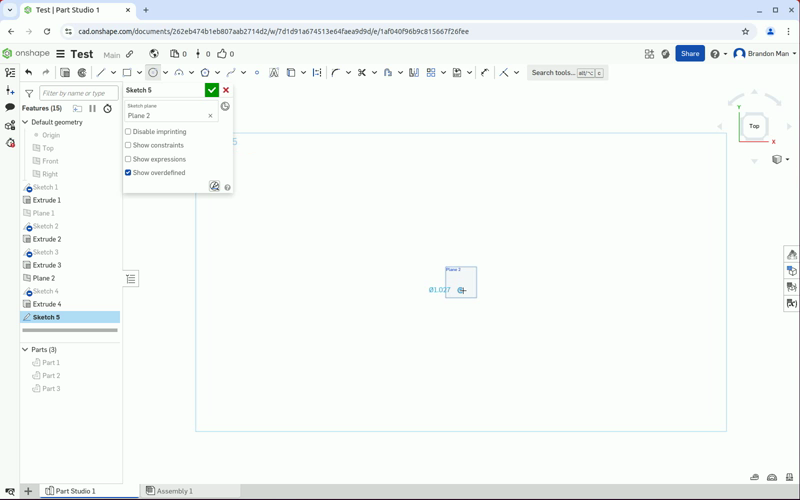
scroll(6)
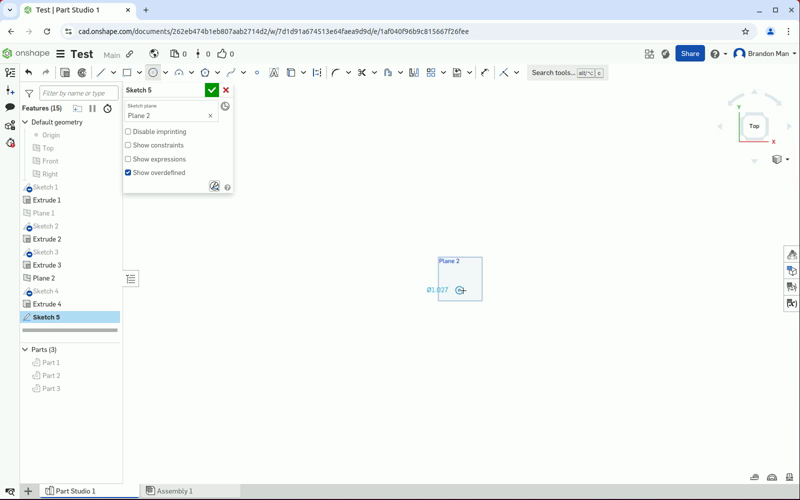
scroll(6)
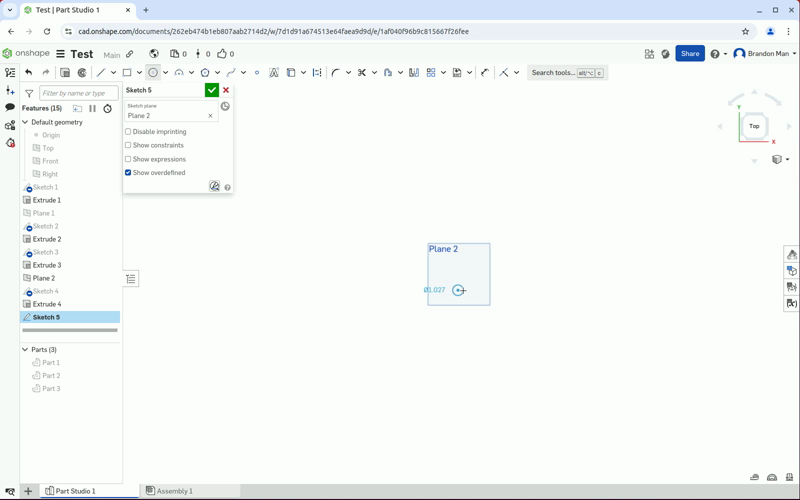
scroll(6)
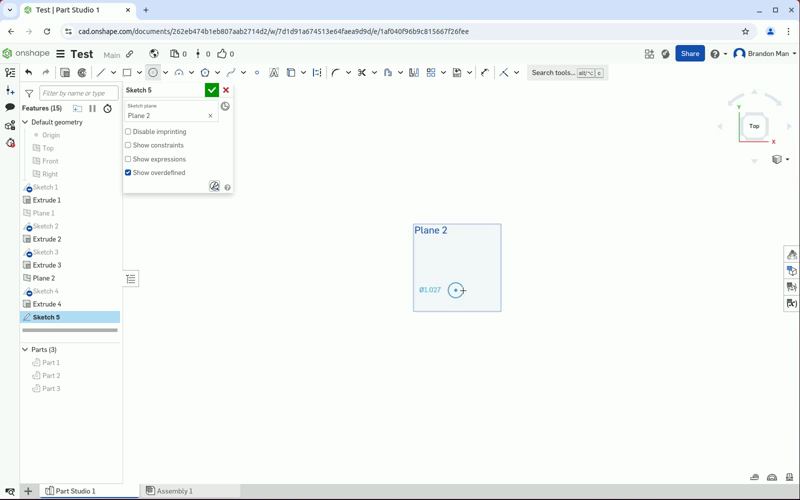
scroll(6)
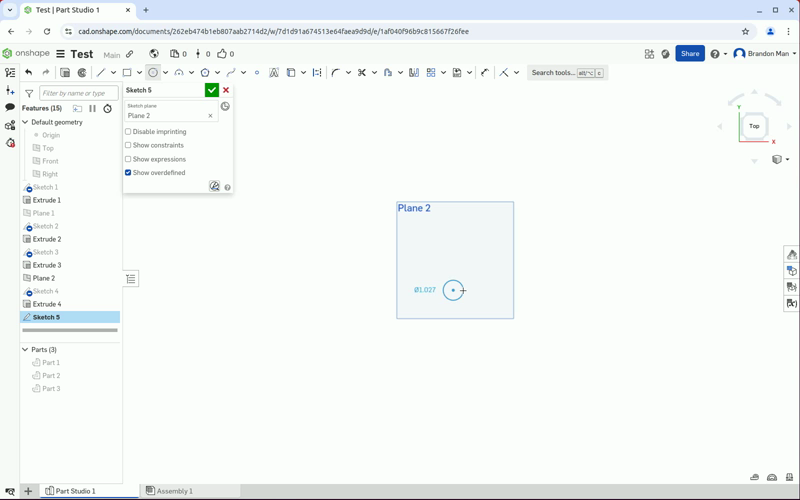
scroll(6)
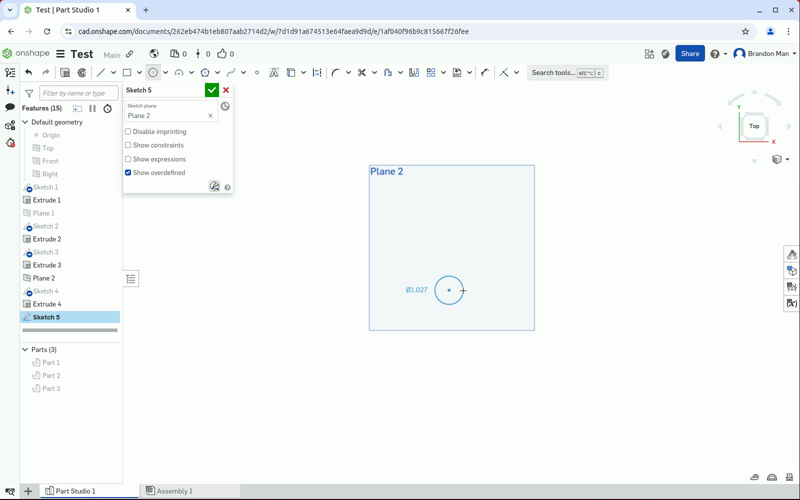
scroll(6)
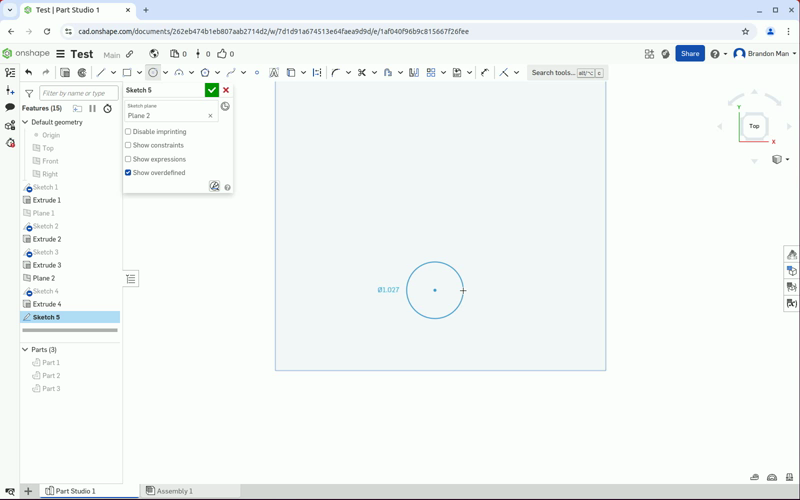
click(463, 290)
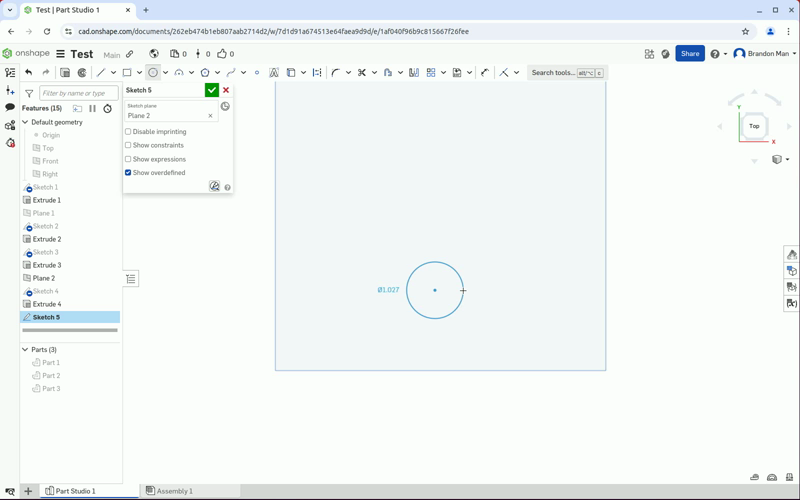
scroll(-6)
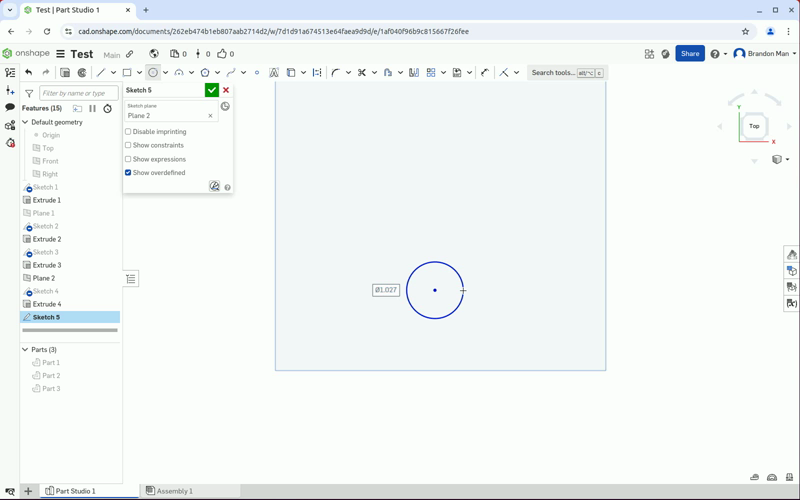
scroll(-6)
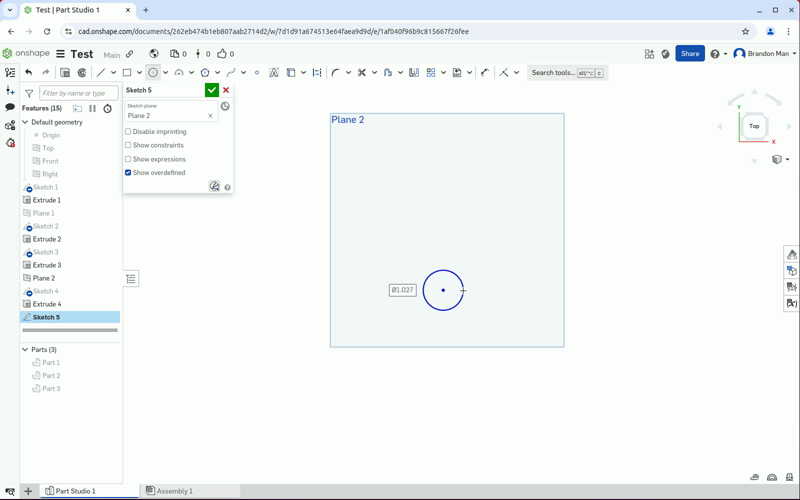
scroll(-6)
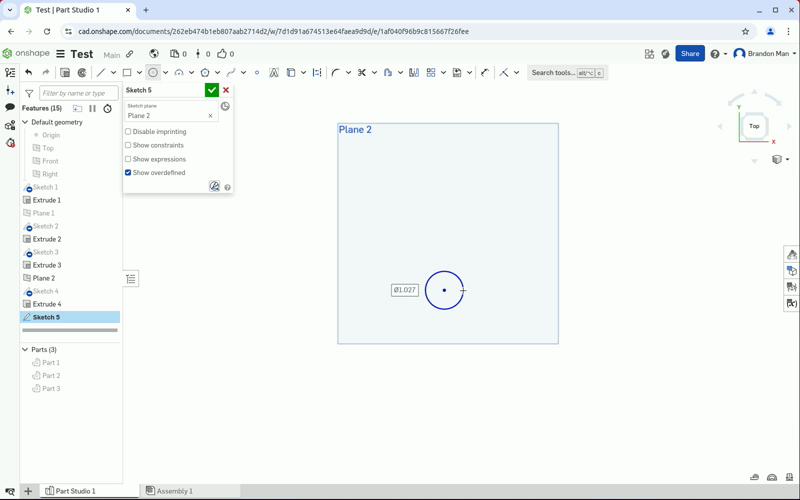
scroll(-6)
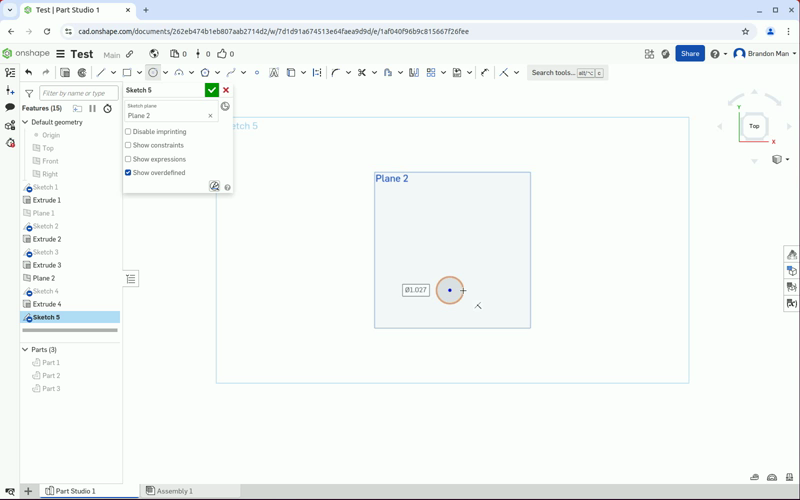
scroll(-6)
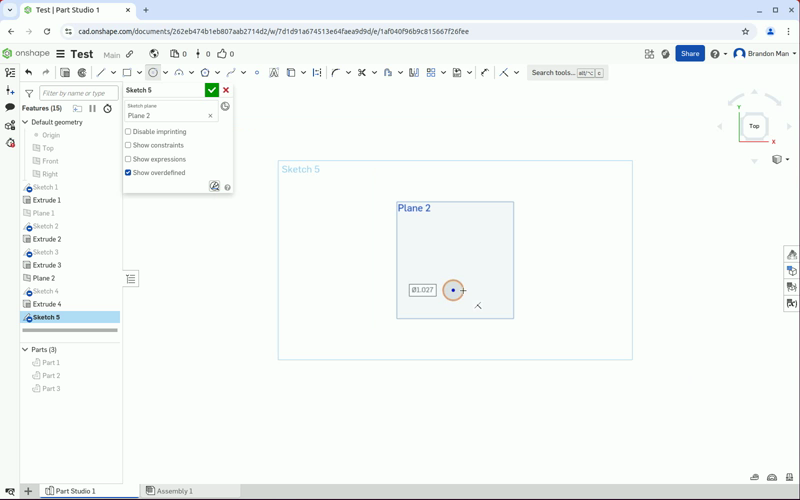
scroll(-6)
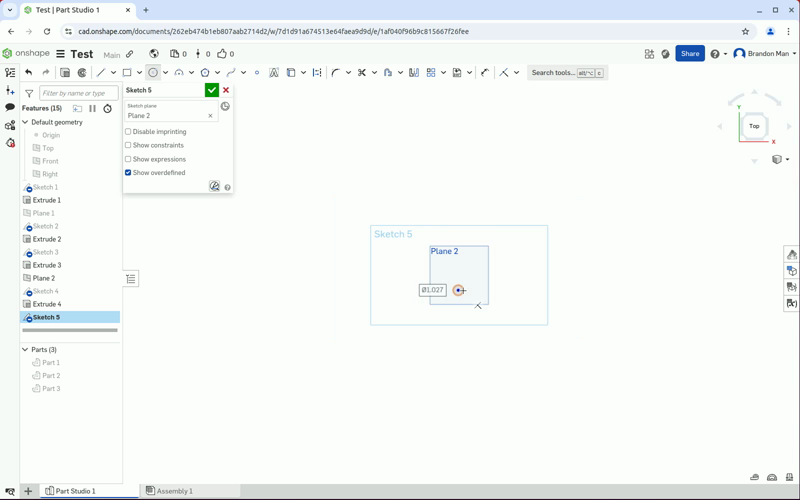
scroll(-6)
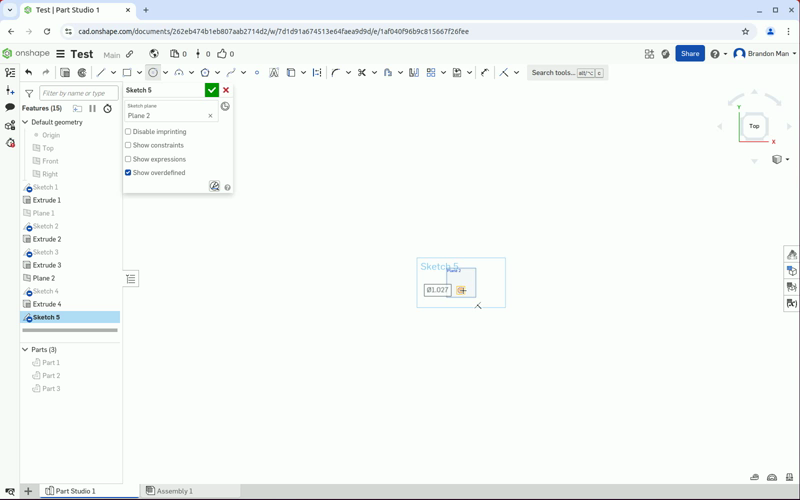
key(esc)
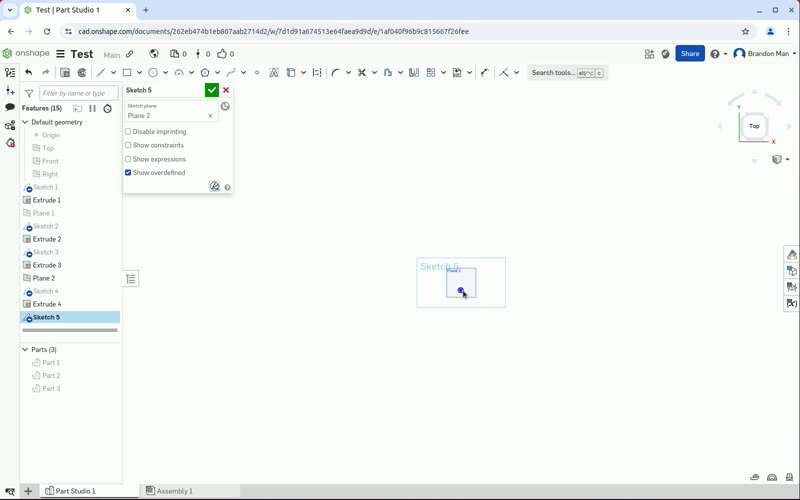
mouse_move(461, 289)
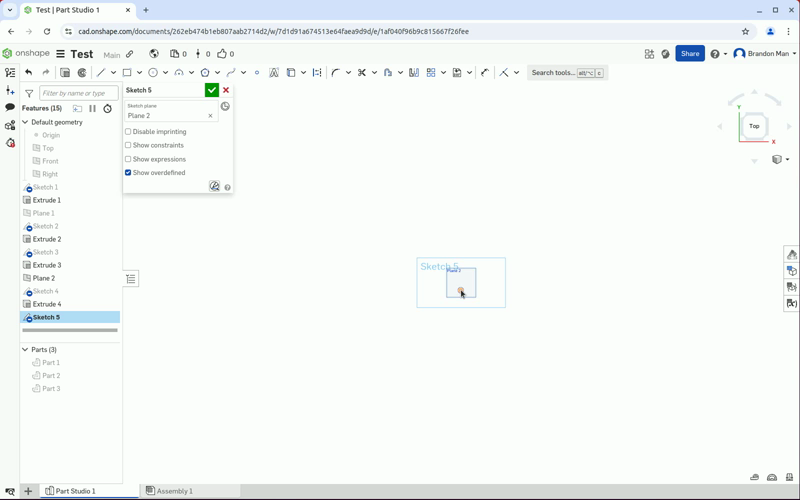
scroll(6)
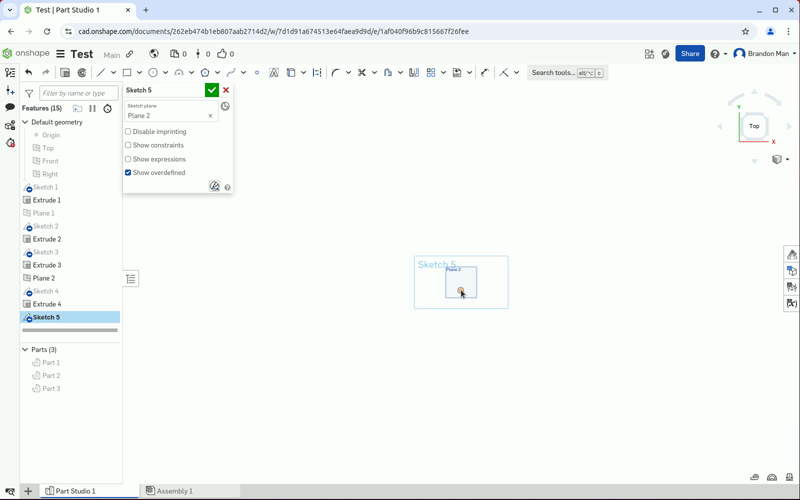
scroll(6)
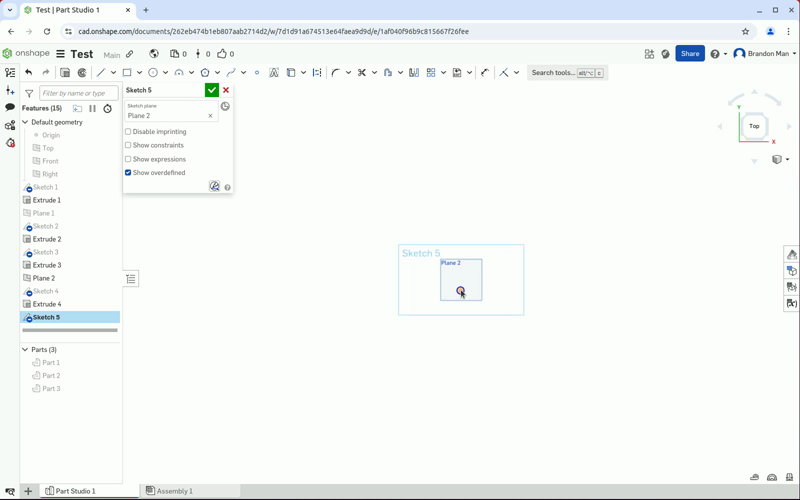
scroll(6)
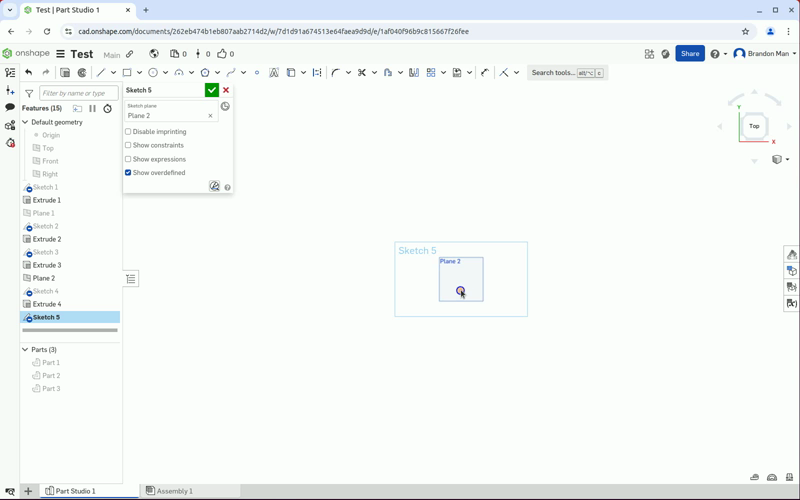
scroll(6)
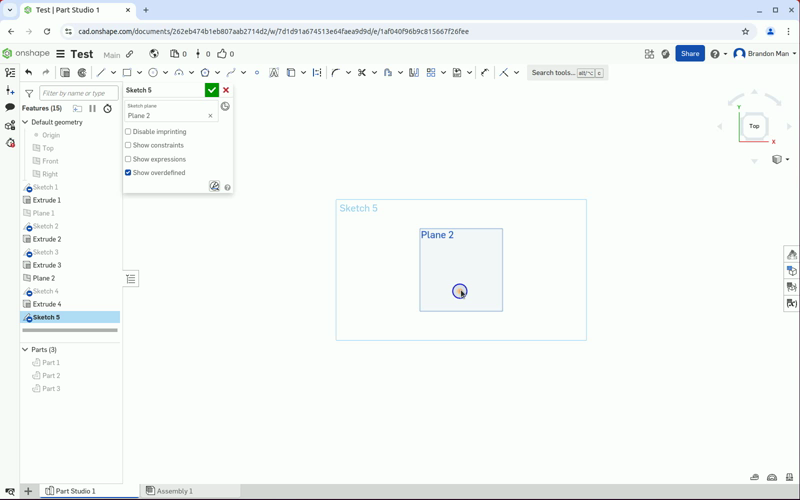
scroll(6)
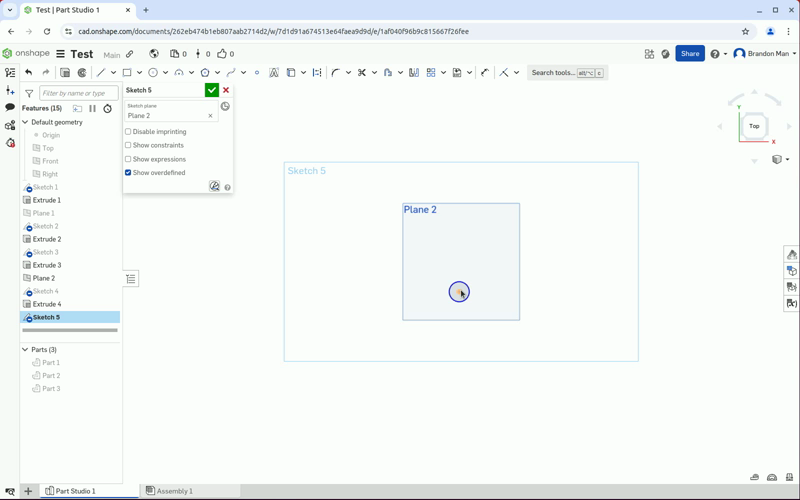
scroll(6)
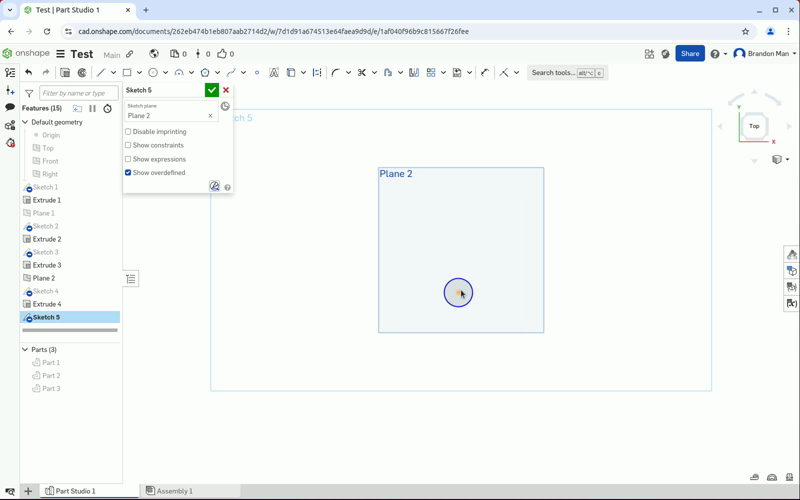
scroll(6)
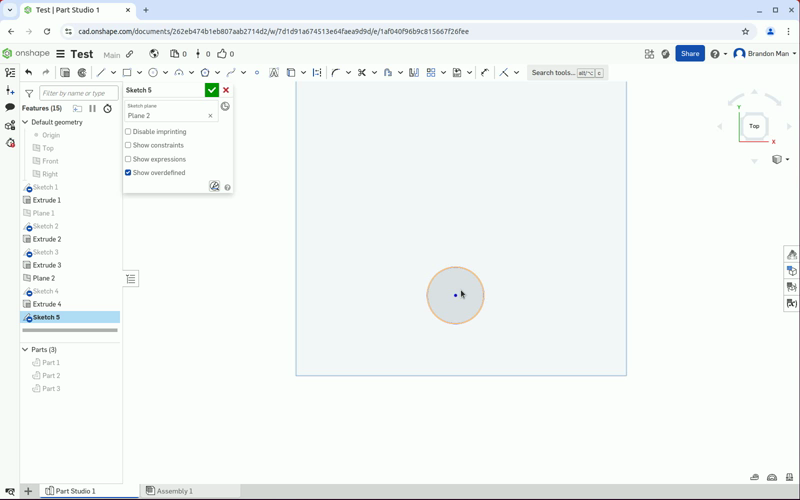
click(461, 289)
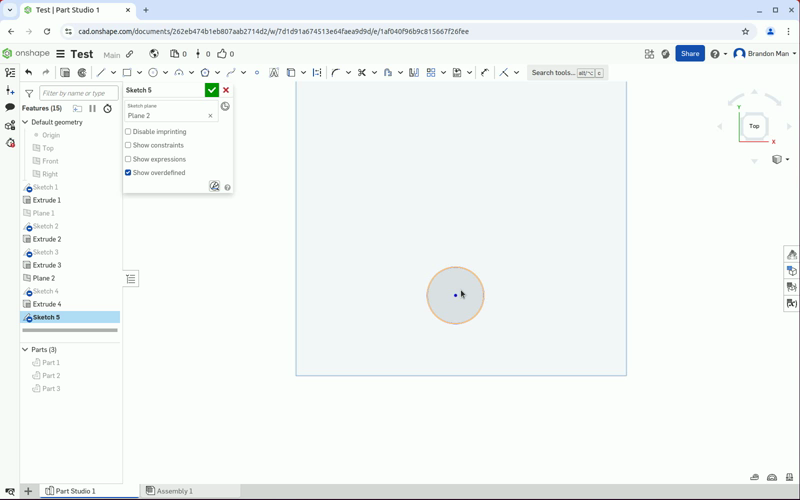
scroll(-6)
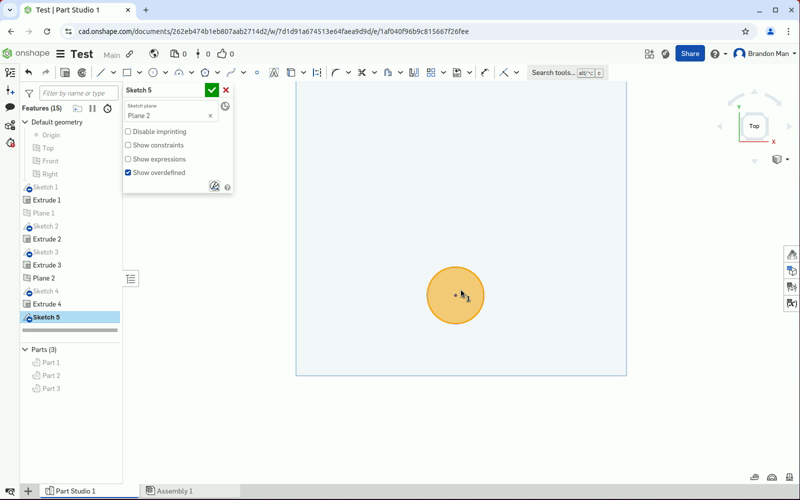
scroll(-6)
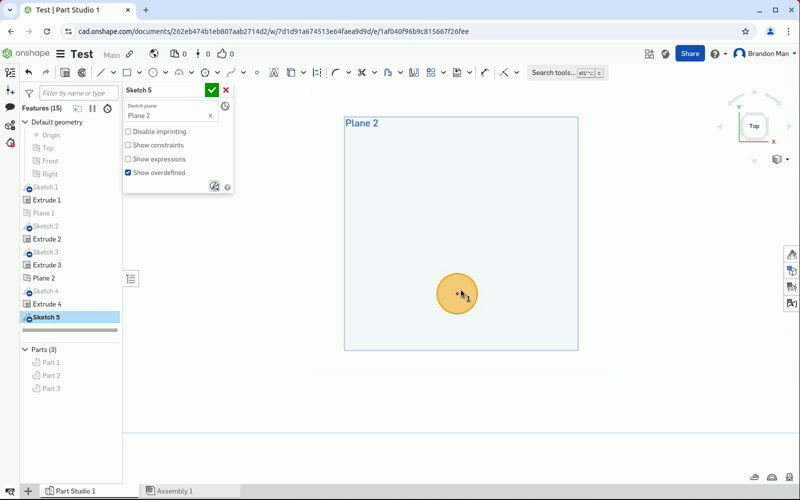
scroll(-6)
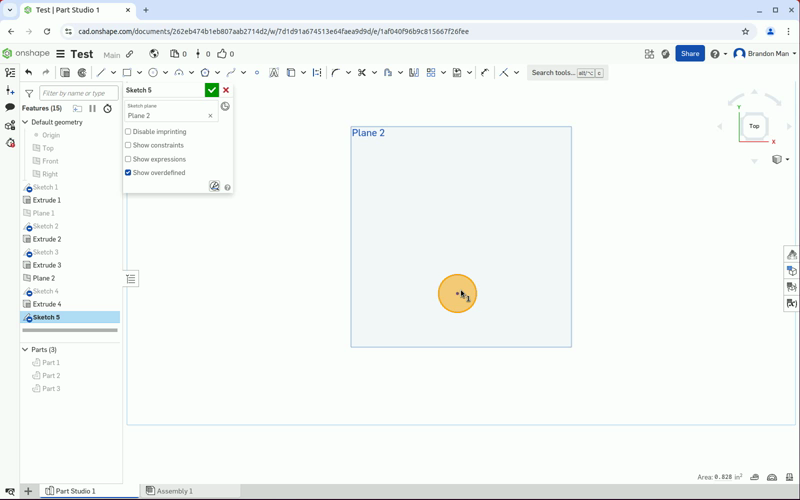
scroll(-6)
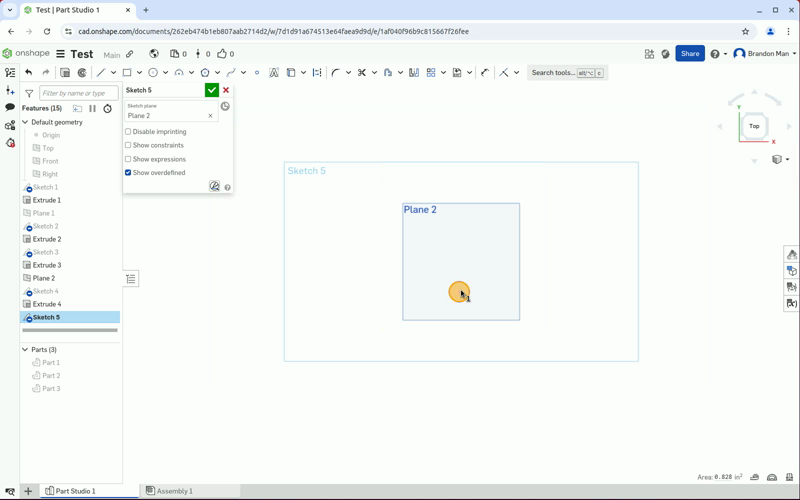
scroll(-6)
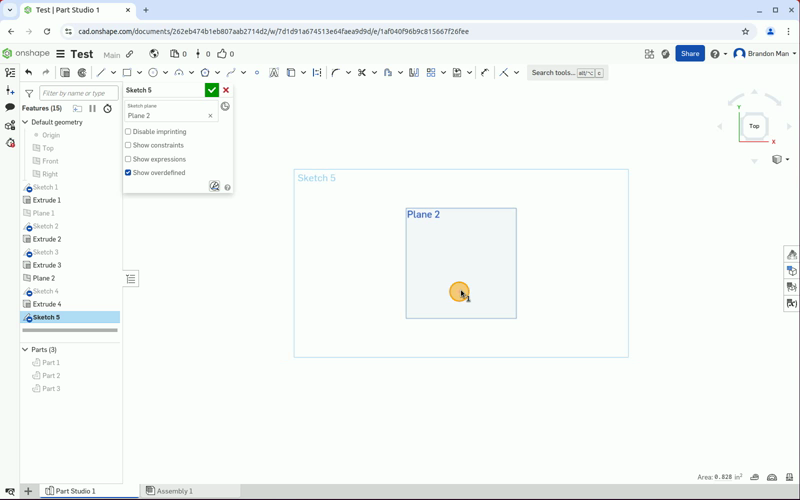
scroll(-6)
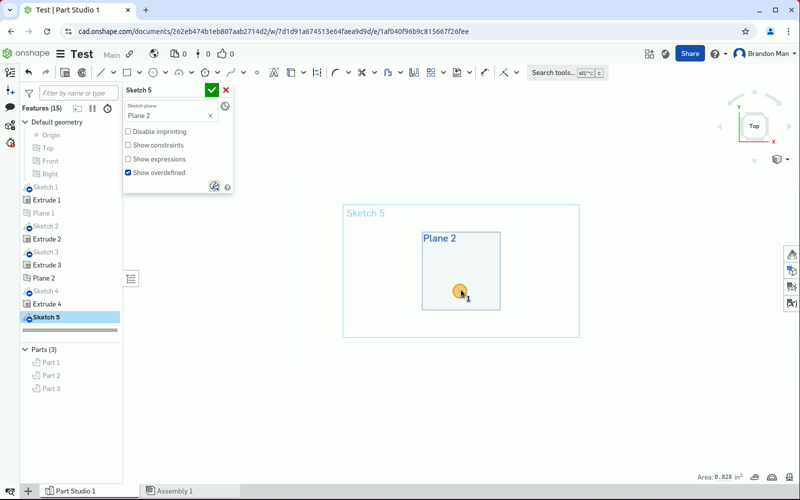
scroll(-6)
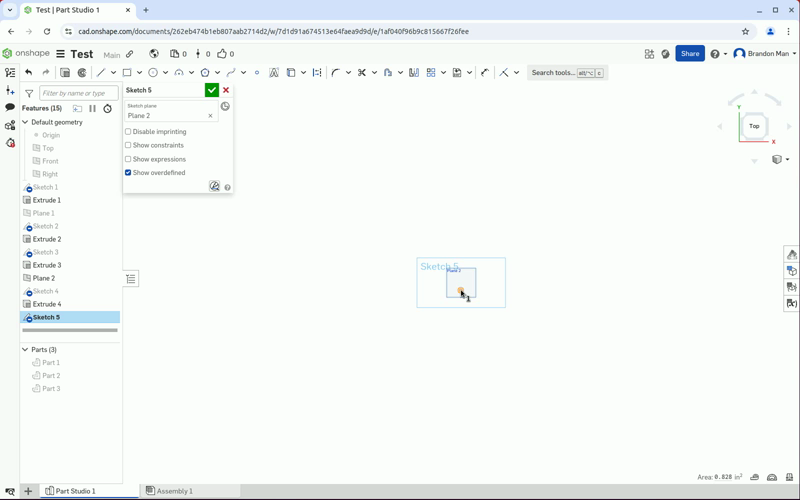
mouse_move(73, 352)
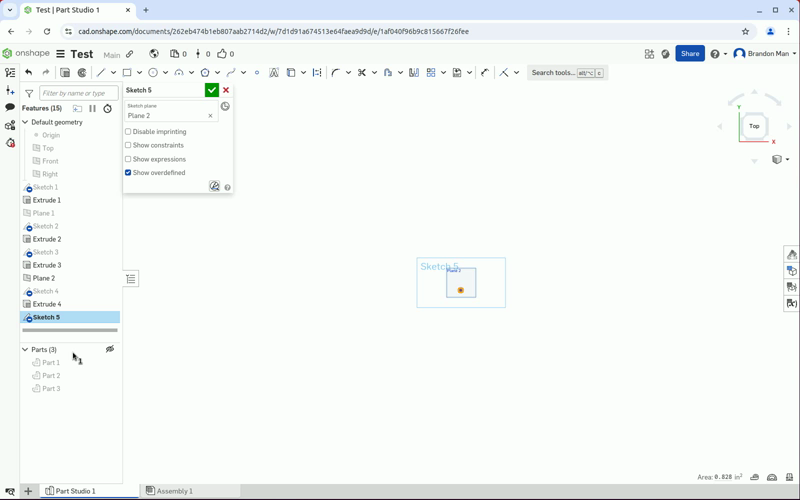
key(shift+y)
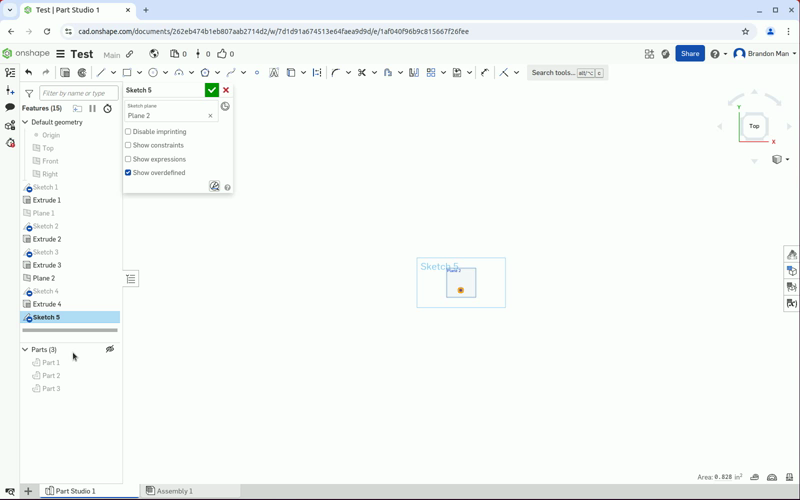
key(shift+e)
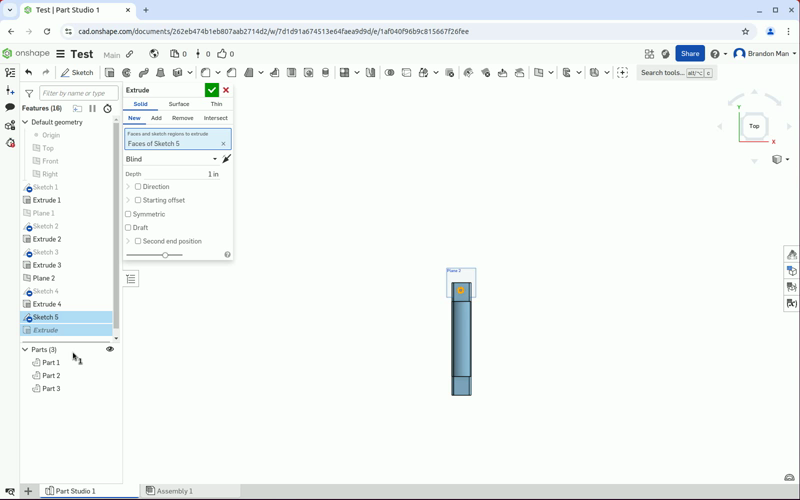
mouse_move(143, 106)
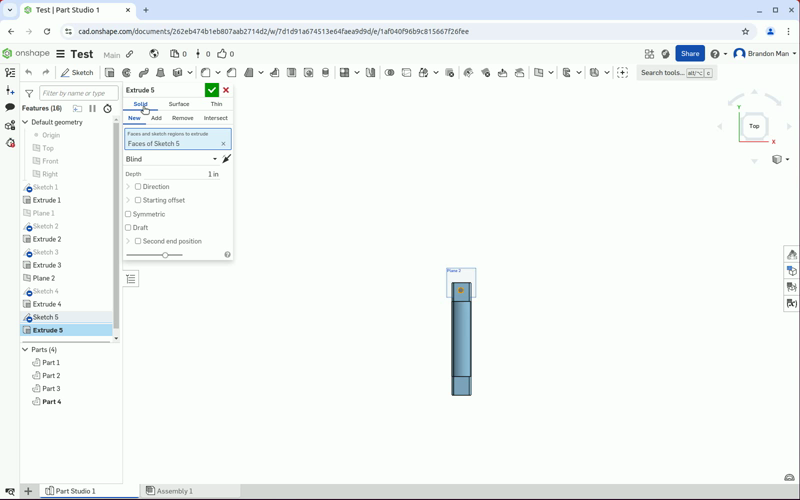
click(143, 106)
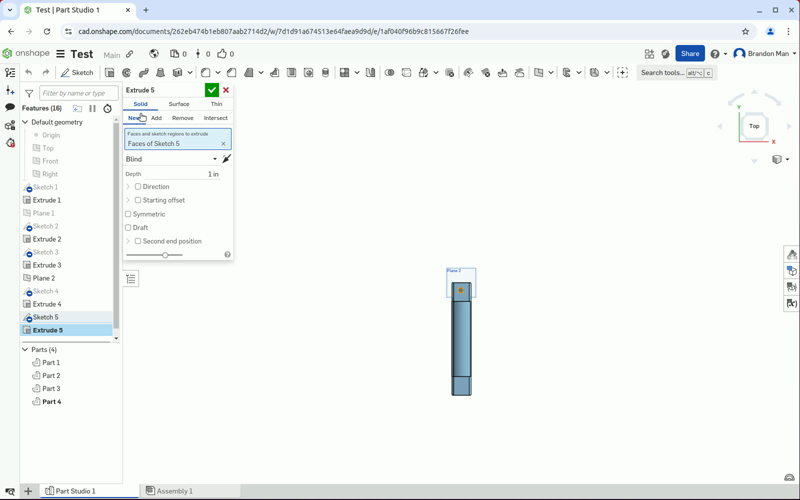
mouse_move(137, 120)
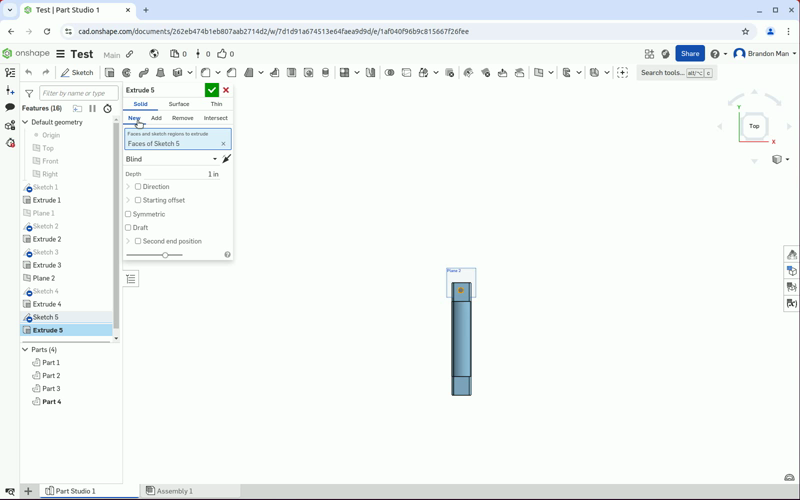
click(137, 120)
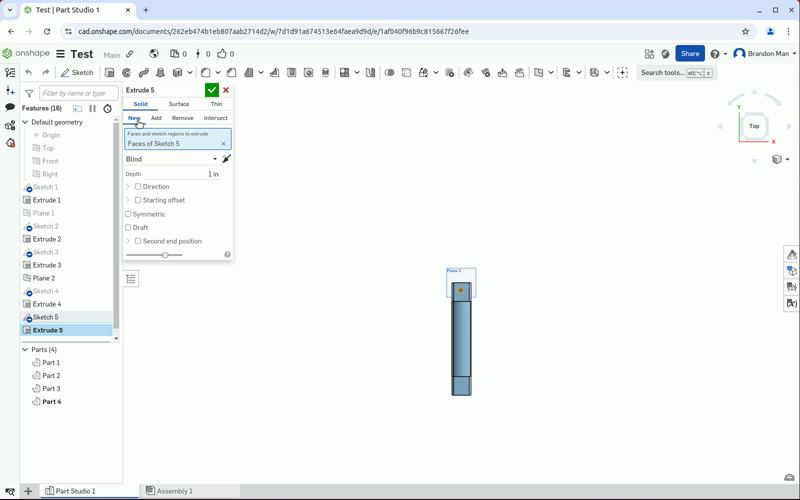
key(tab, 4)
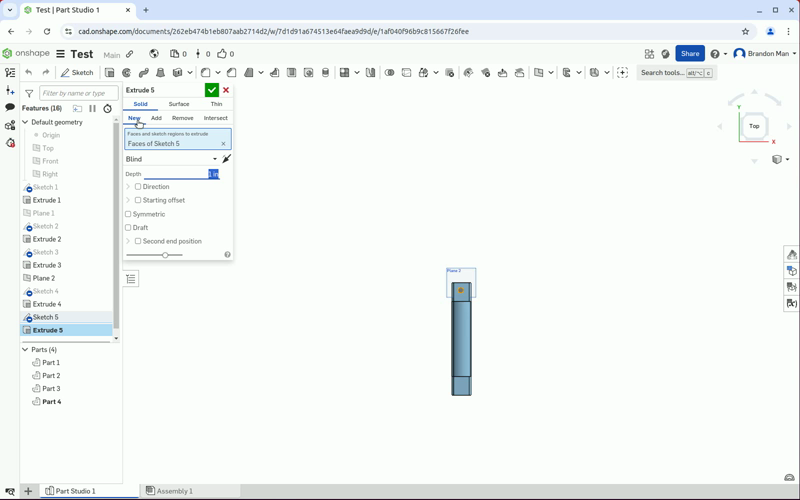
text(0.722)
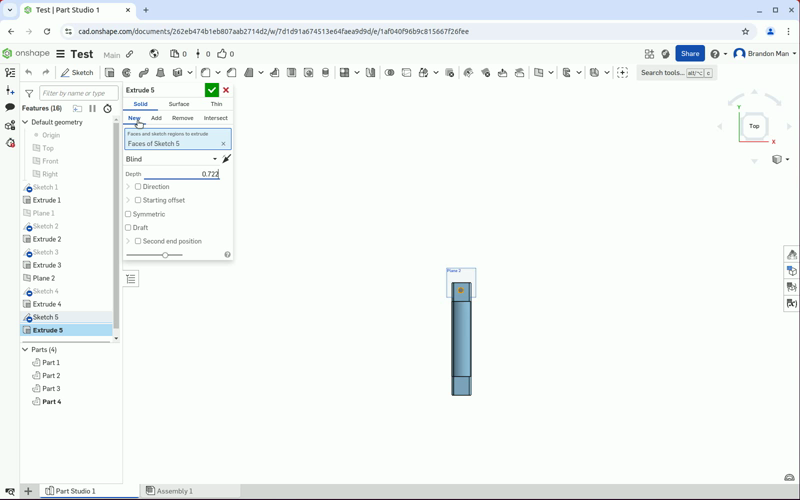
key(enter)
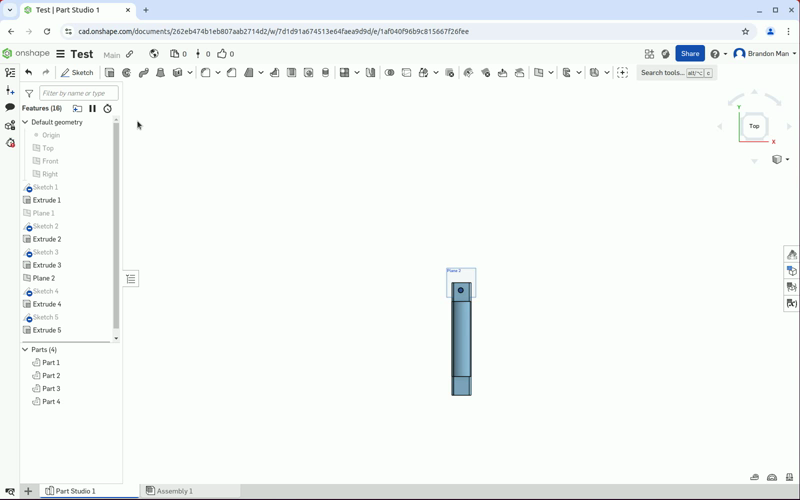
key(shift+h)
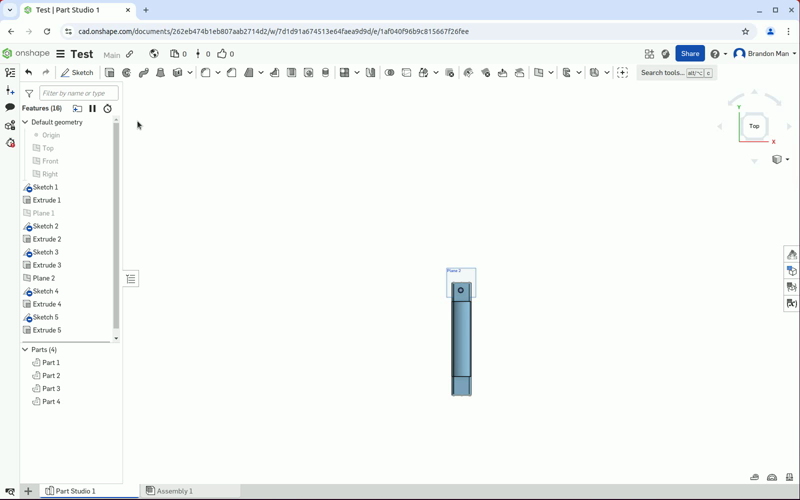
key(shift+h)
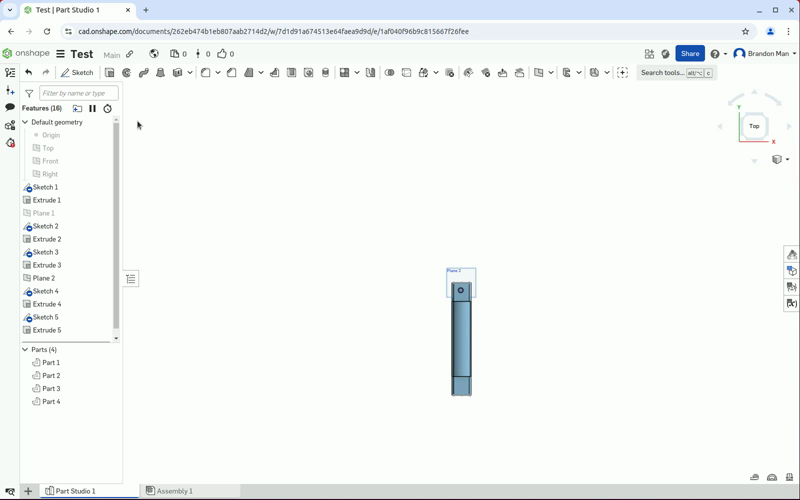
key(shift+7)
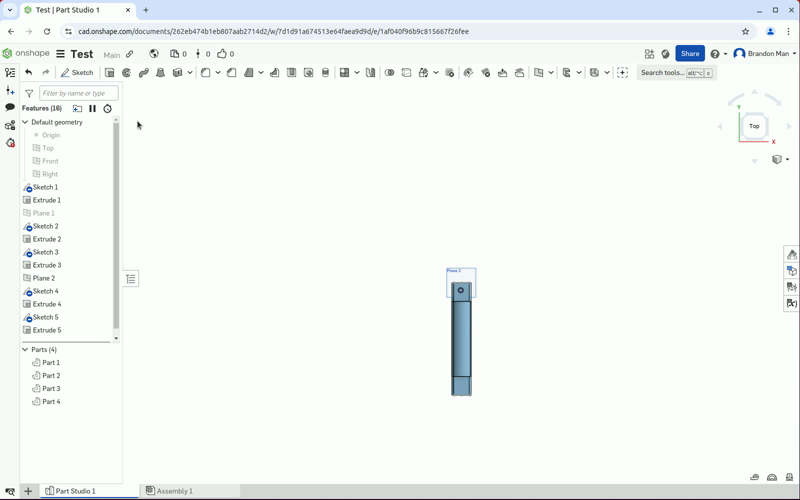
key(up, 3)
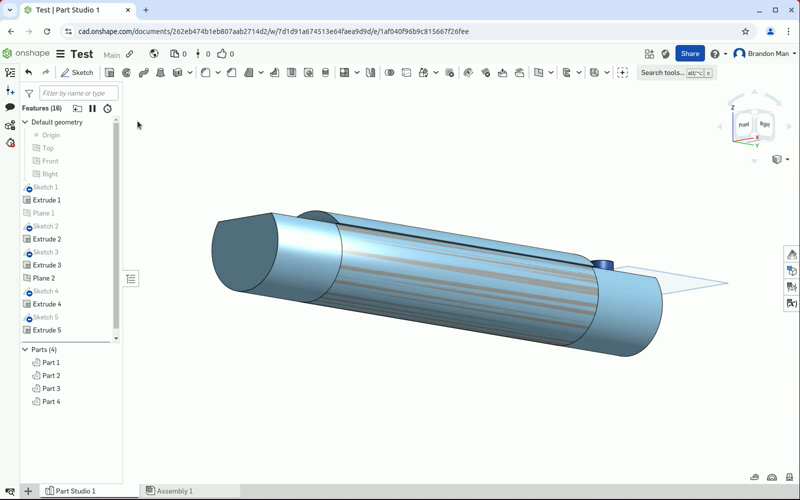
key(left, 3)
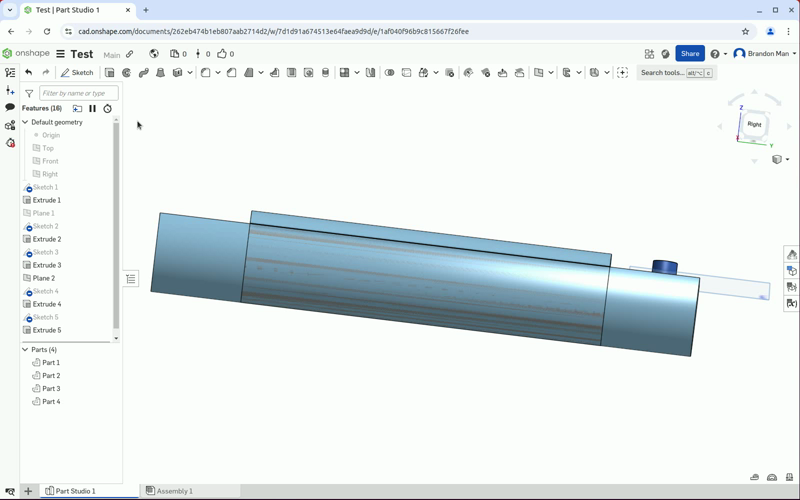
key(right, 3)
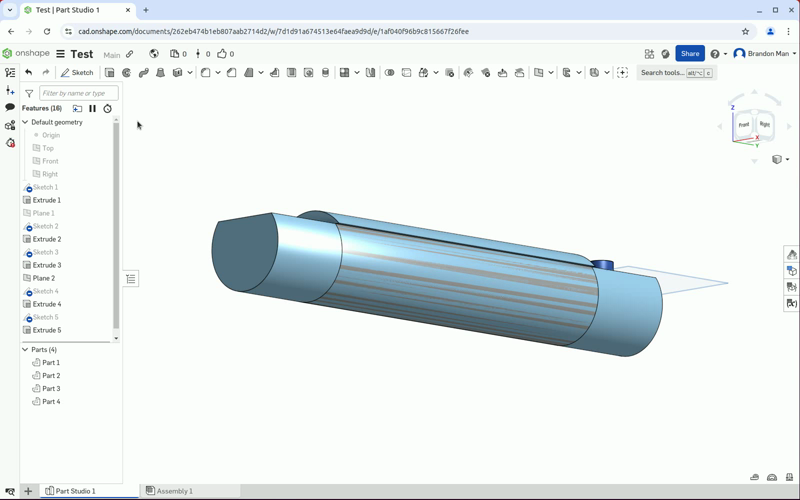
key(down, 3)
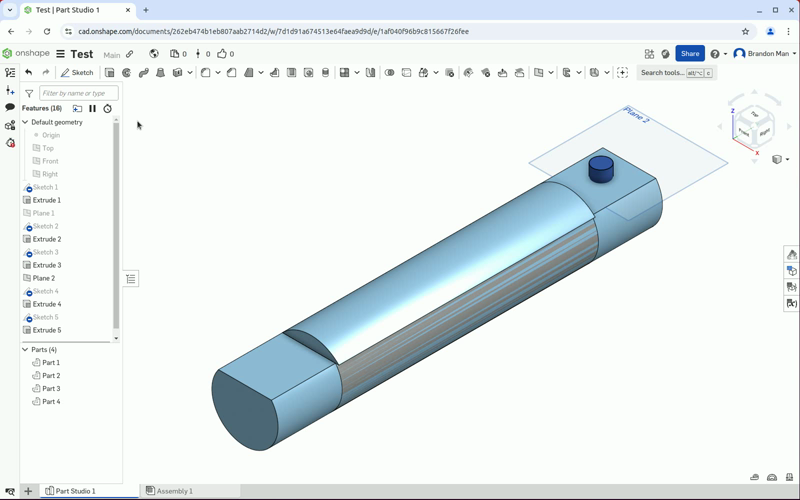
mouse_move(69, 189)
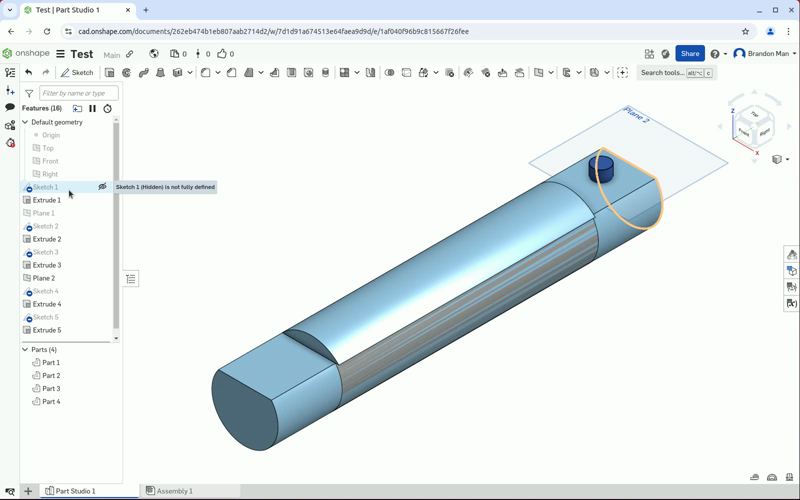
click(69, 189)